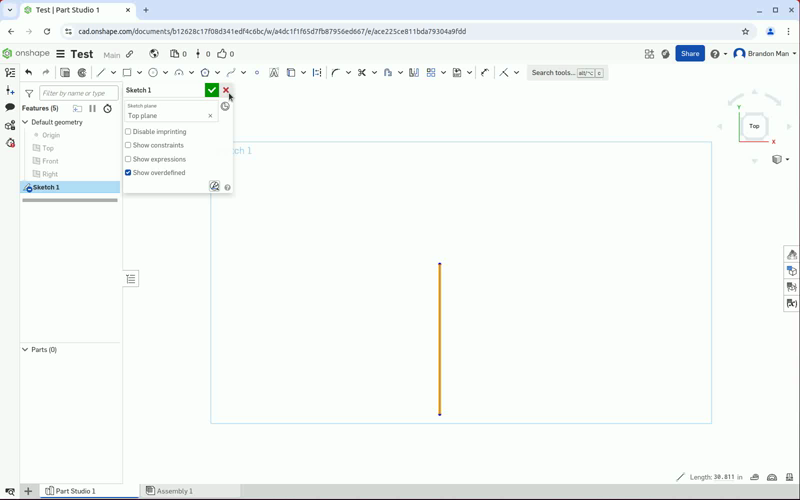
key(shift+h)
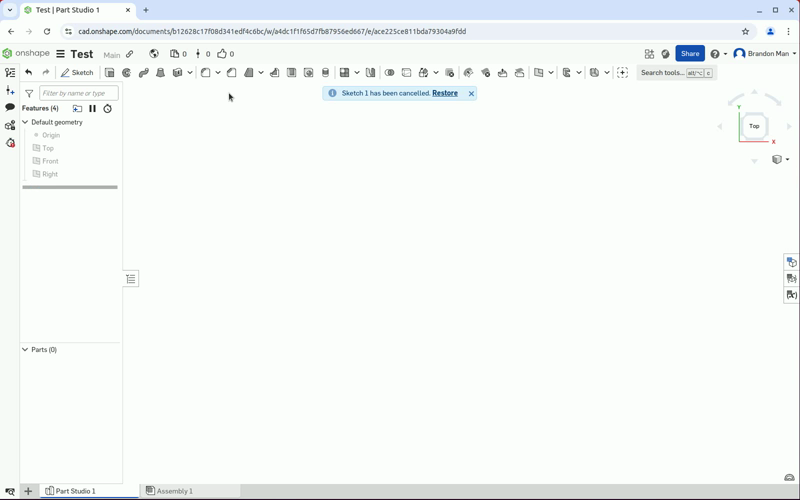
mouse_move(73, 352)
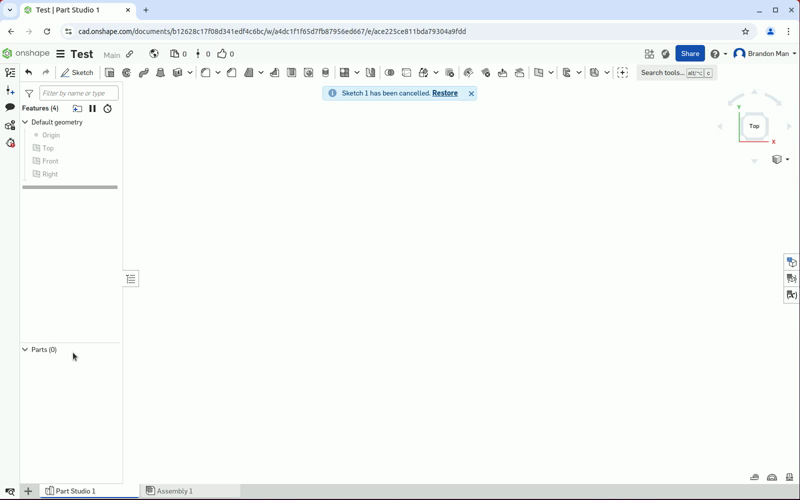
key(y)
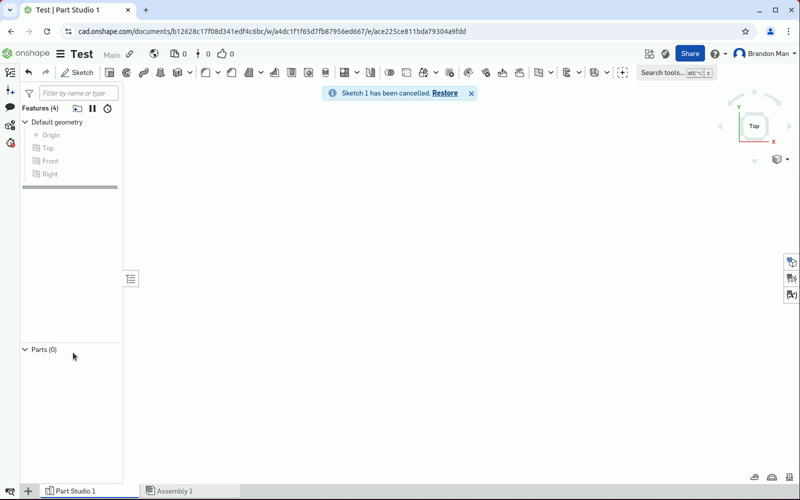
key(shift+p)
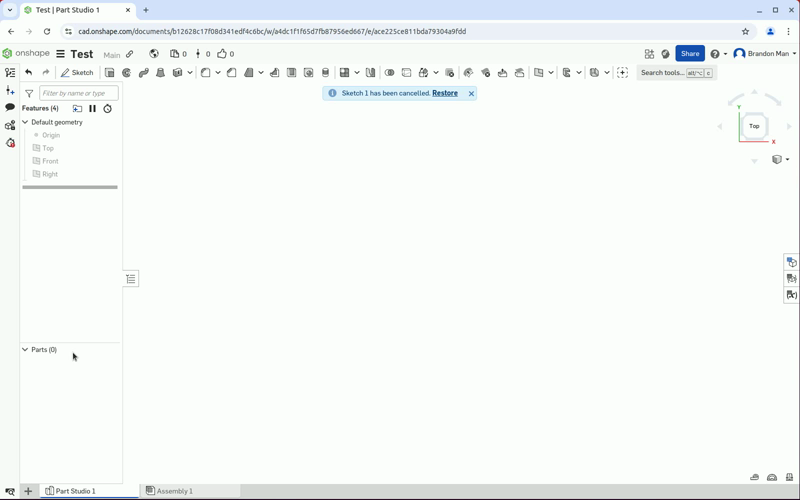
key(space)
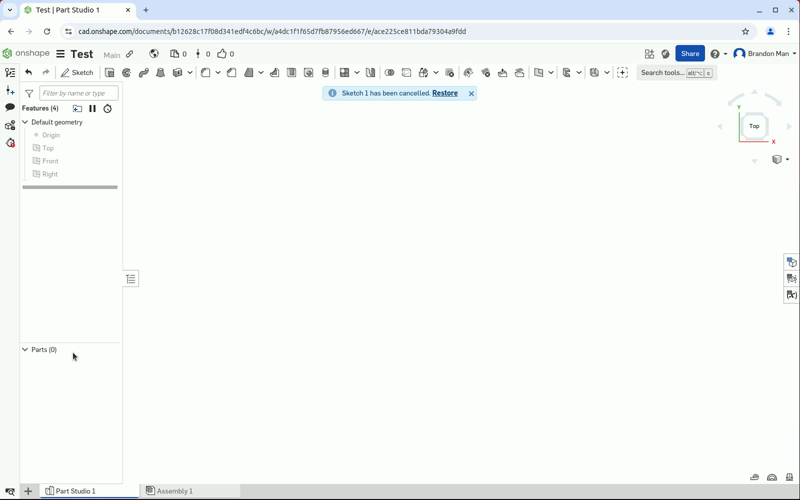
key_down(shift)
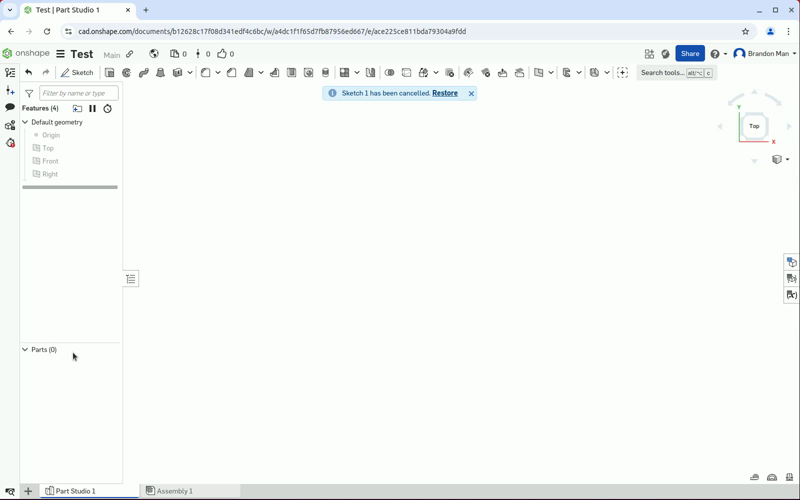
key(up)
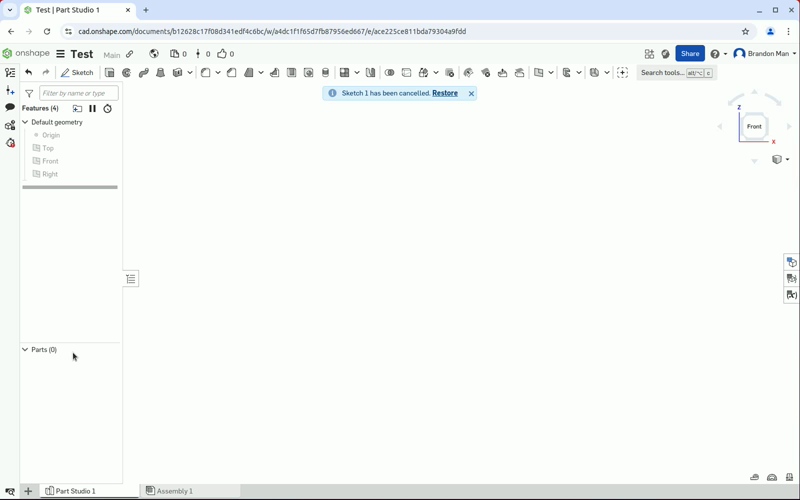
key_up(shift)
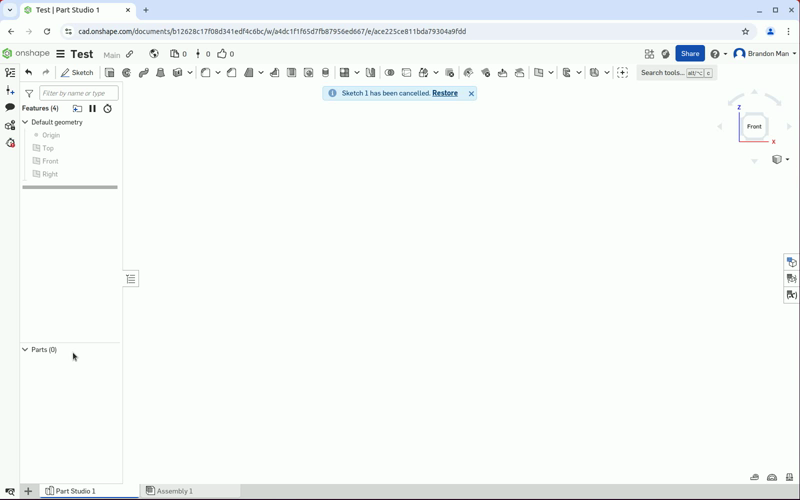
mouse_move(73, 352)
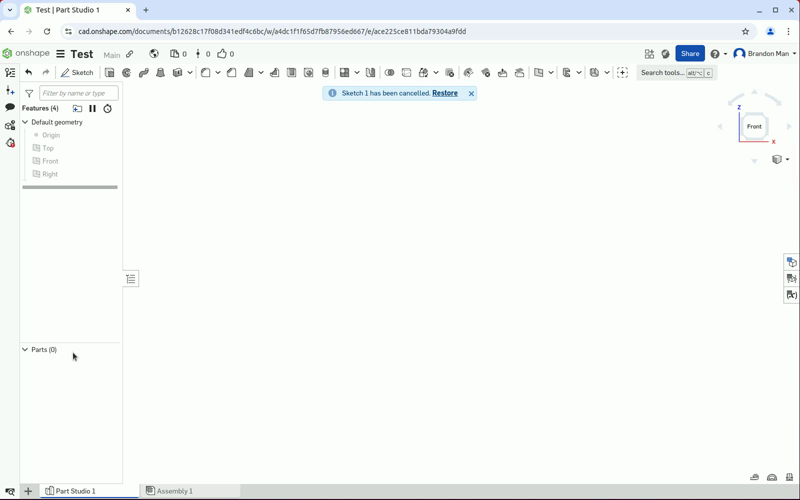
key(shift+y)
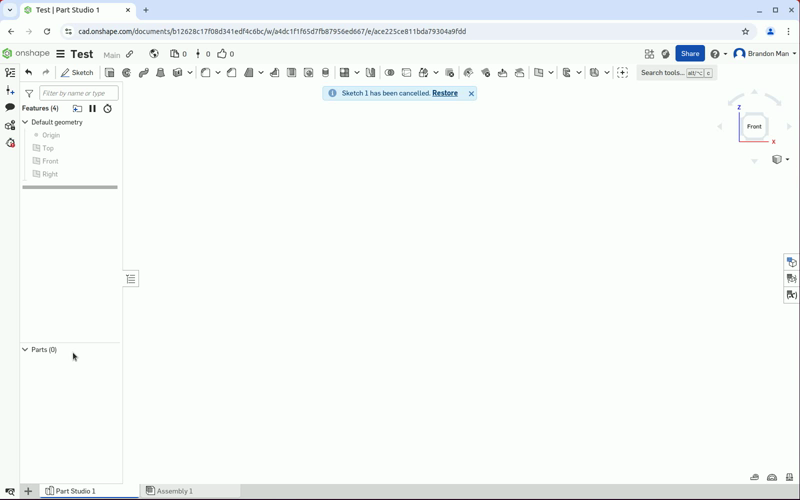
key(shift+s)
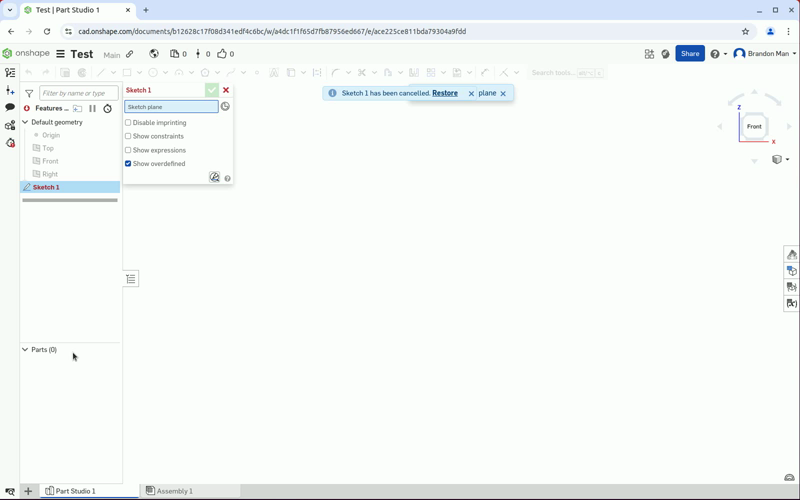
mouse_move(73, 163)
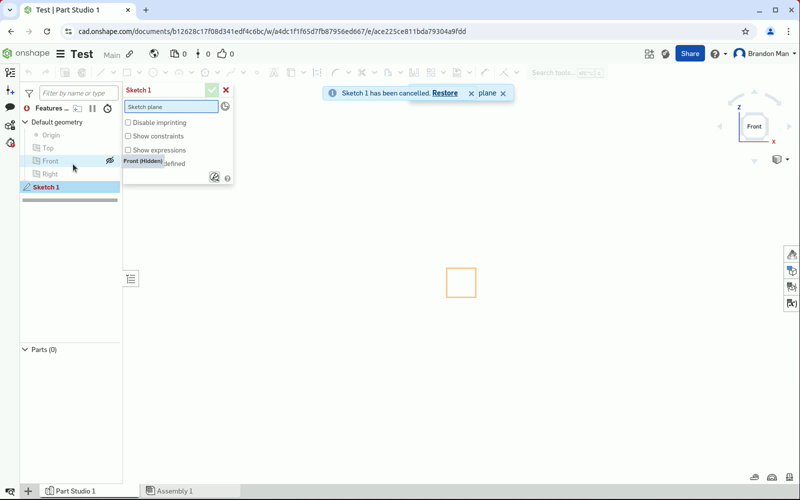
click(73, 163)
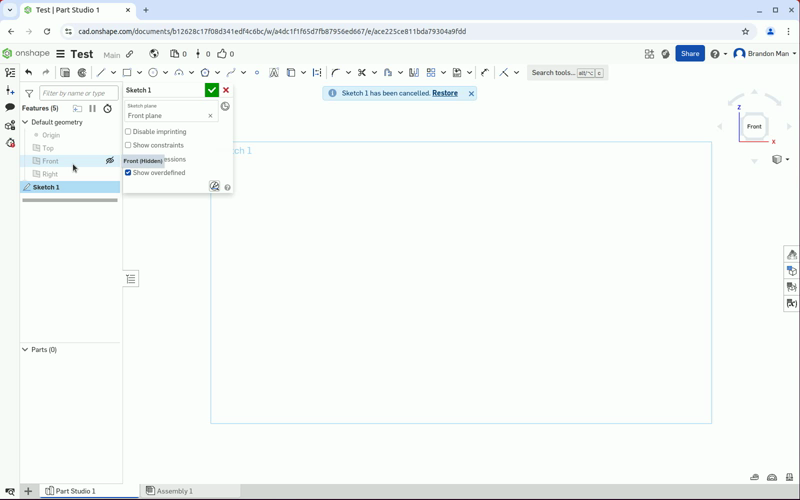
mouse_move(73, 352)
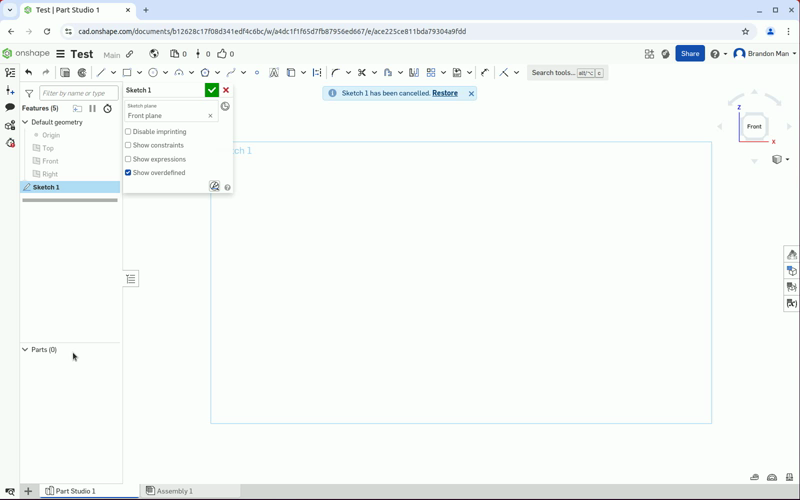
key(y)
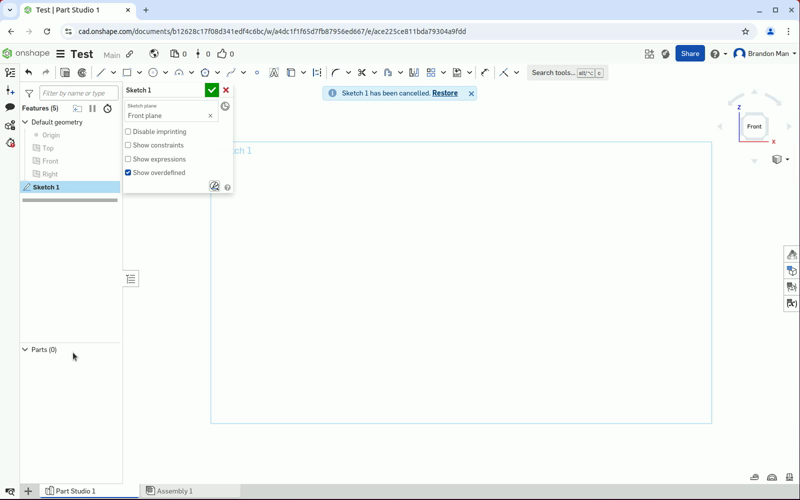
key(c)
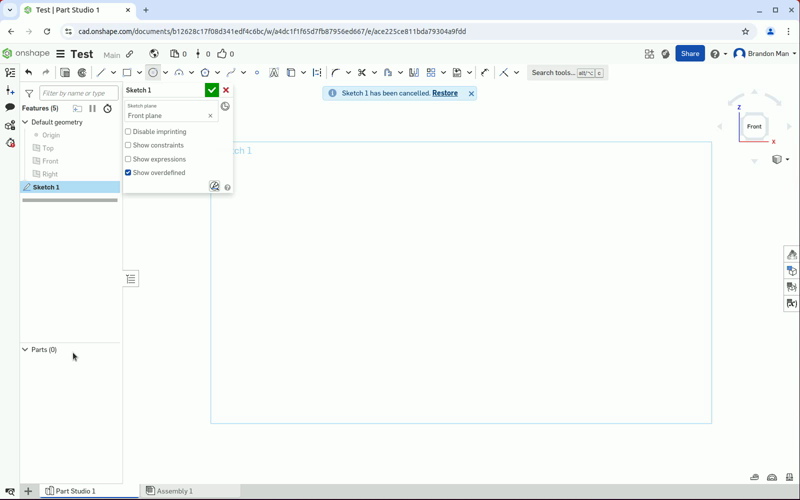
key_down(shift)
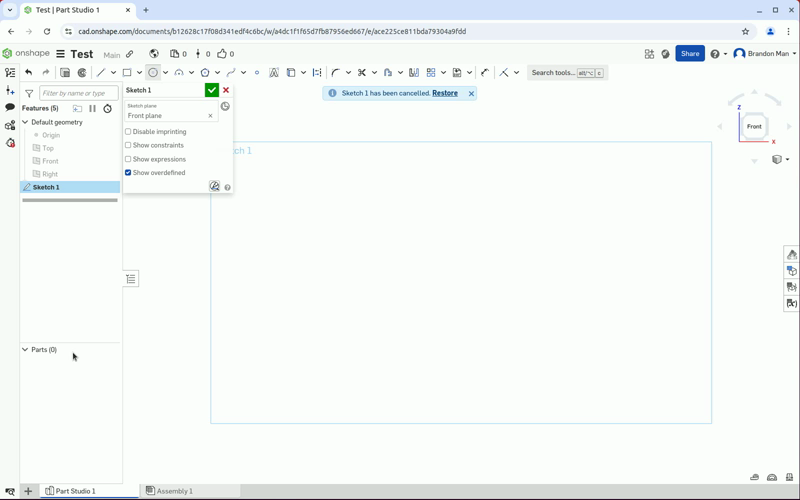
mouse_move(461, 282)
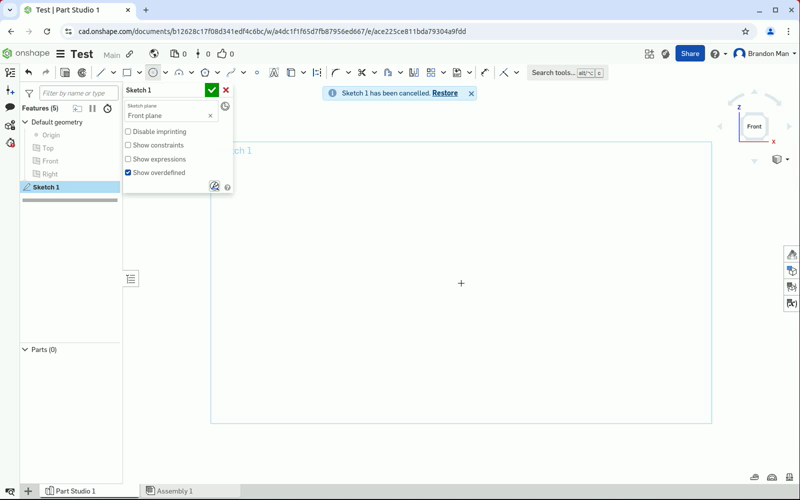
click(461, 282)
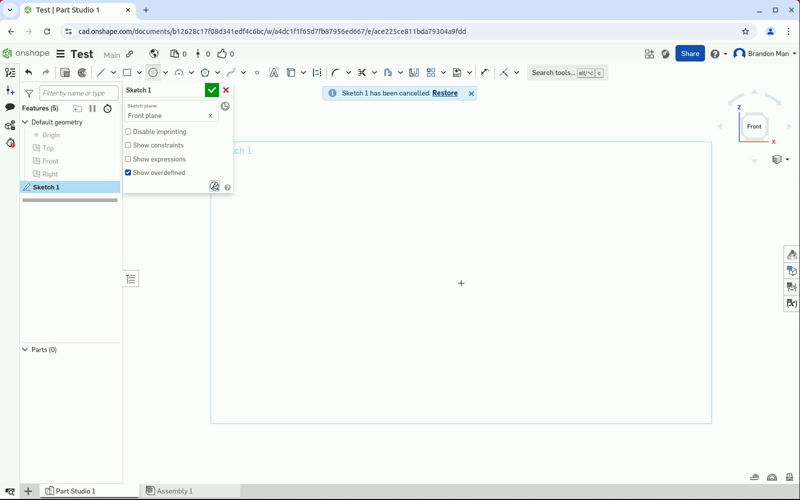
key_up(shift)
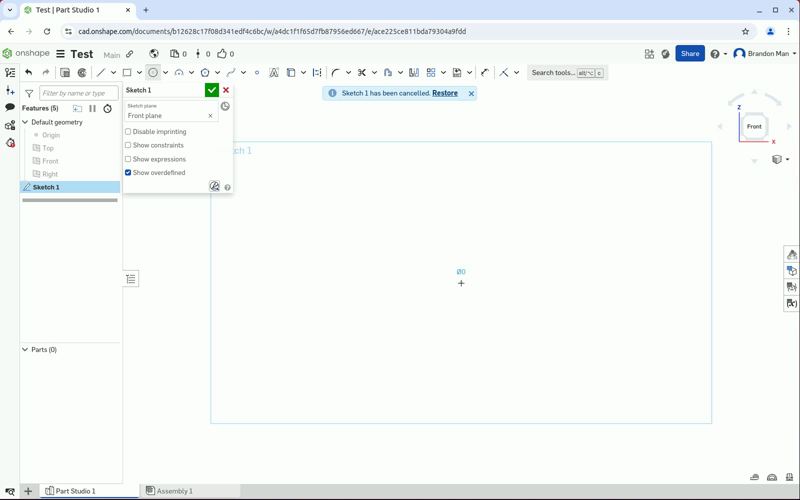
mouse_move(574, 282)
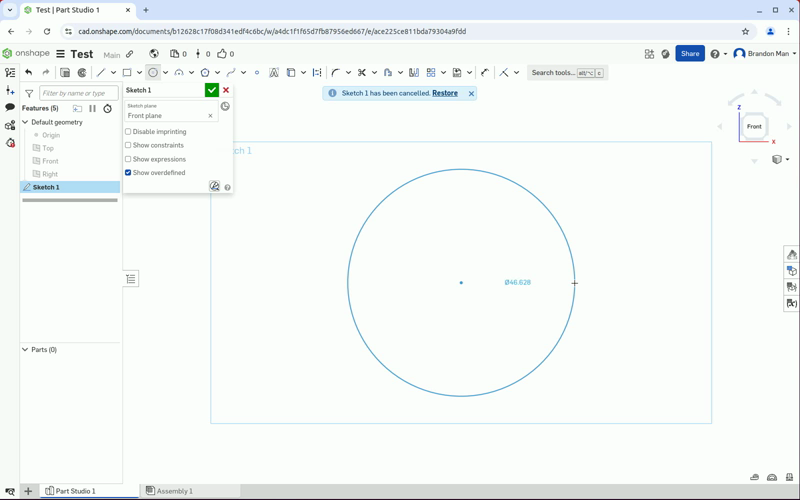
click(574, 282)
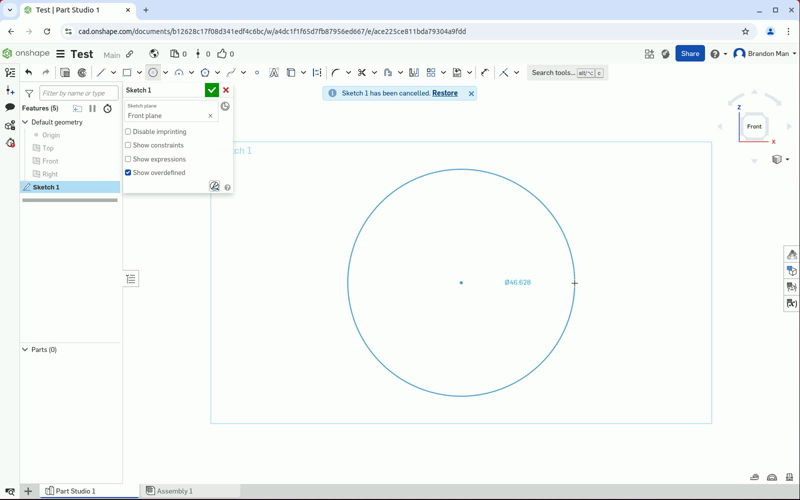
key(esc)
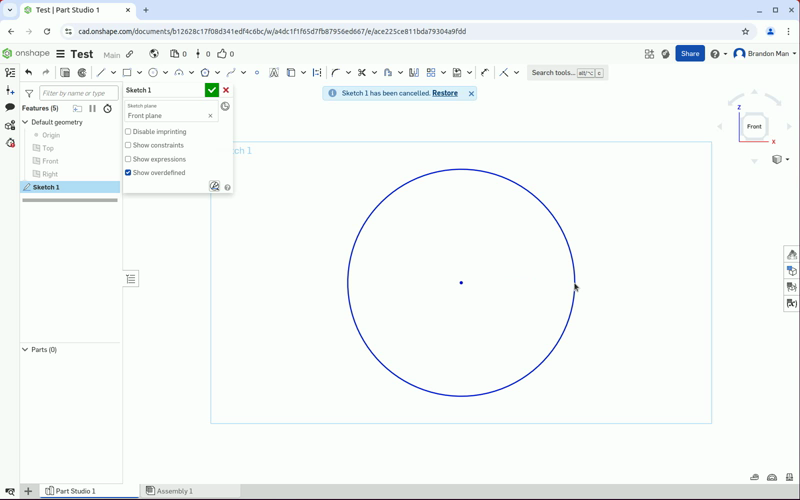
mouse_move(479, 267)
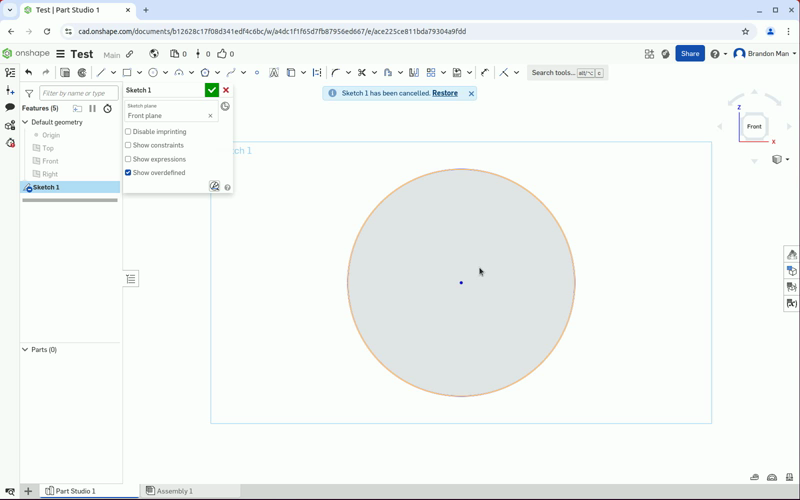
click(479, 267)
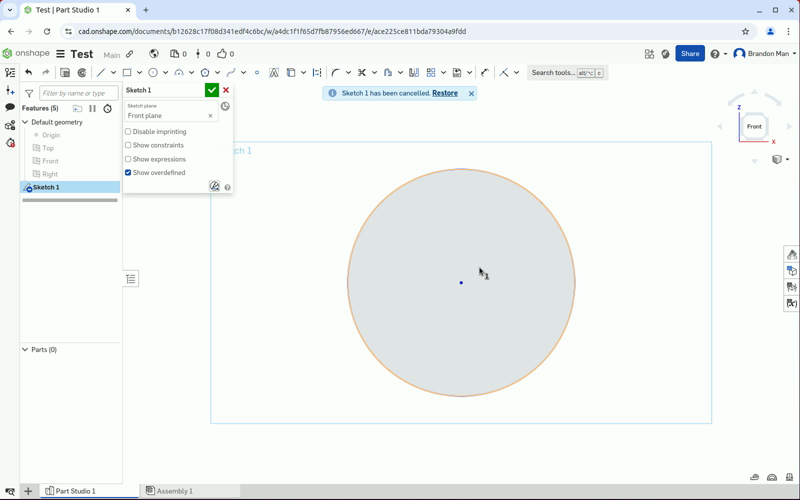
mouse_move(73, 352)
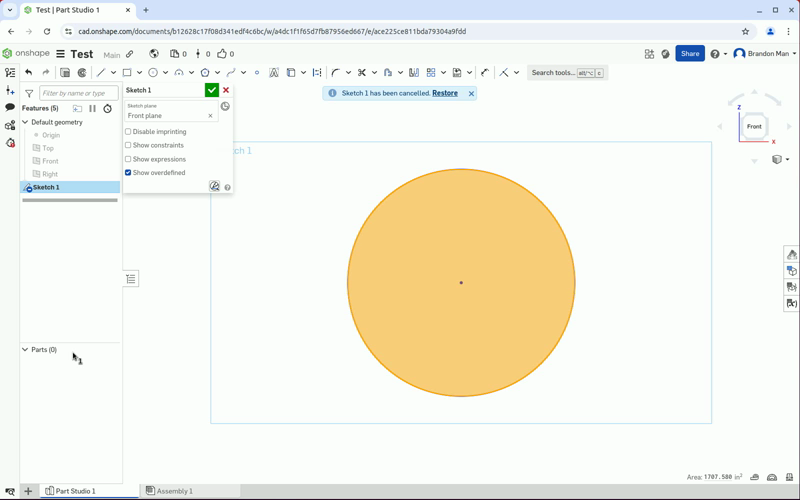
key(shift+y)
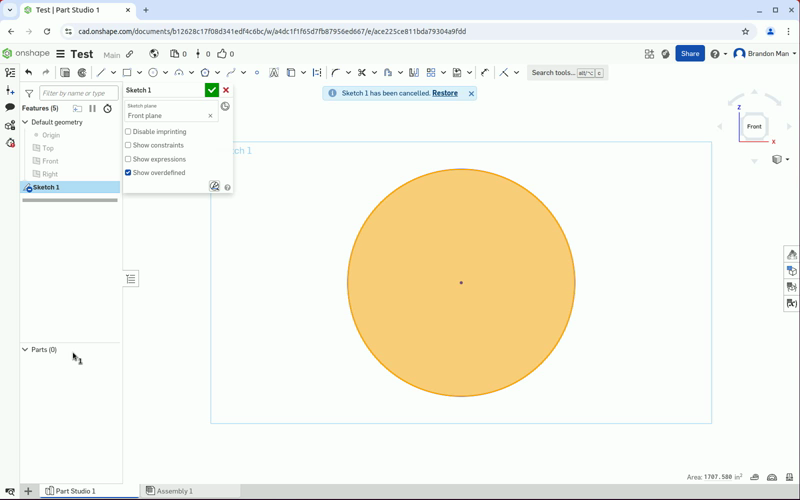
key(shift+e)
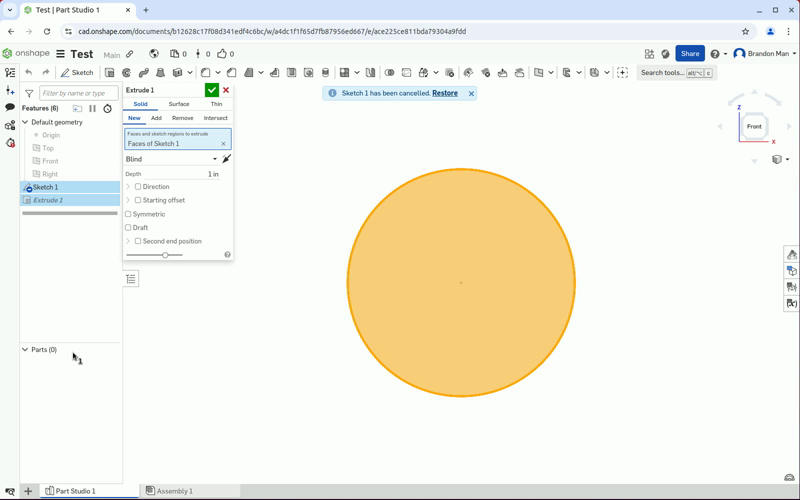
mouse_move(143, 106)
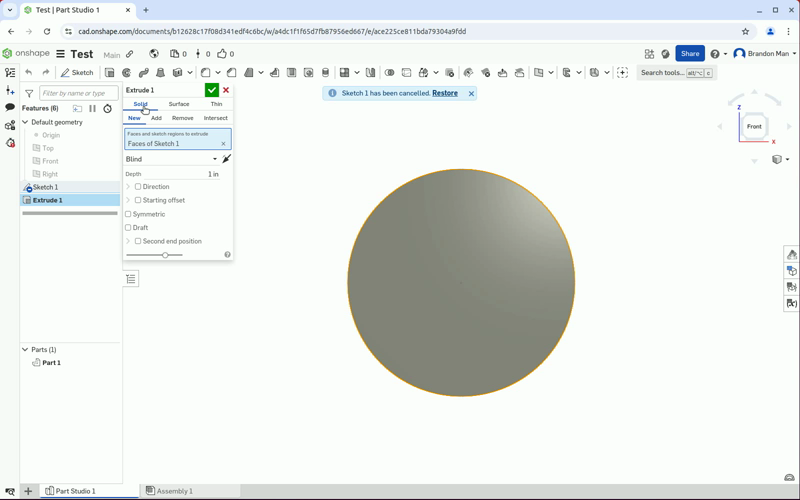
click(143, 106)
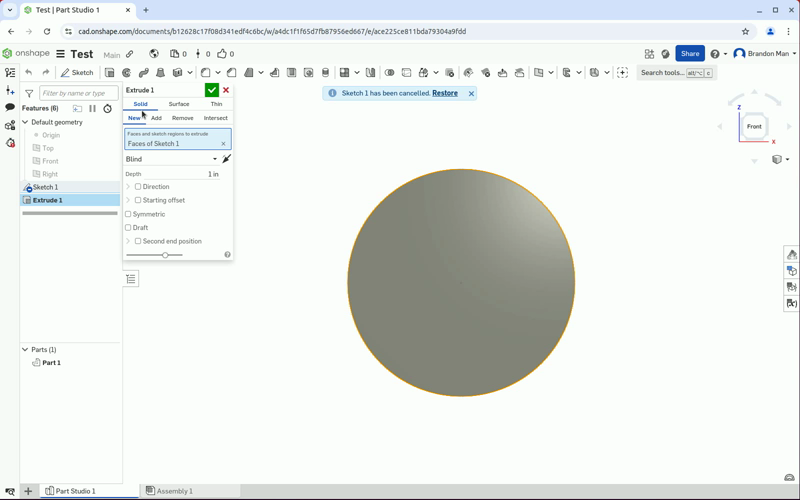
mouse_move(137, 120)
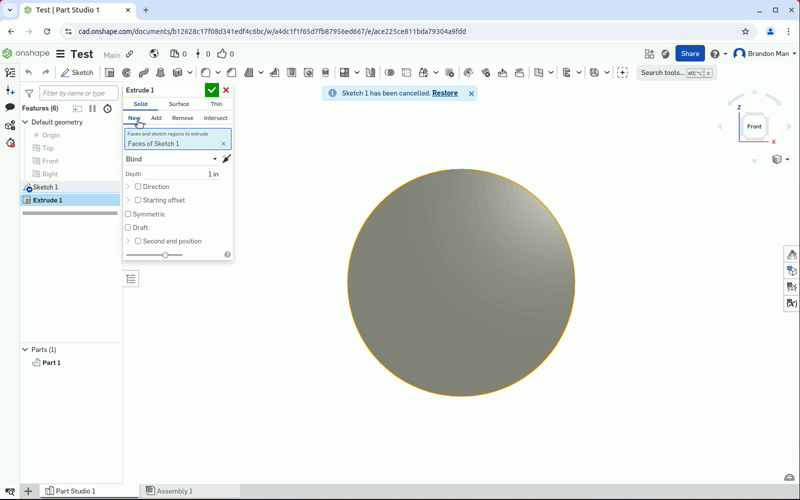
click(137, 120)
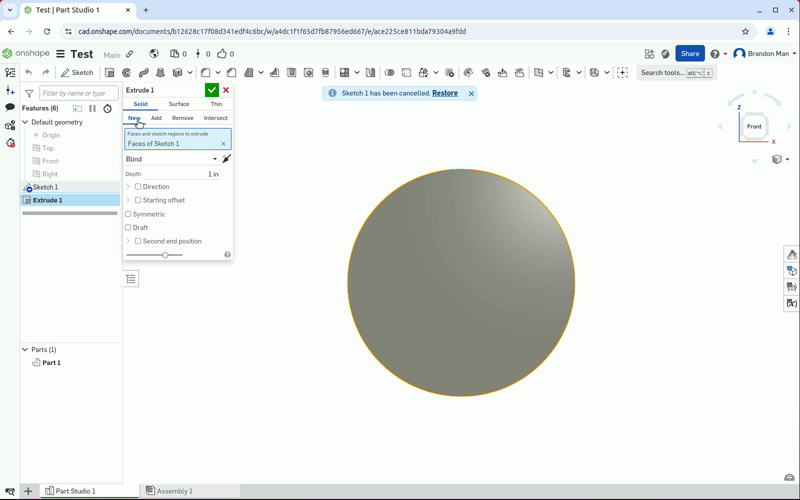
key(tab, 4)
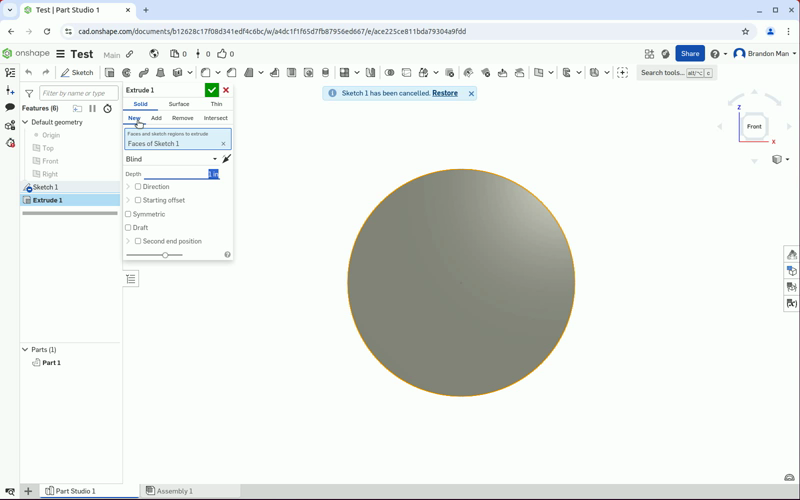
text(5.777)
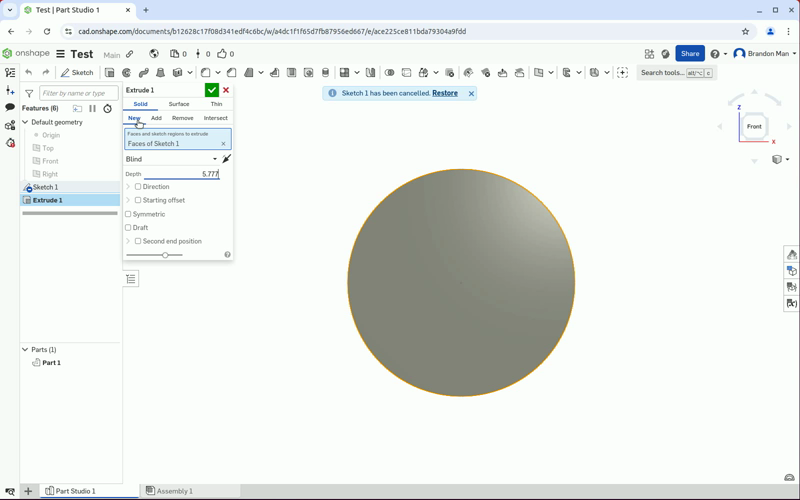
key(enter)
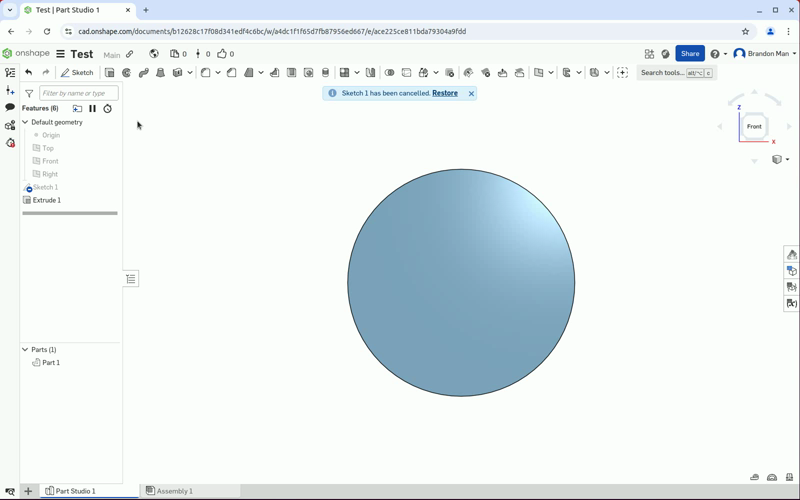
key(shift+h)
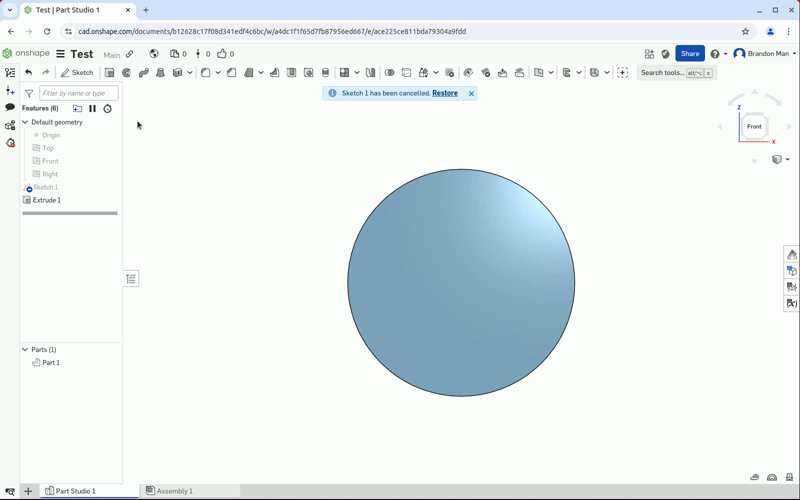
key(shift+h)
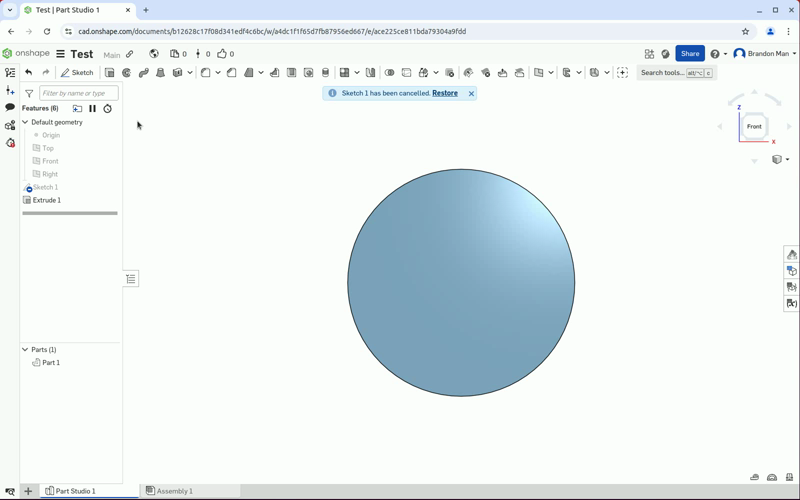
mouse_move(73, 189)
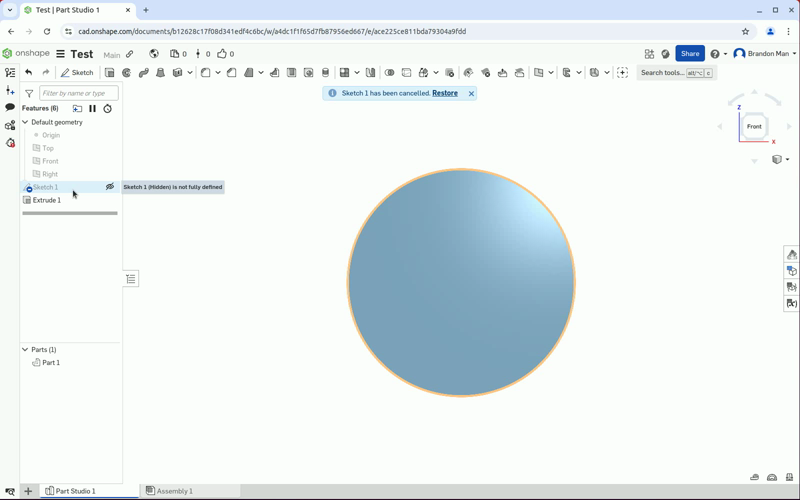
click(73, 189)
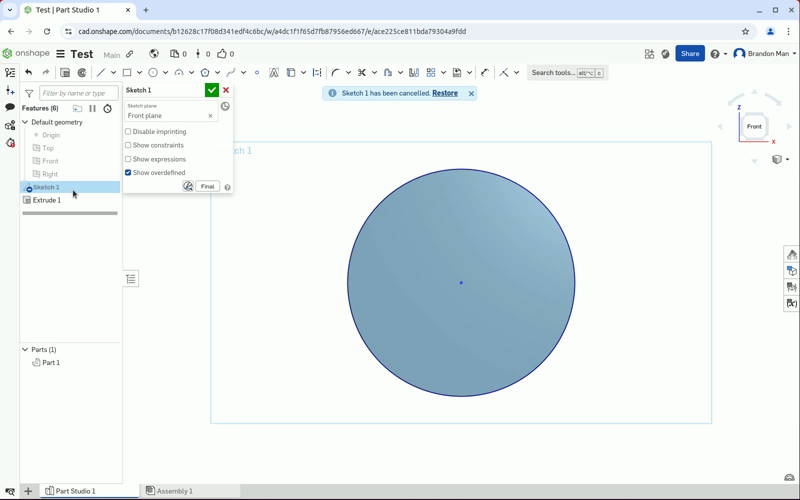
mouse_move(229, 92)
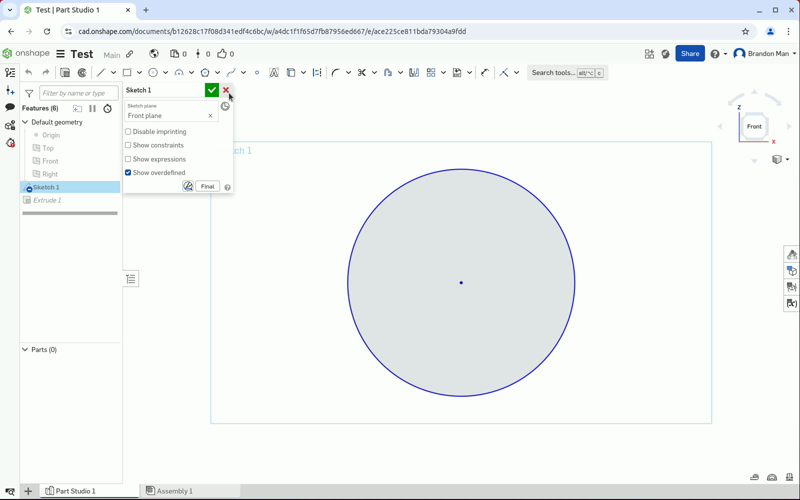
click(229, 92)
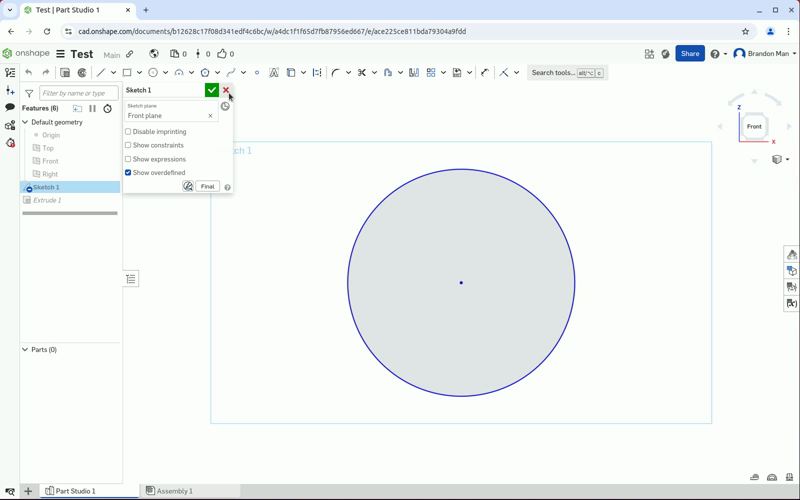
key(shift+s)
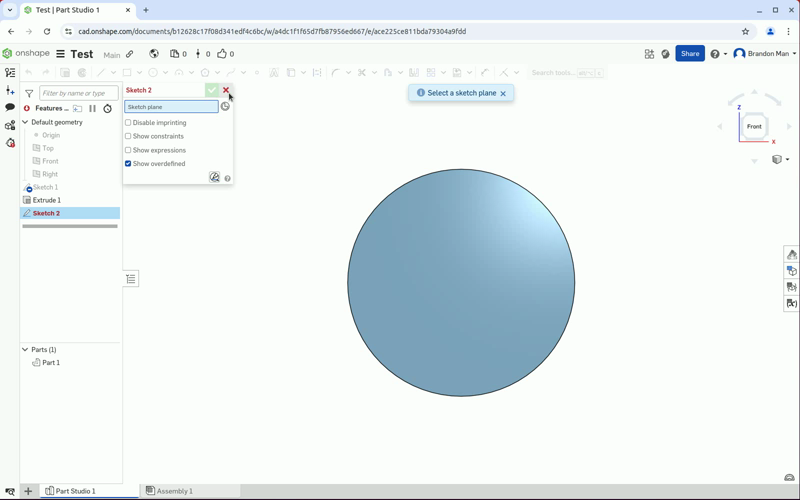
mouse_move(73, 163)
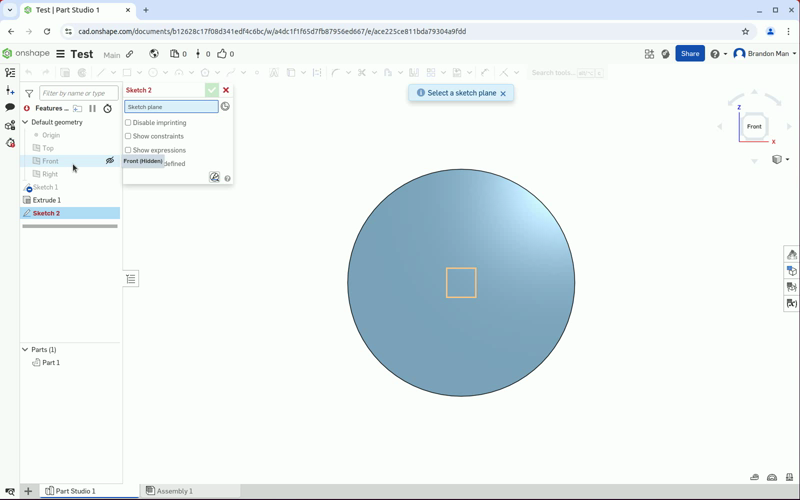
click(73, 163)
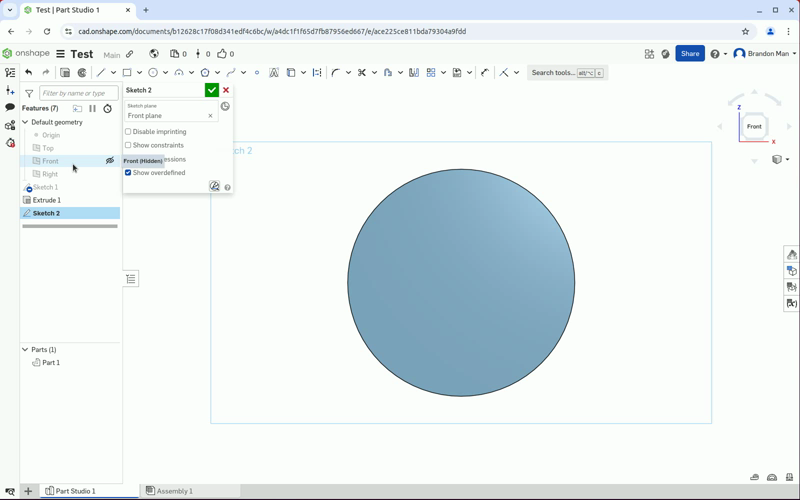
mouse_move(73, 352)
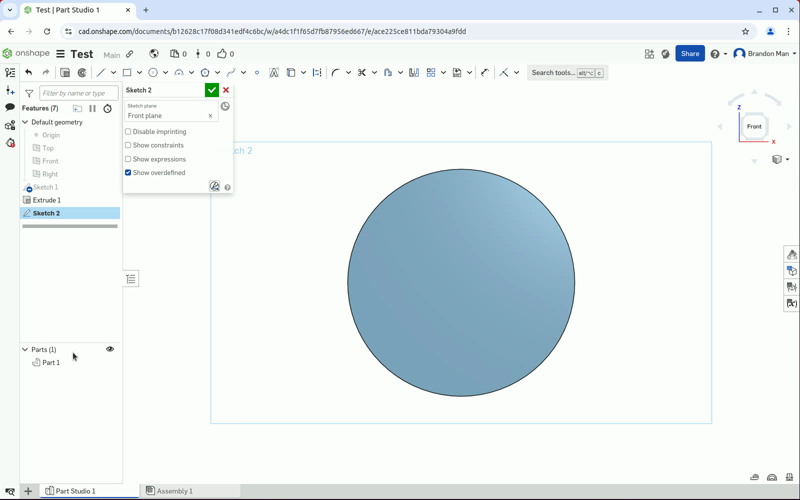
key(y)
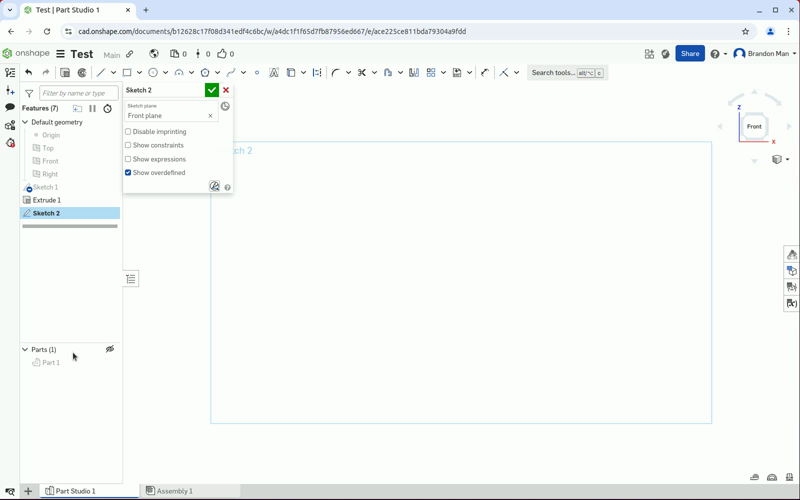
key(c)
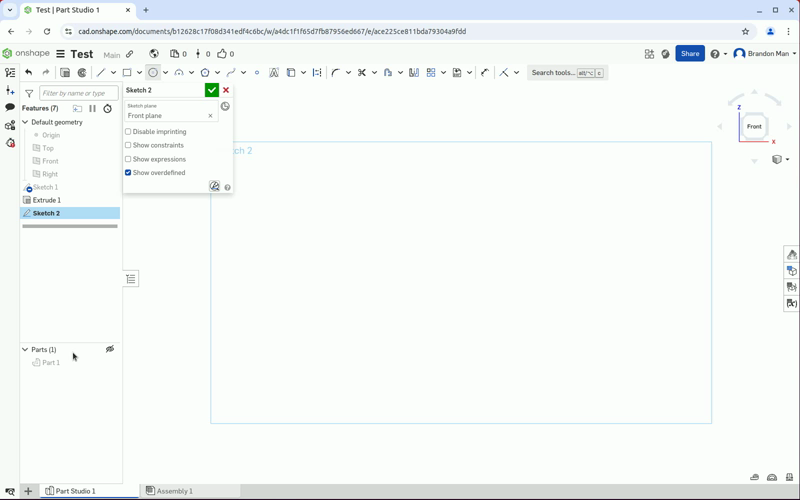
key_down(shift)
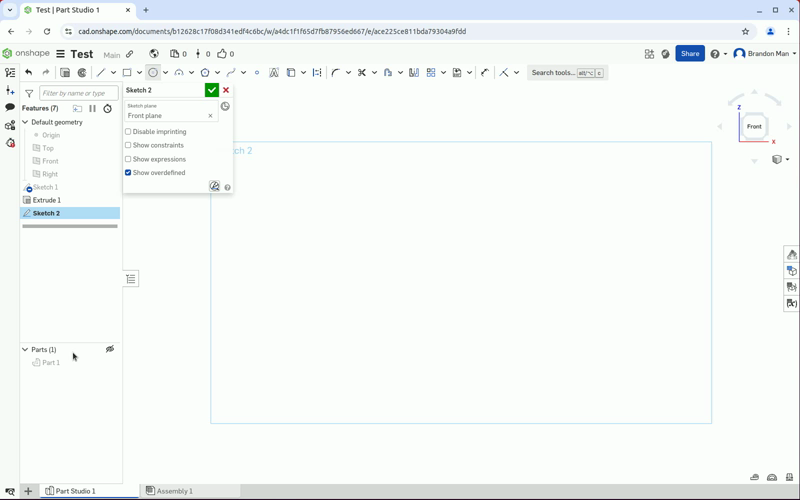
mouse_move(461, 282)
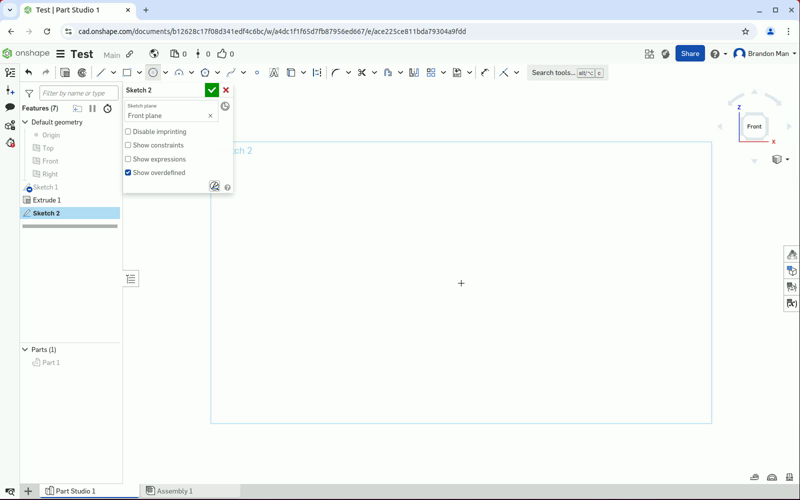
click(461, 282)
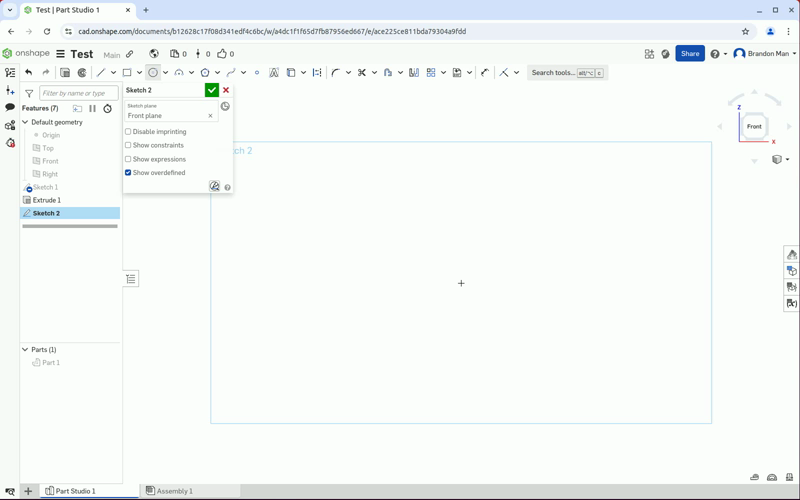
key_up(shift)
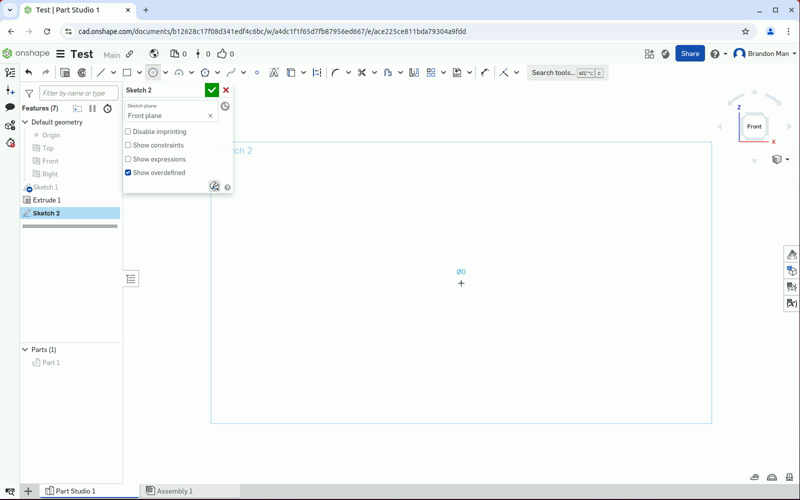
mouse_move(479, 282)
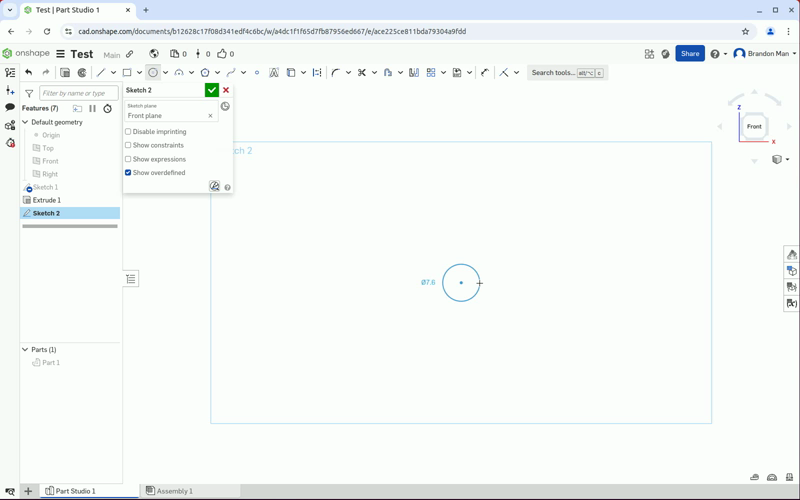
click(479, 282)
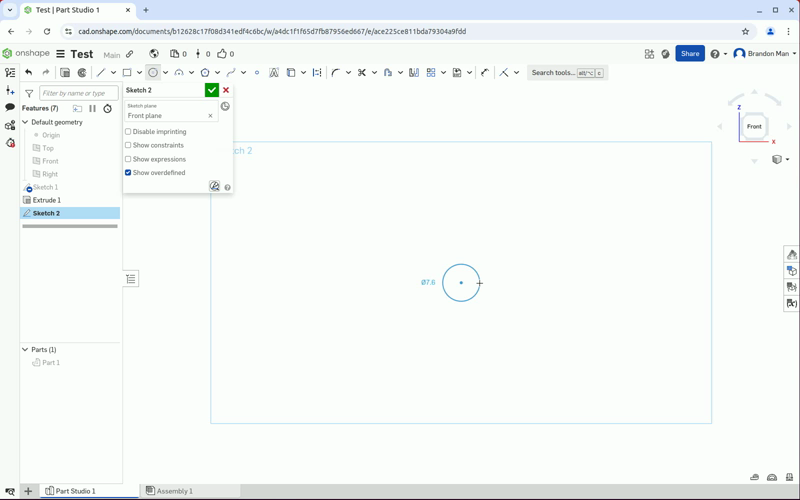
key(esc)
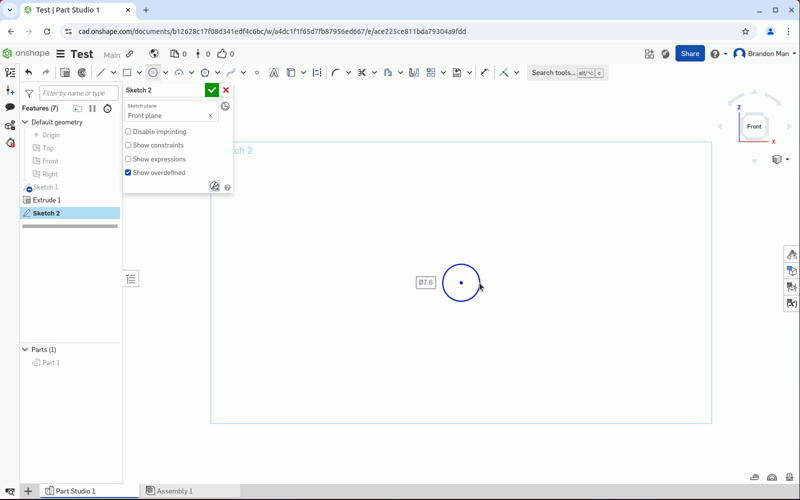
mouse_move(466, 280)
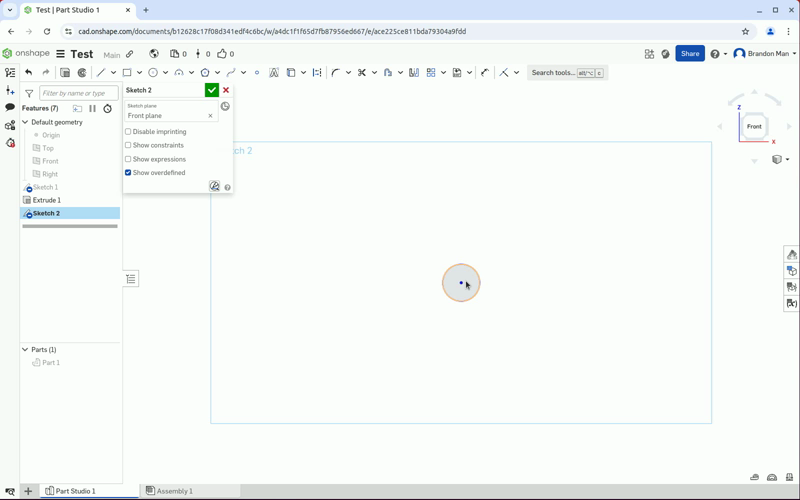
scroll(6)
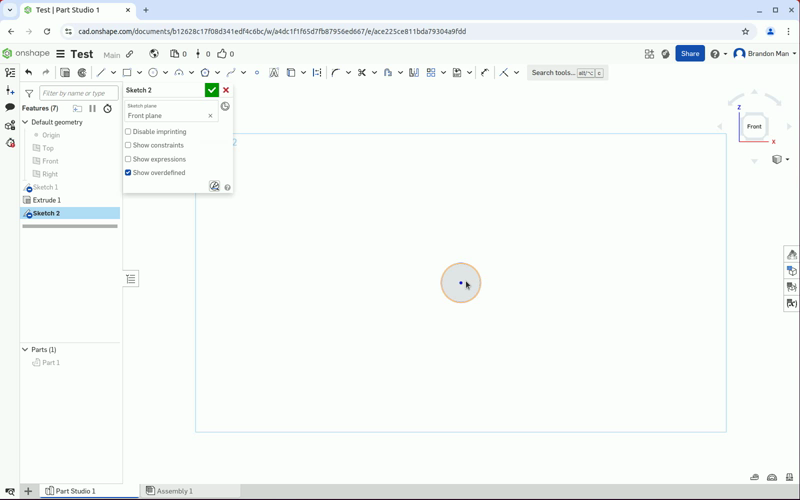
scroll(6)
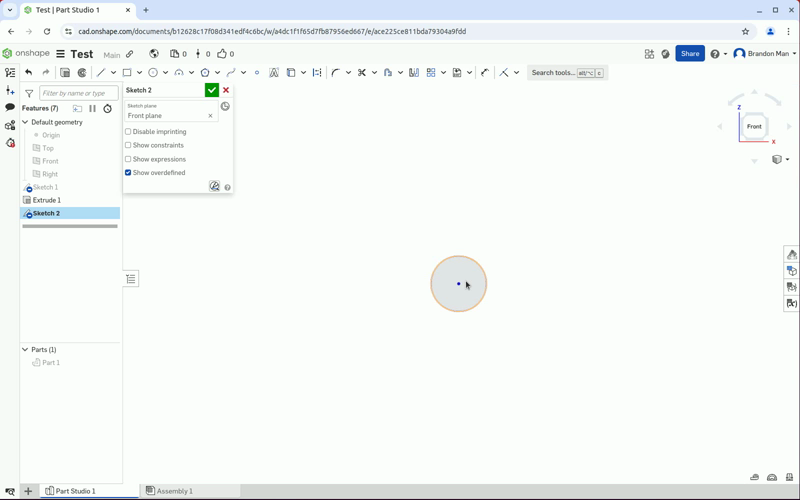
scroll(6)
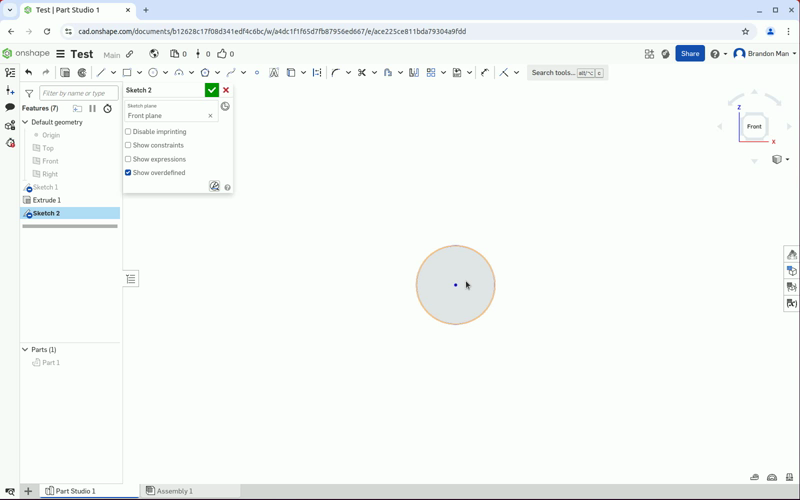
scroll(6)
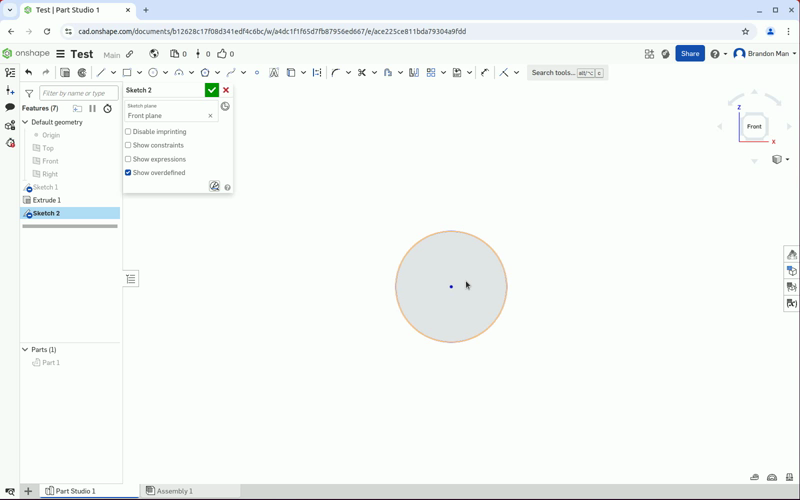
scroll(6)
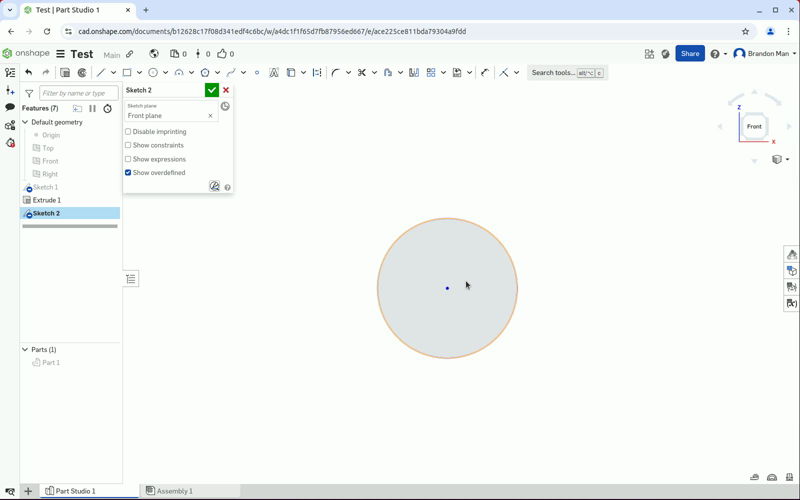
scroll(6)
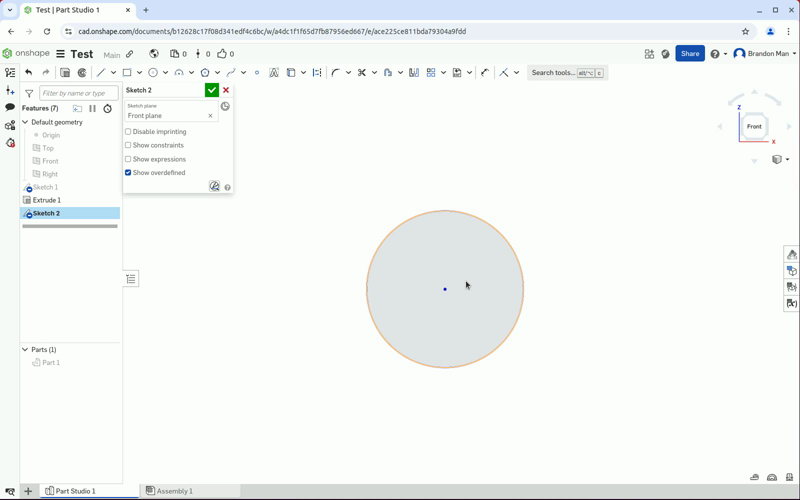
scroll(6)
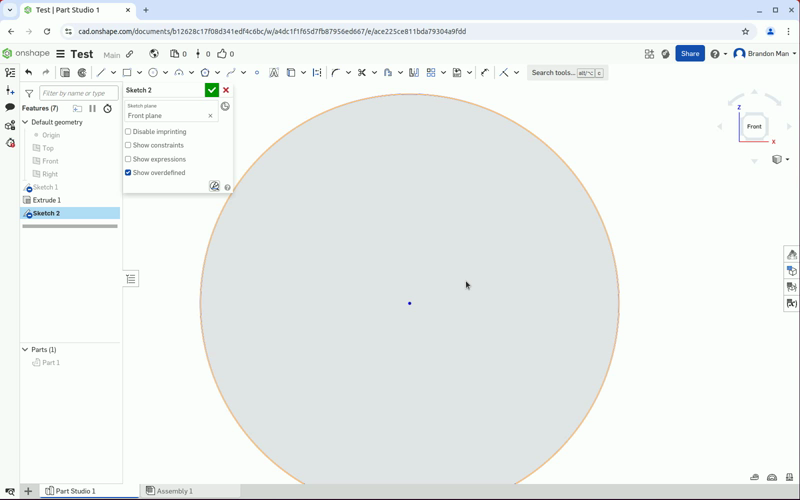
click(466, 280)
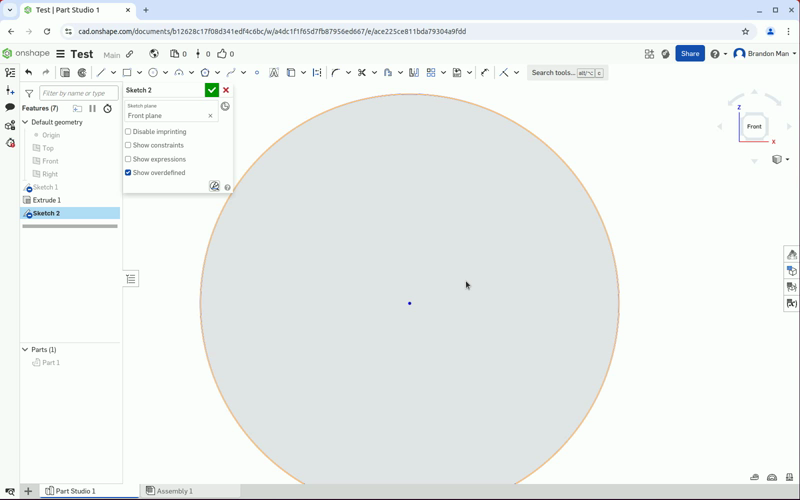
scroll(-6)
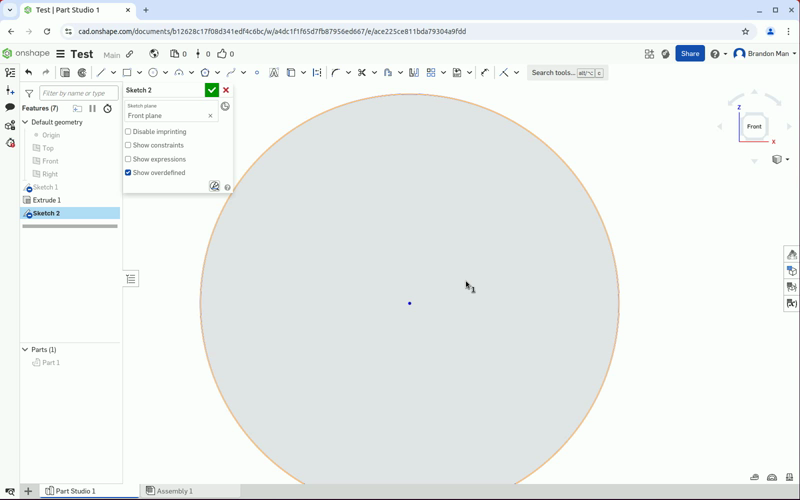
scroll(-6)
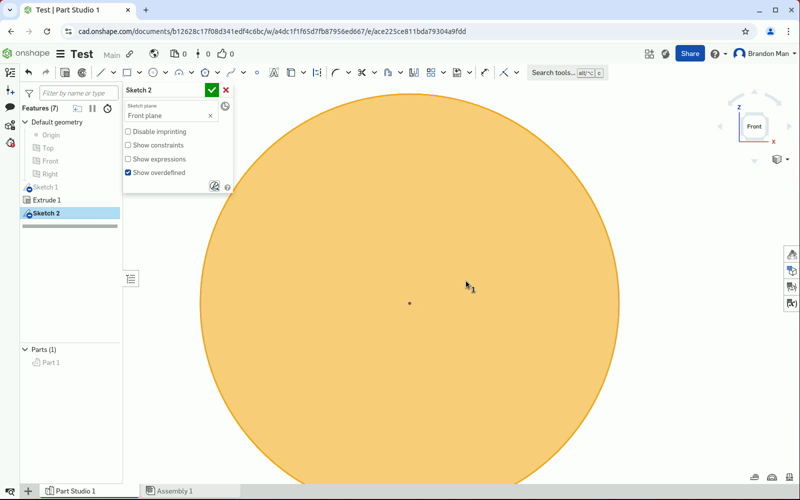
scroll(-6)
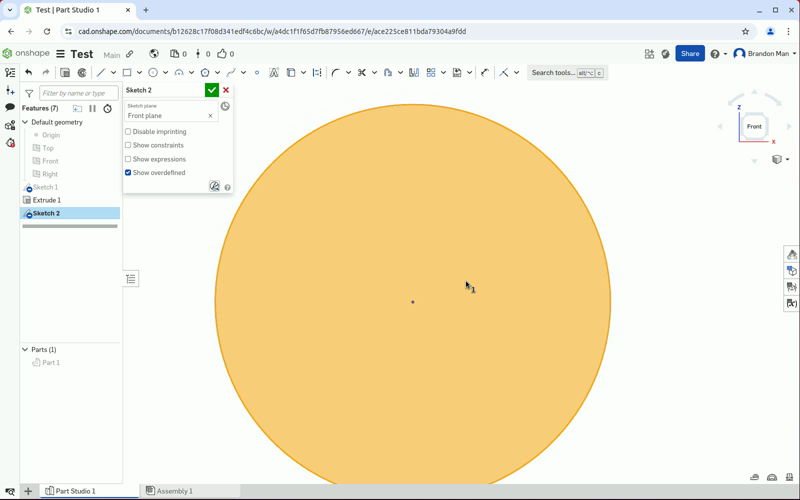
scroll(-6)
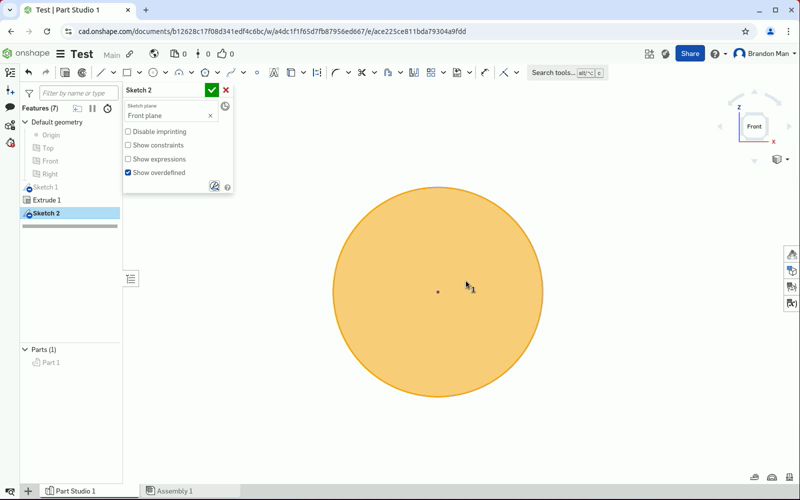
scroll(-6)
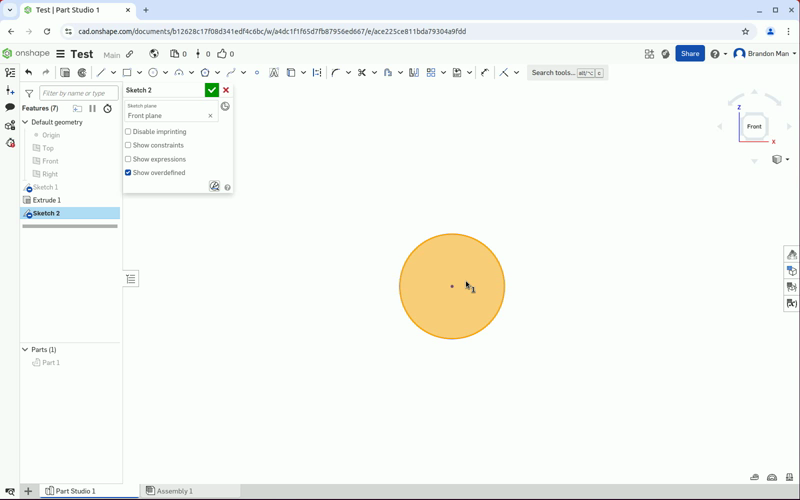
scroll(-6)
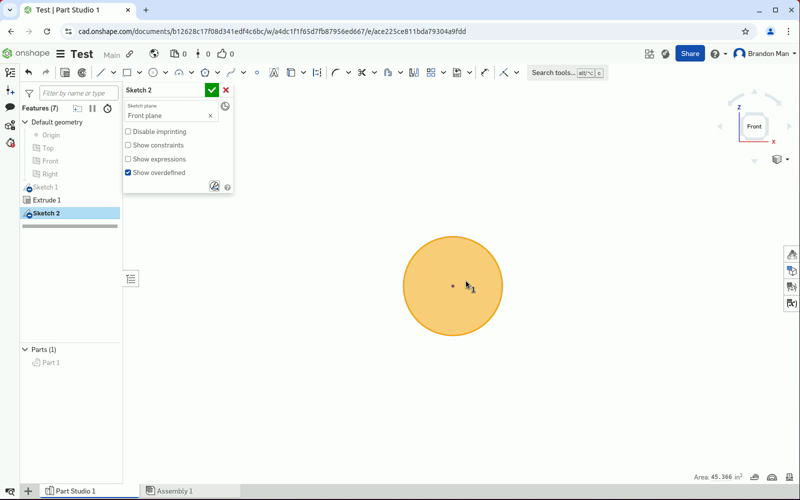
scroll(-6)
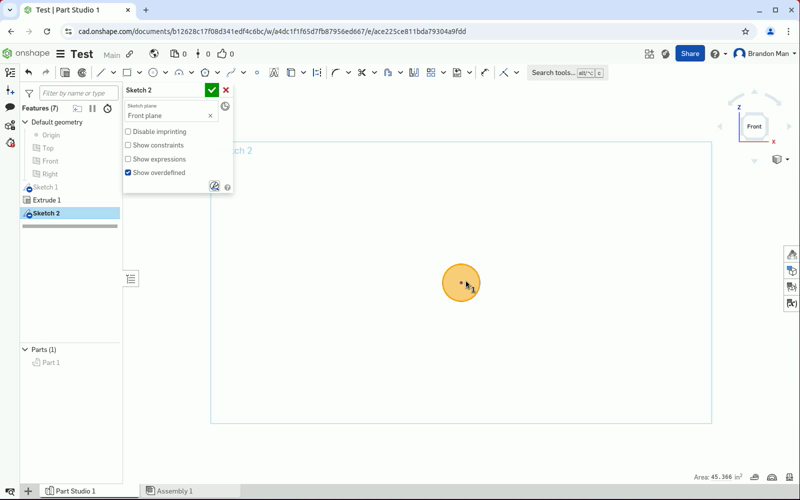
mouse_move(73, 352)
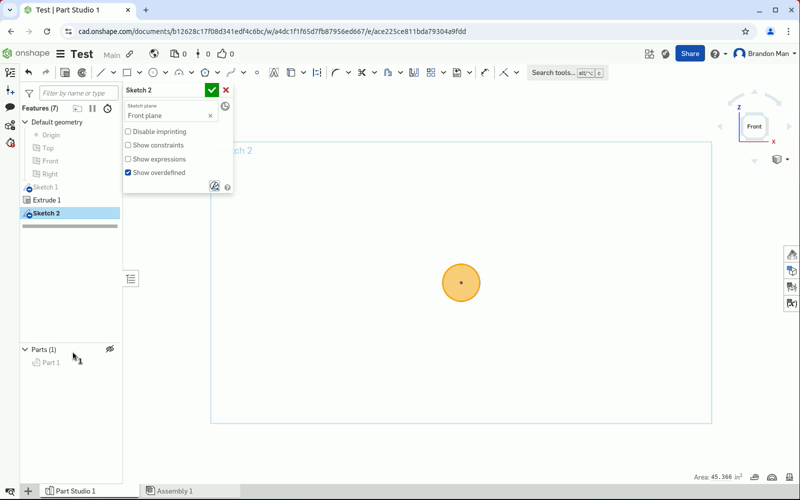
key(shift+y)
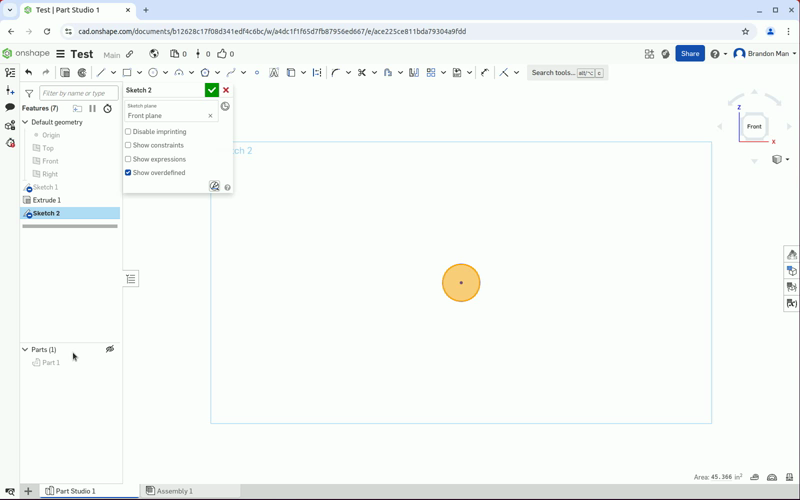
key(shift+e)
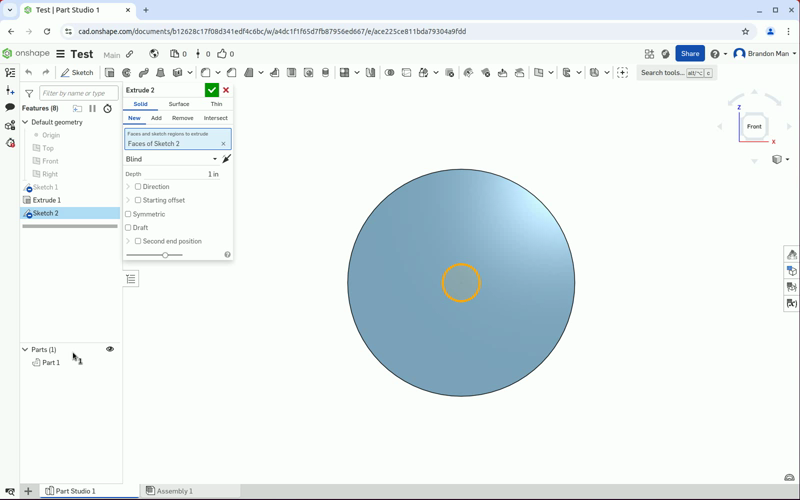
mouse_move(143, 106)
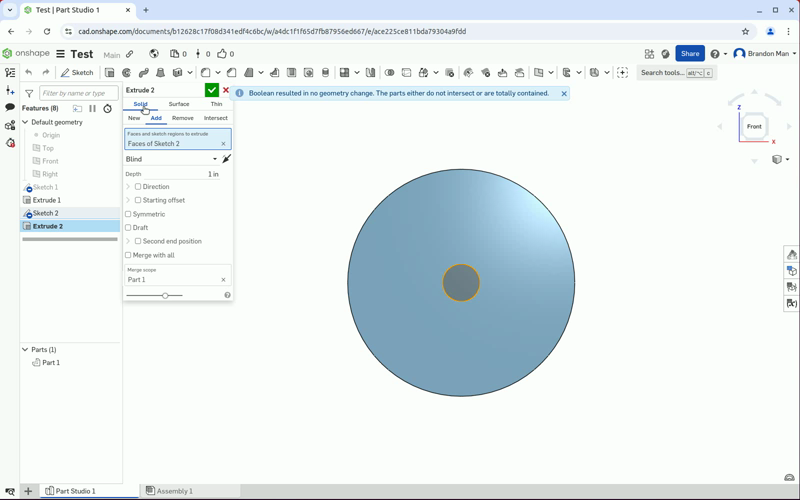
click(143, 106)
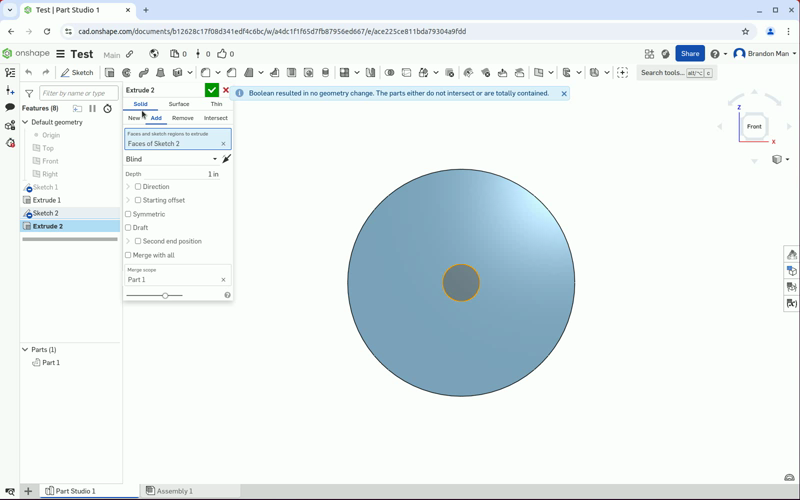
mouse_move(137, 120)
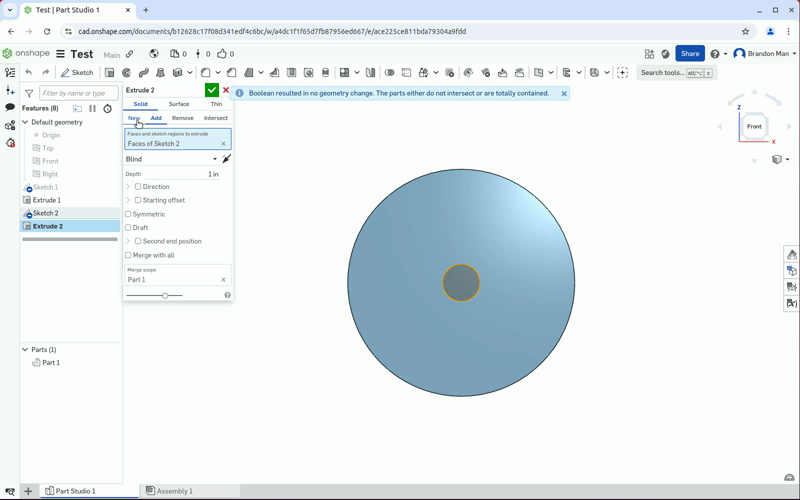
click(137, 120)
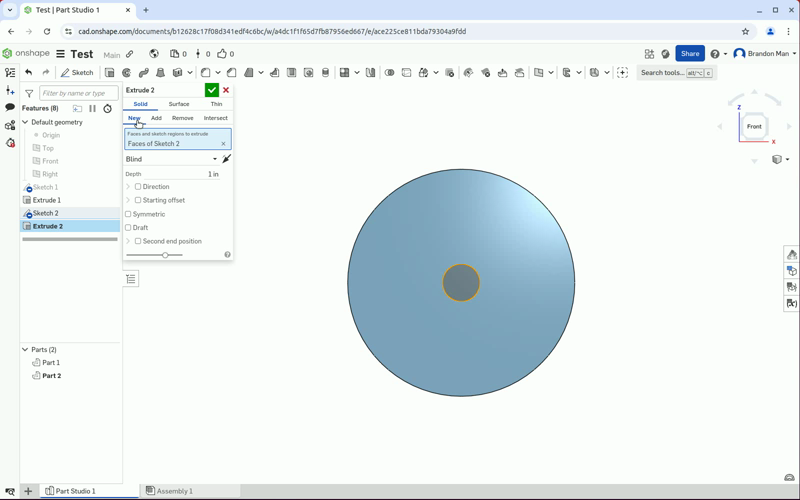
key(tab, 4)
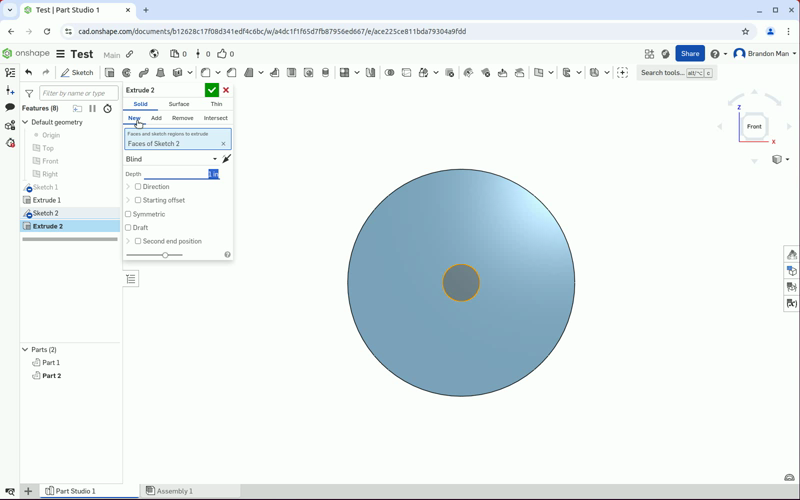
text(-13.239)
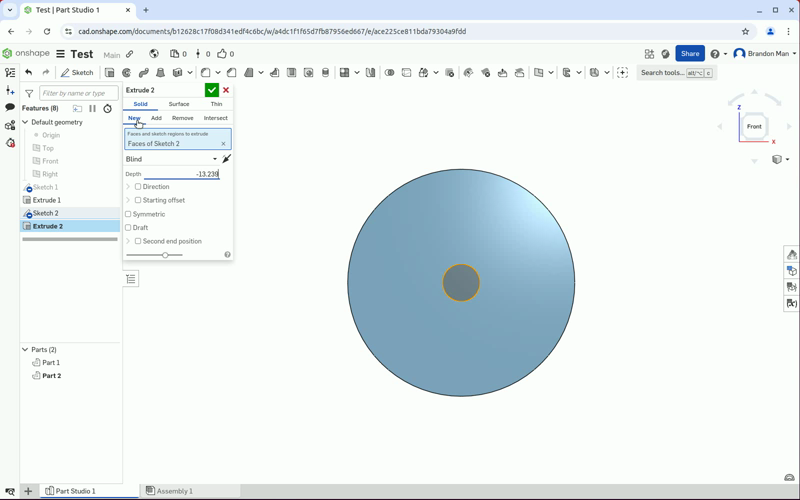
key(enter)
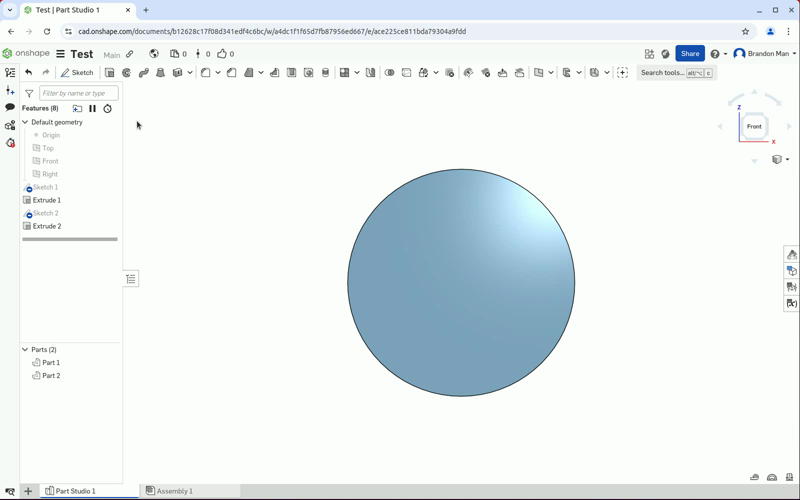
key(shift+h)
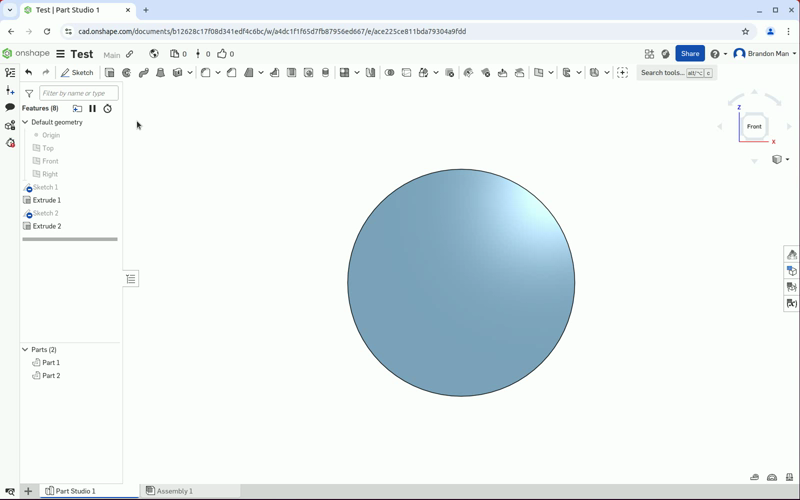
key(shift+h)
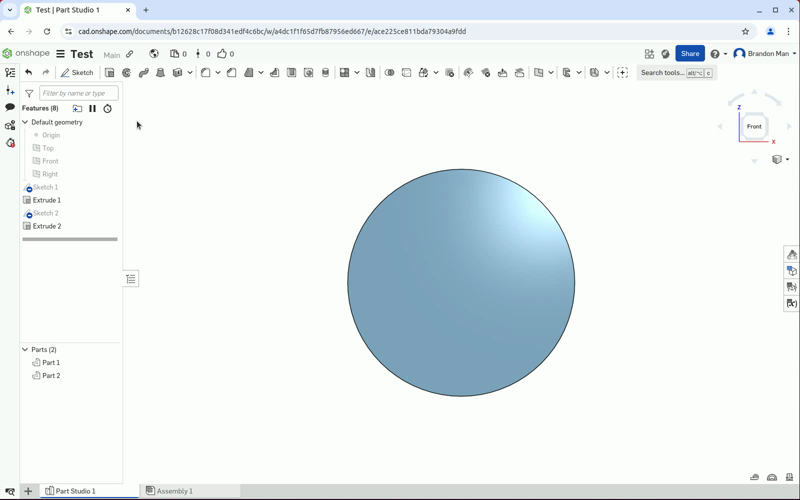
mouse_move(73, 189)
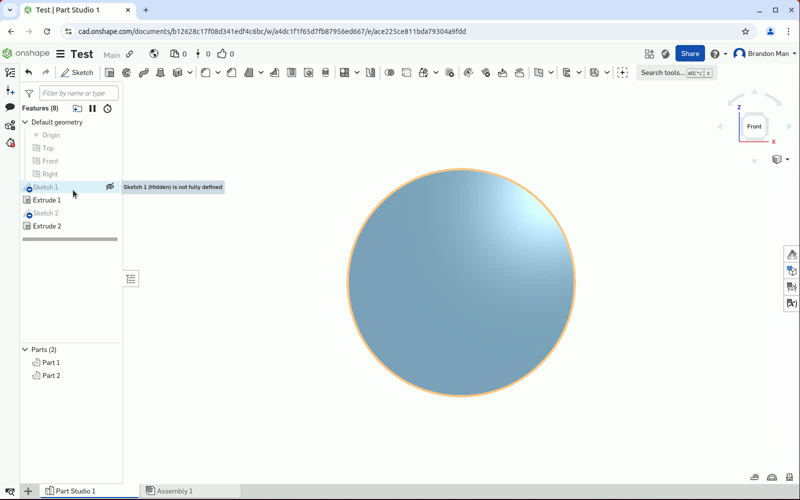
click(73, 189)
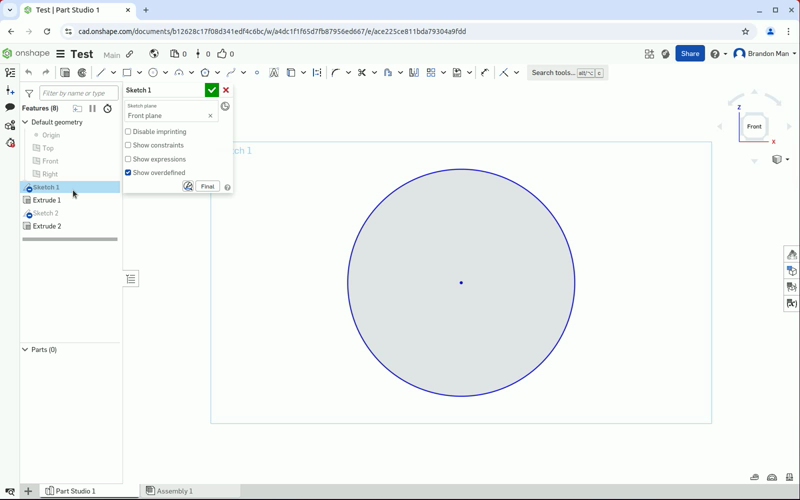
mouse_move(229, 92)
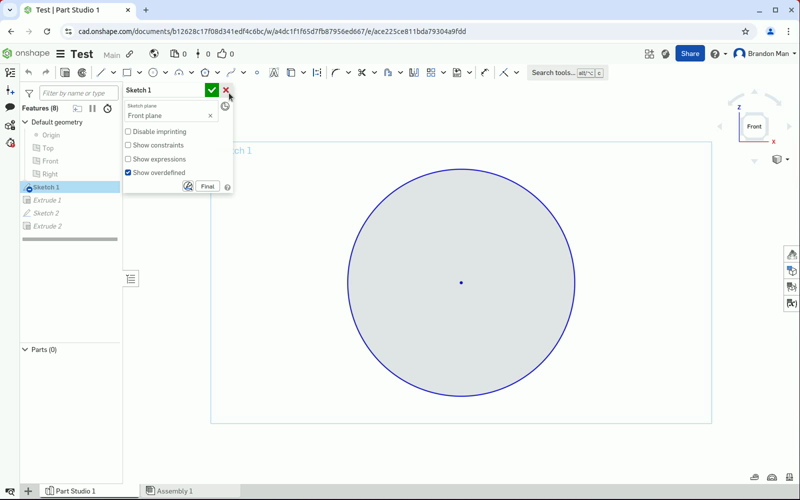
click(229, 92)
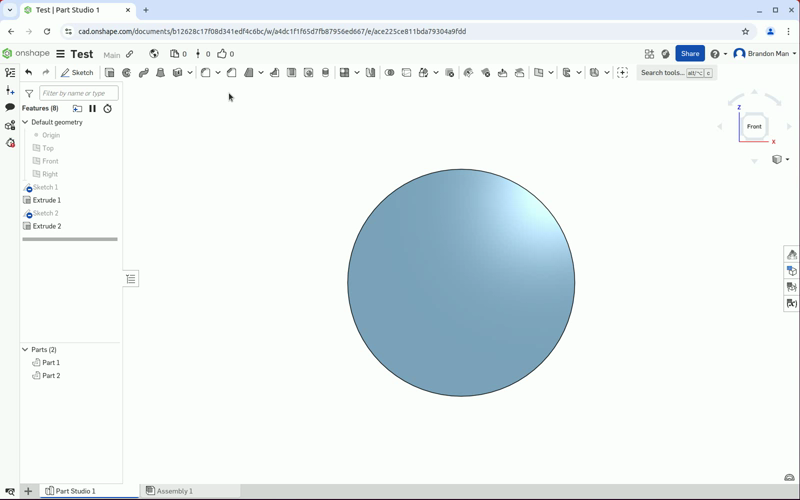
mouse_move(541, 75)
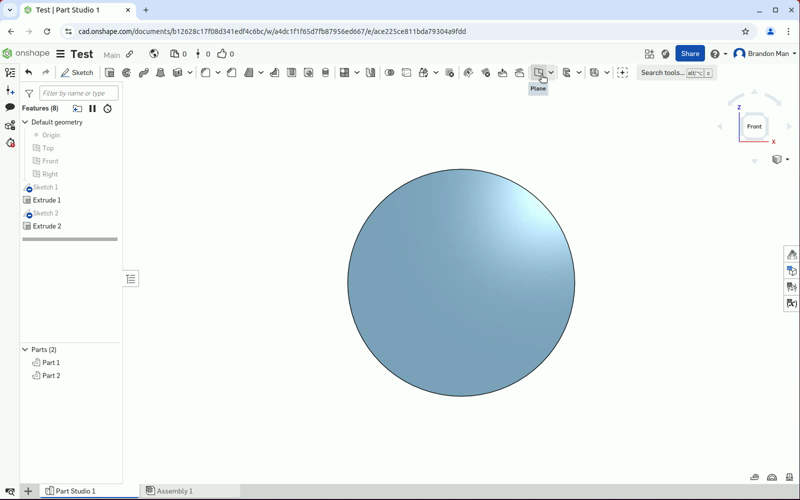
click(541, 75)
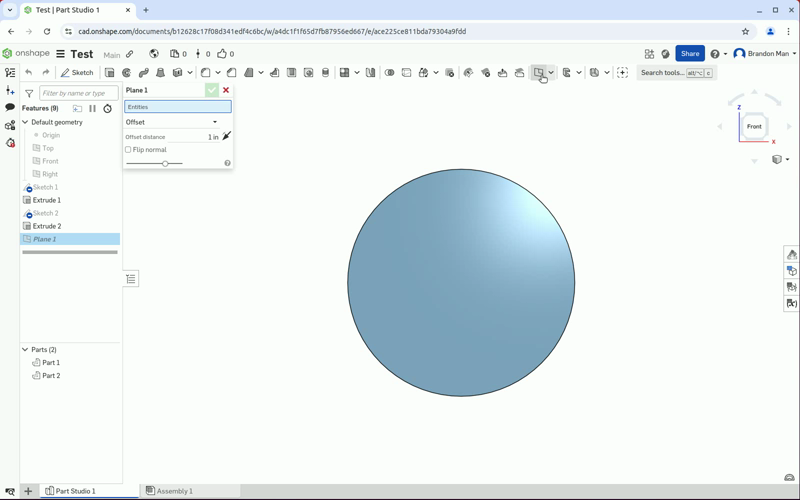
mouse_move(73, 163)
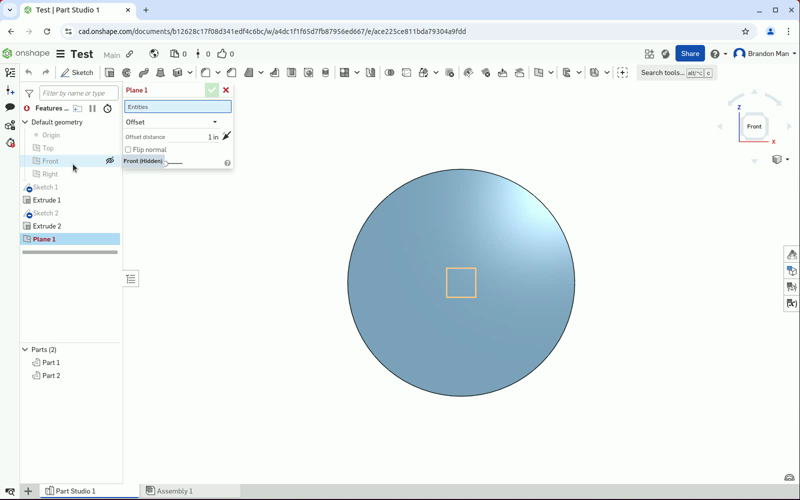
click(73, 163)
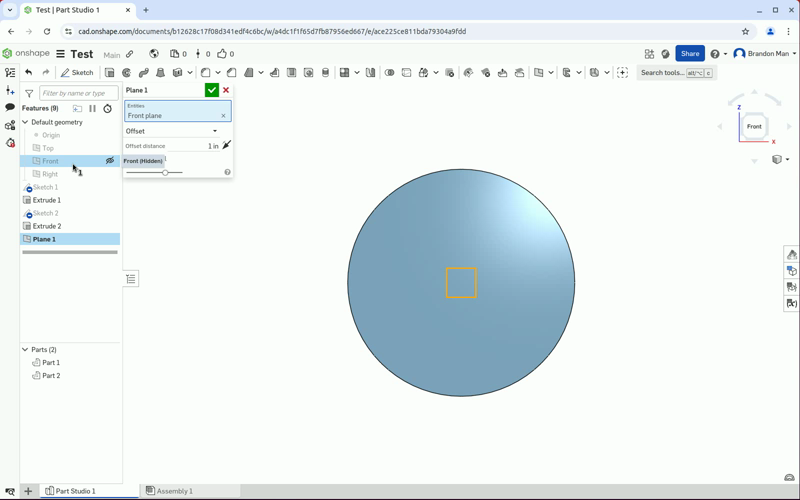
key(tab, 2)
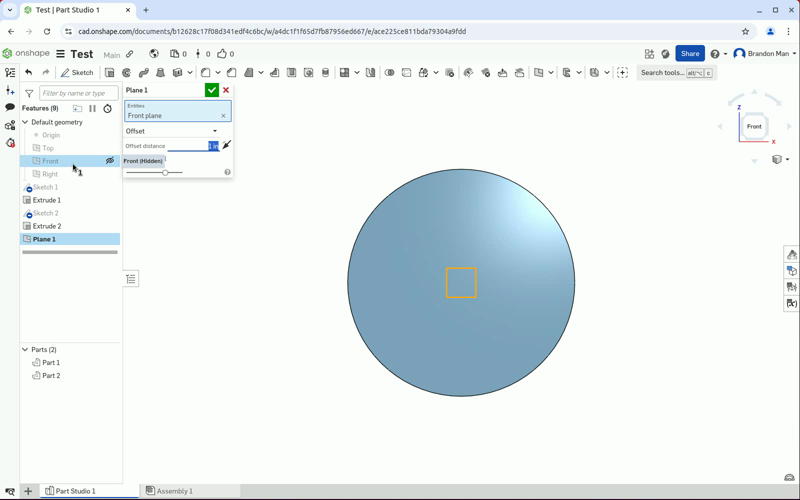
text(5.792)
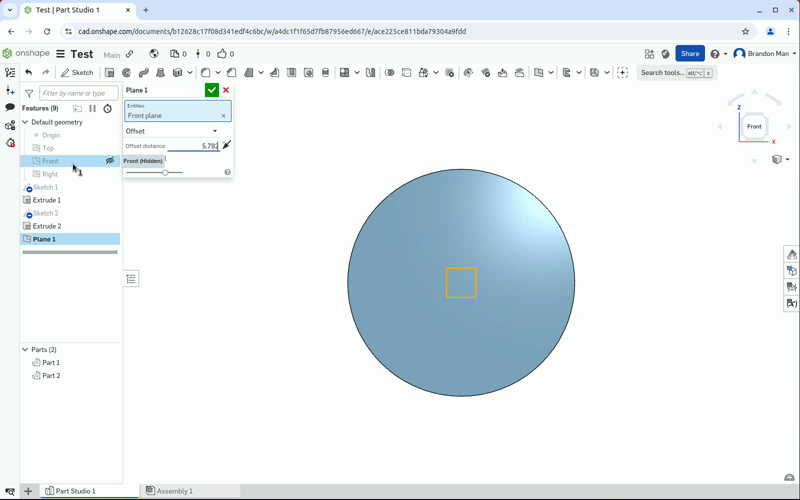
key(enter, 2)
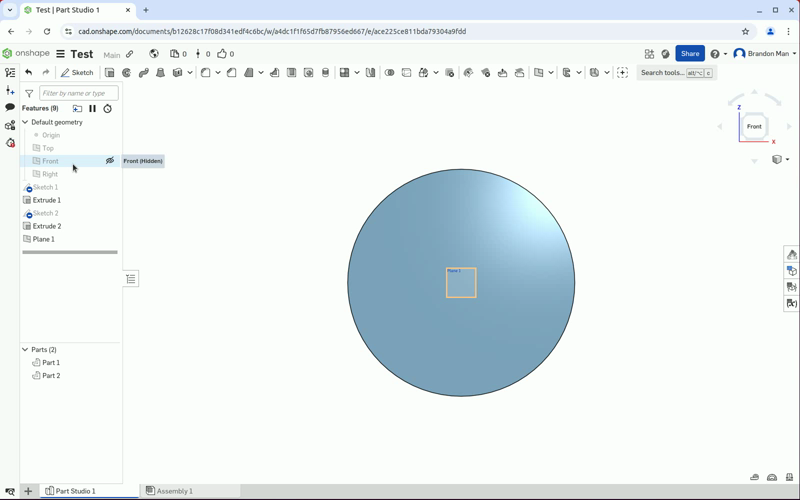
key(shift+s)
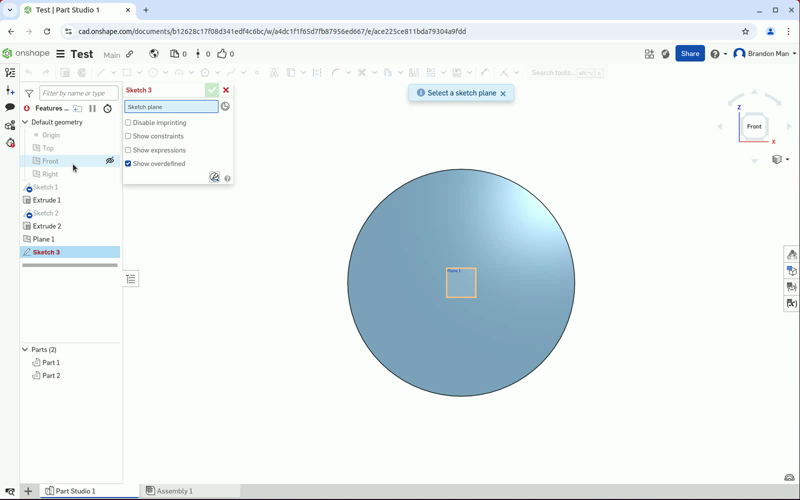
mouse_move(73, 241)
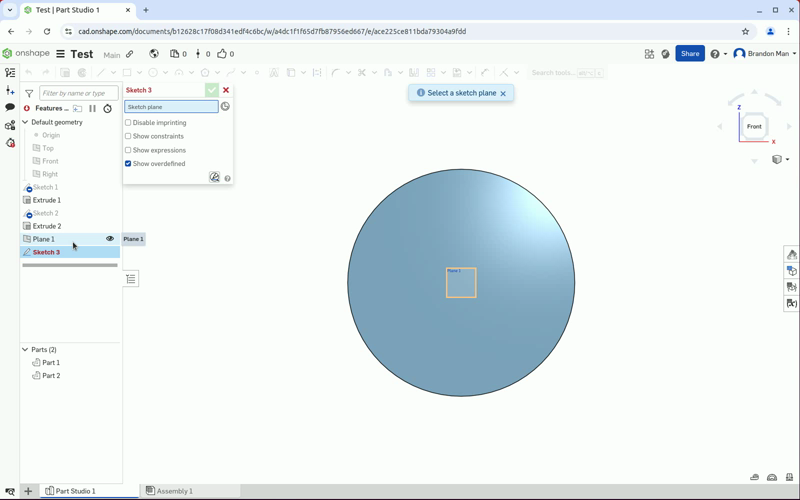
click(73, 241)
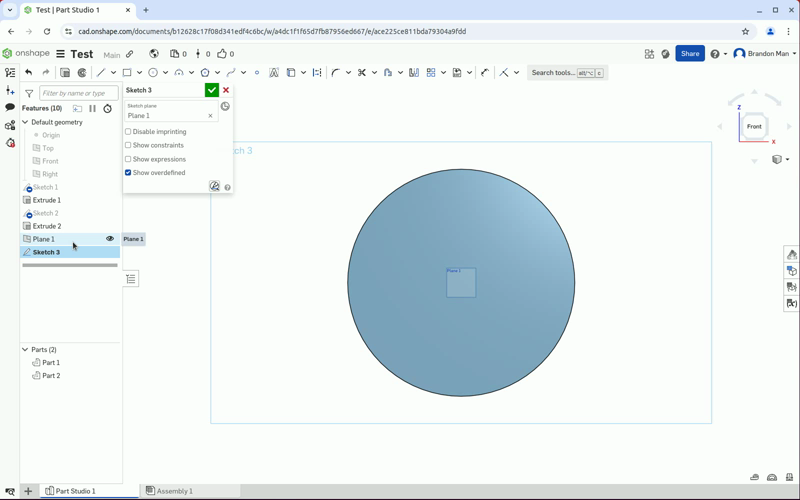
mouse_move(73, 352)
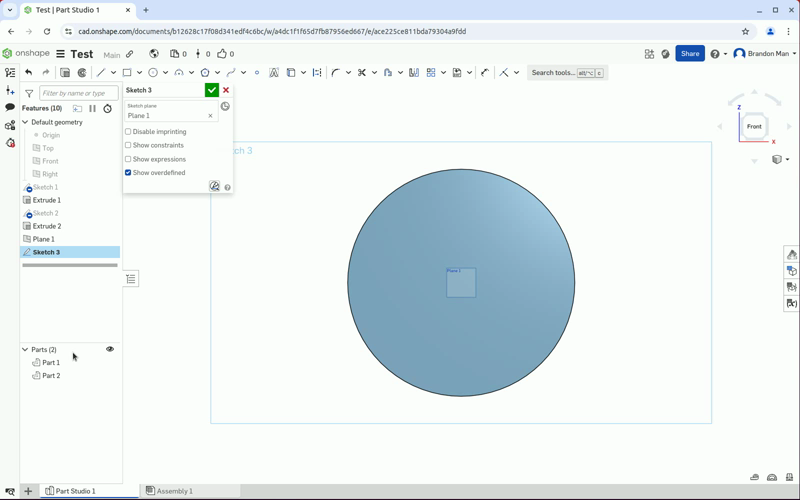
key(y)
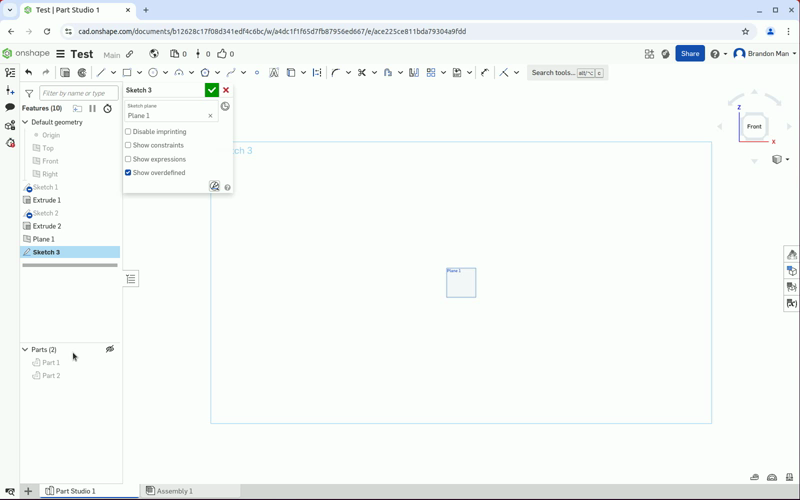
key(c)
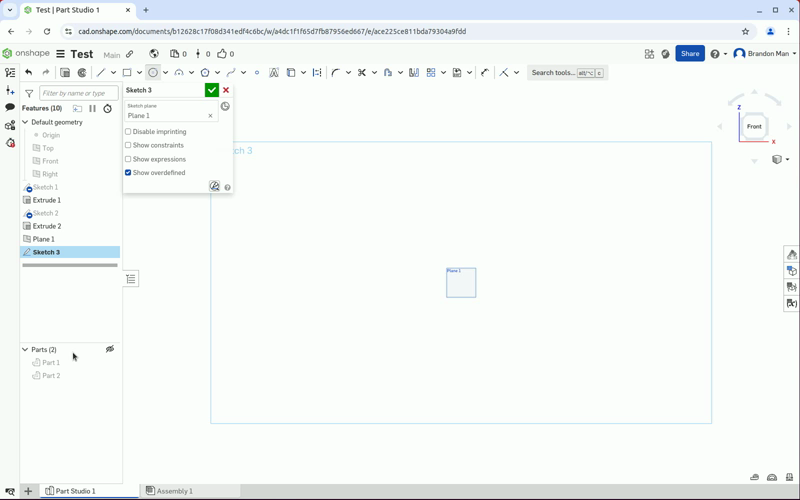
key_down(shift)
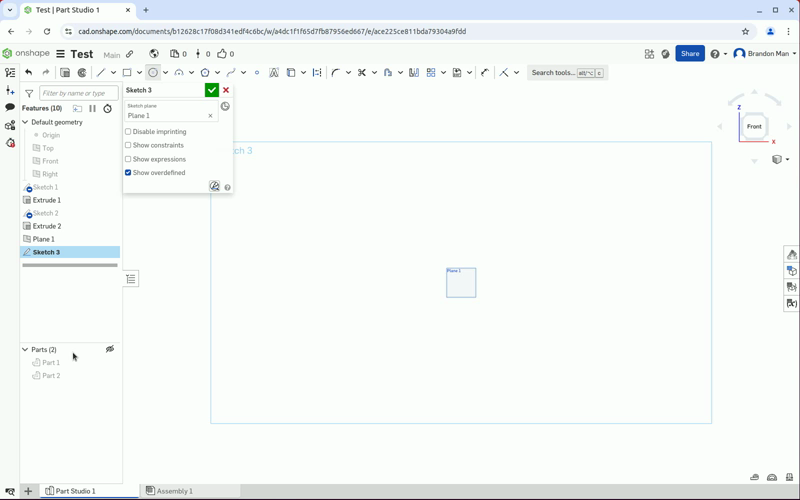
mouse_move(461, 282)
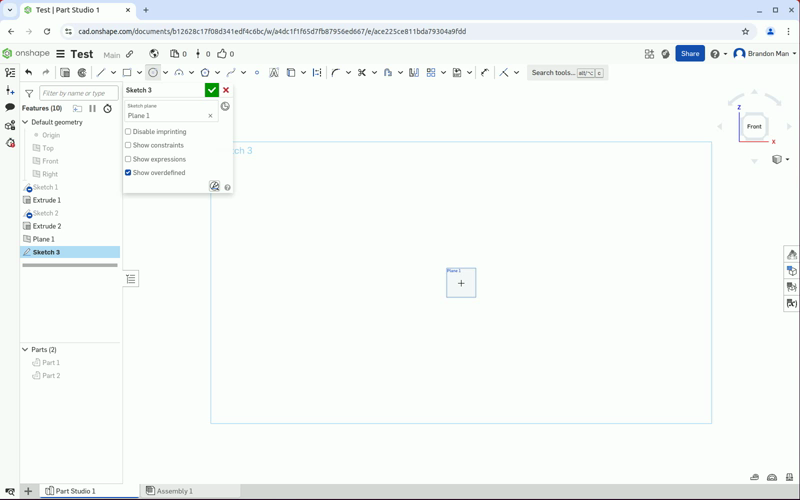
click(461, 282)
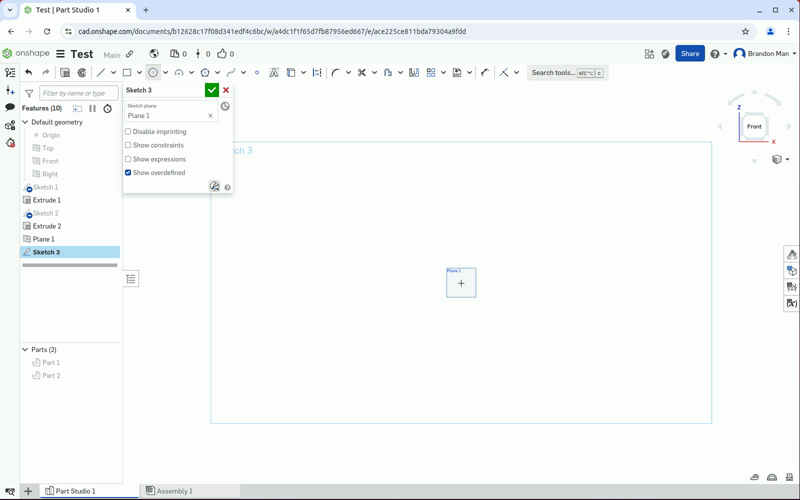
key_up(shift)
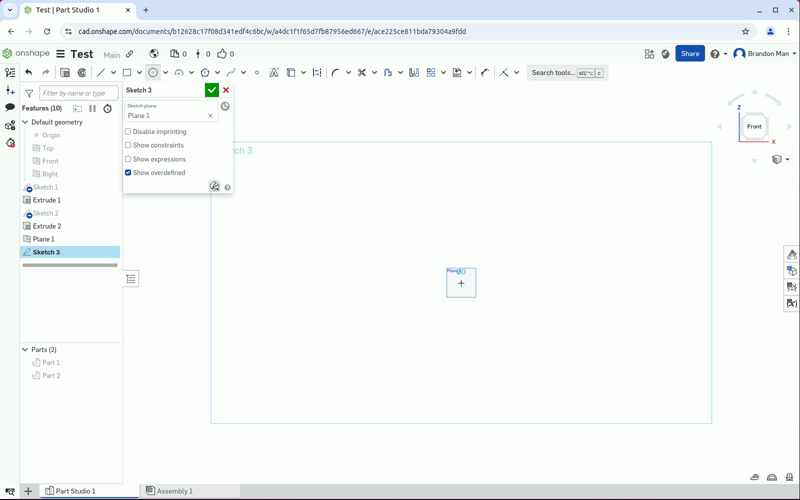
mouse_move(478, 282)
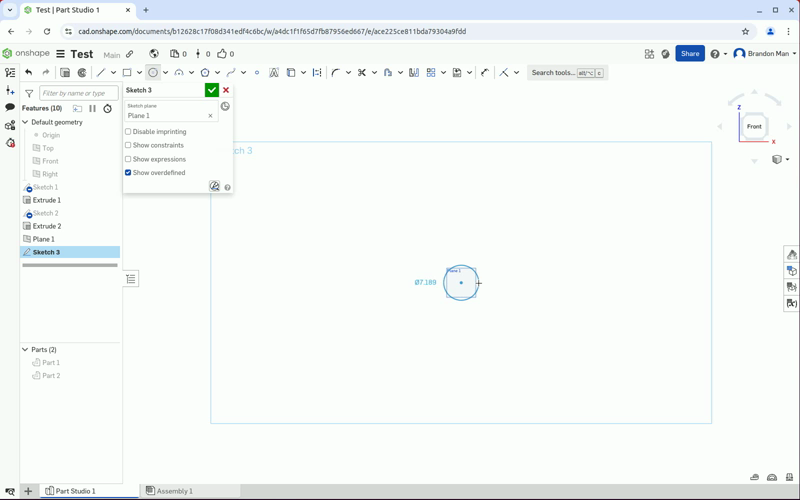
click(478, 282)
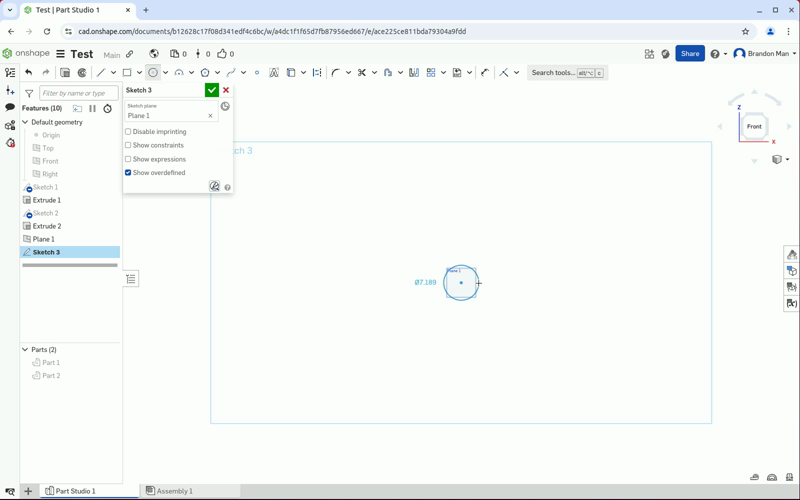
key(esc)
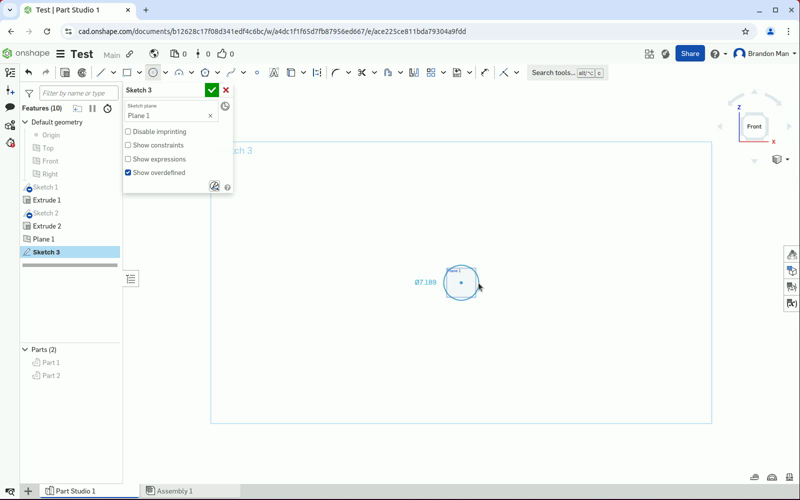
mouse_move(470, 275)
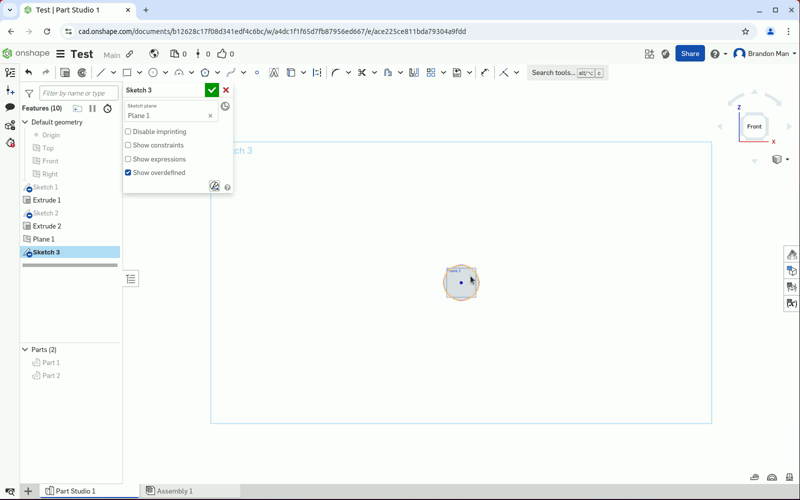
scroll(6)
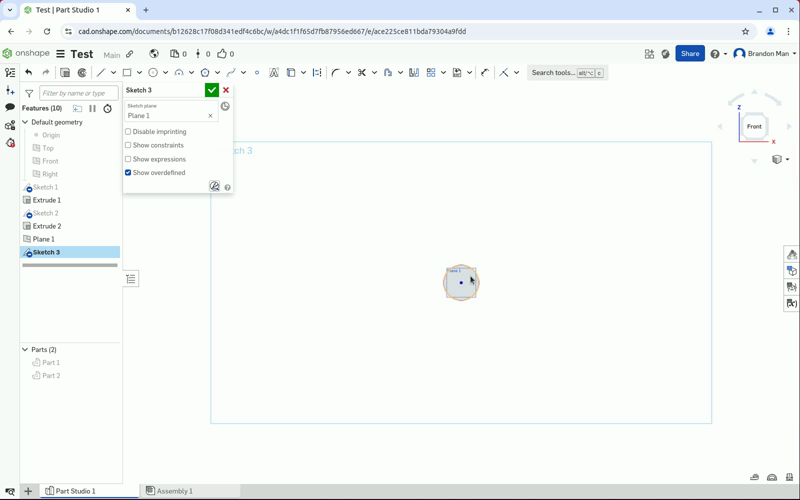
scroll(6)
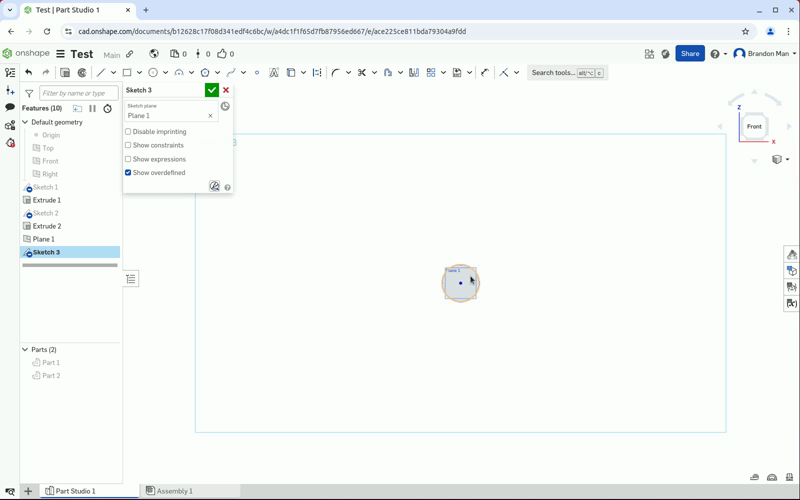
scroll(6)
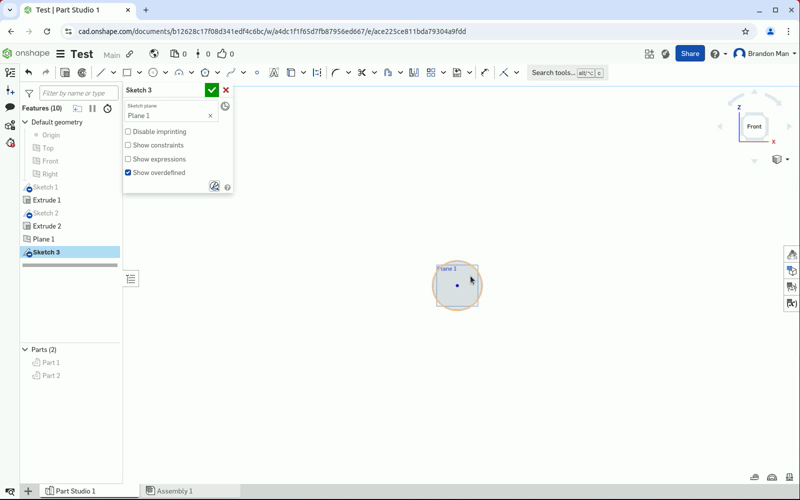
scroll(6)
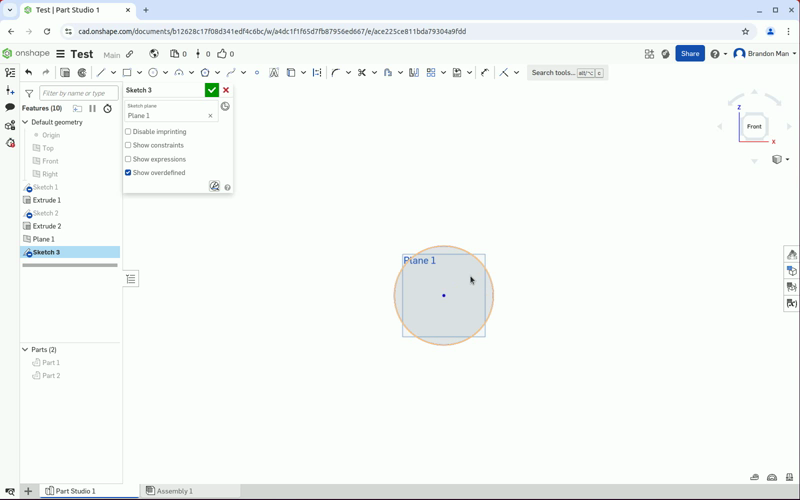
scroll(6)
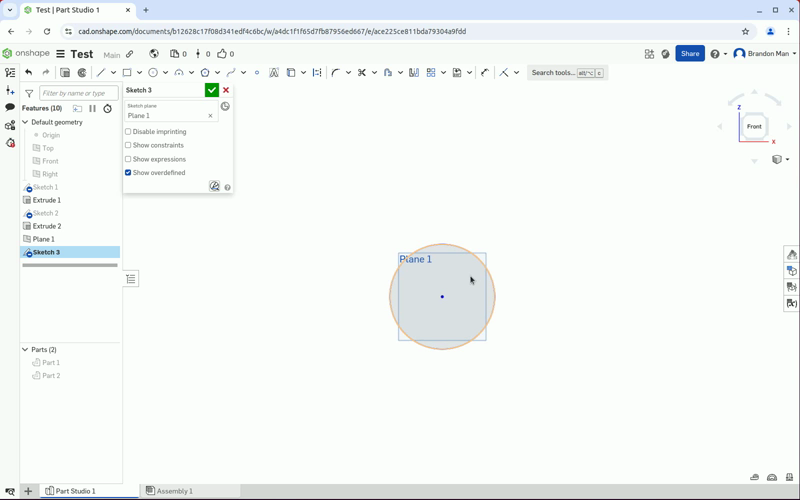
scroll(6)
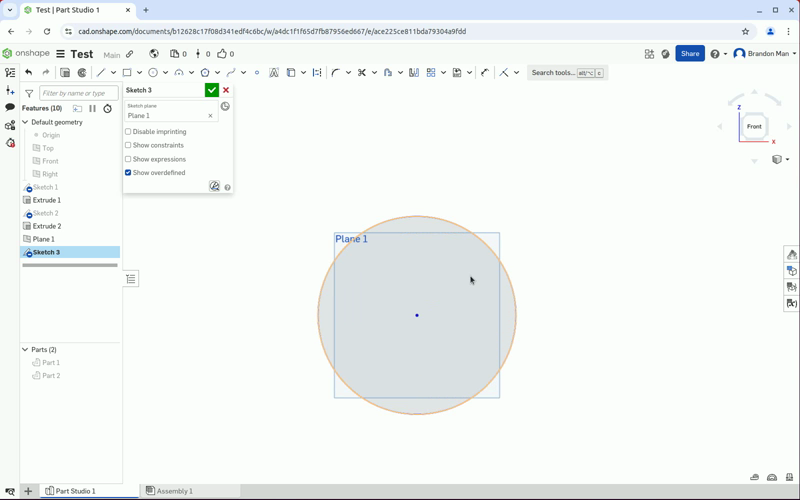
scroll(6)
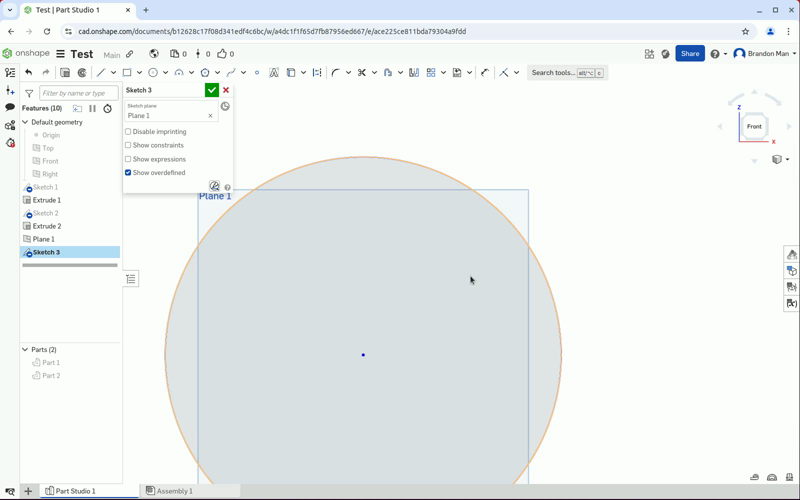
click(470, 275)
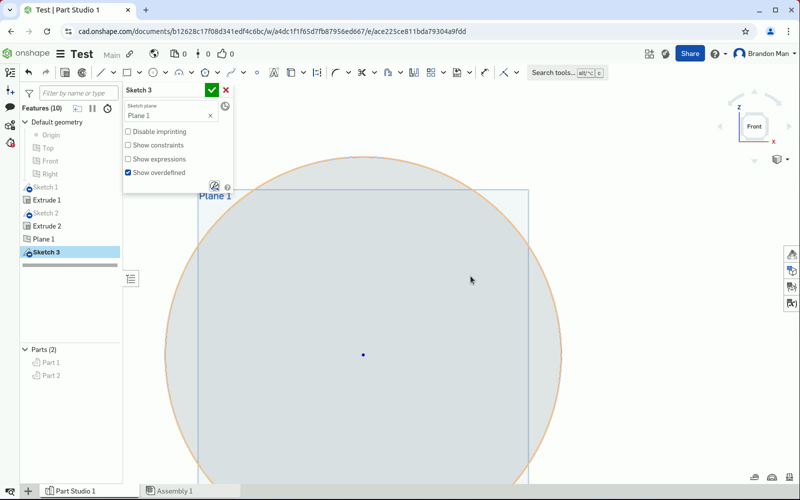
scroll(-6)
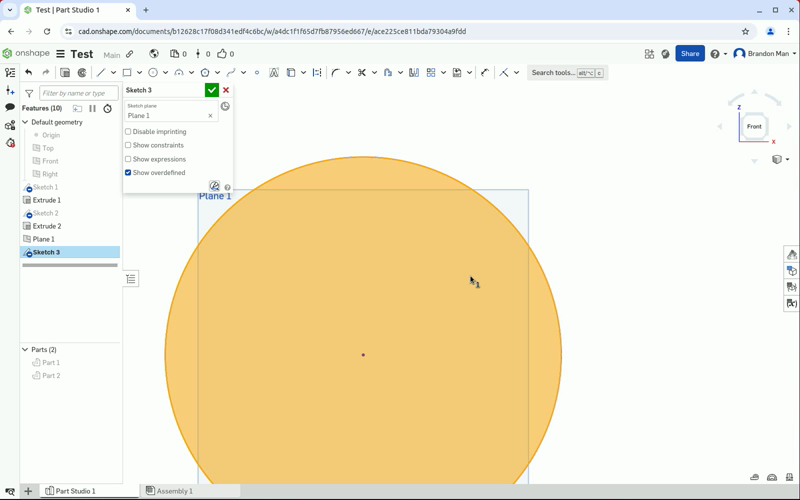
scroll(-6)
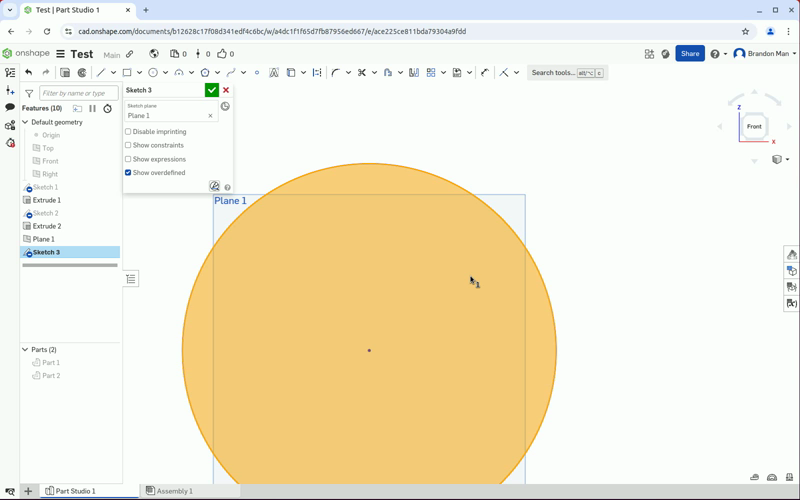
scroll(-6)
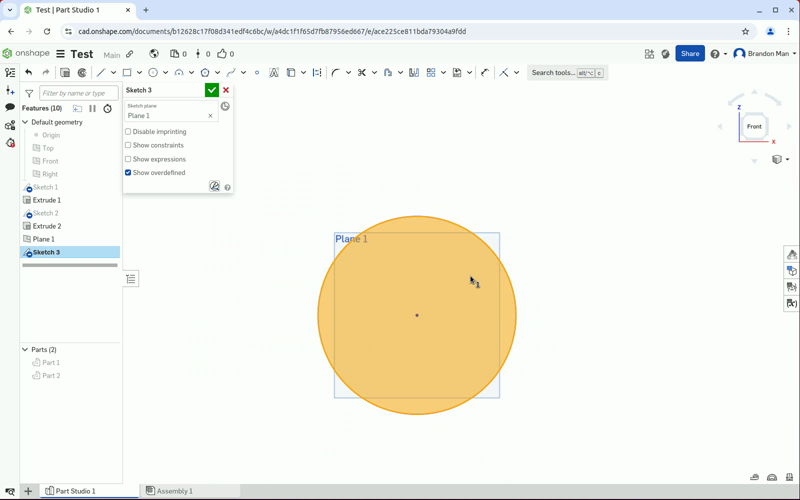
scroll(-6)
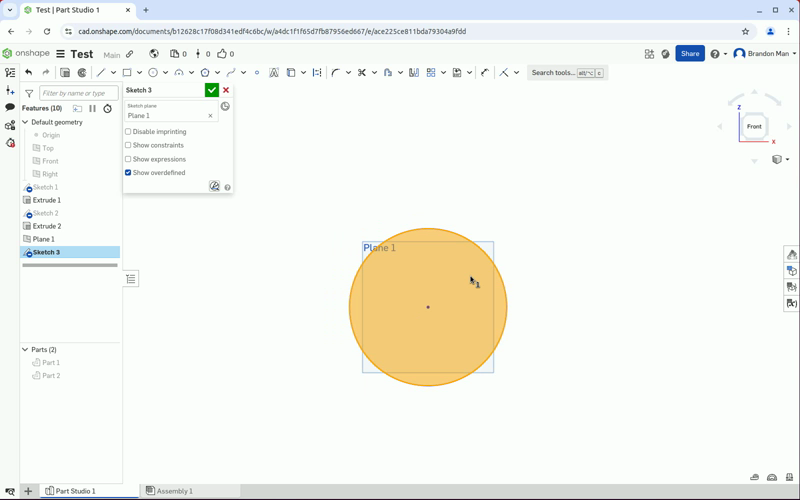
scroll(-6)
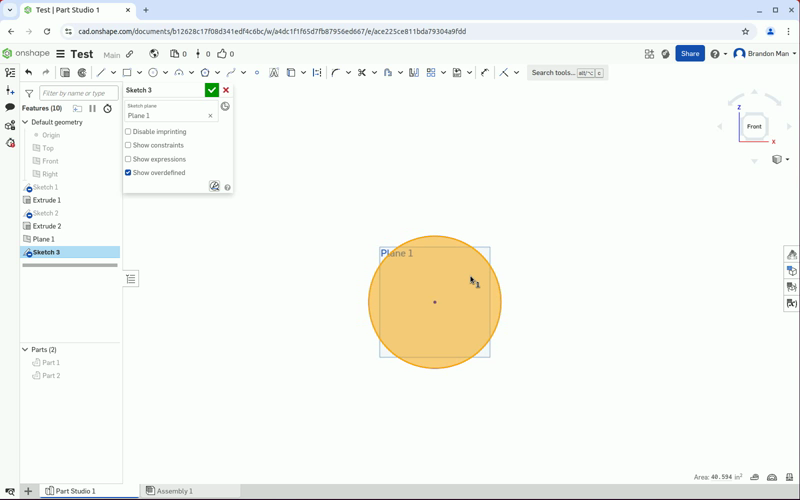
scroll(-6)
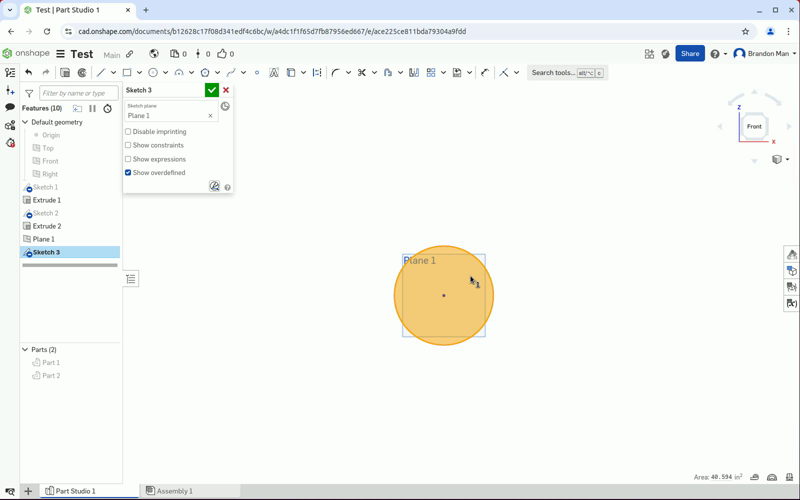
scroll(-6)
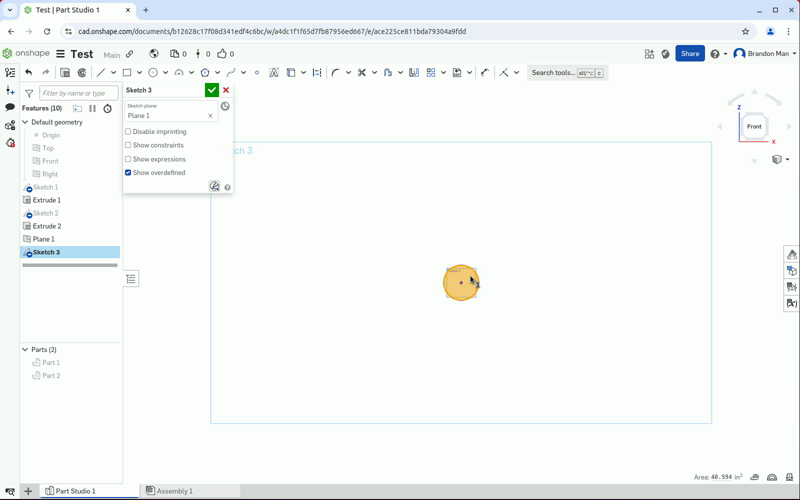
mouse_move(73, 352)
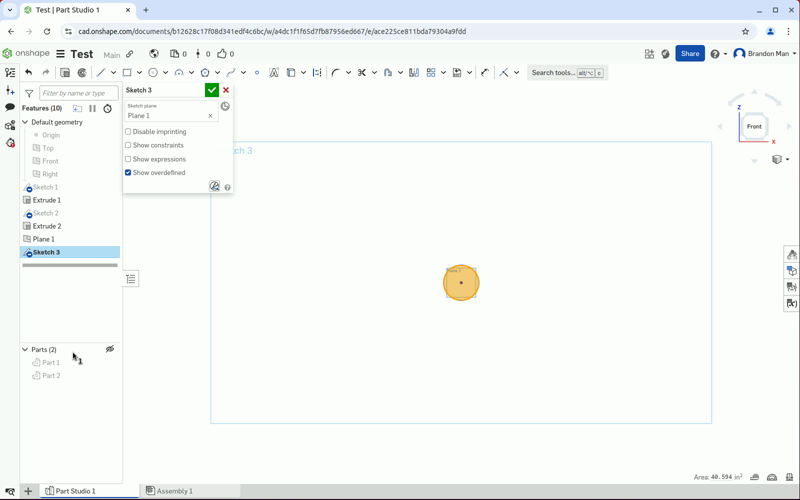
key(shift+y)
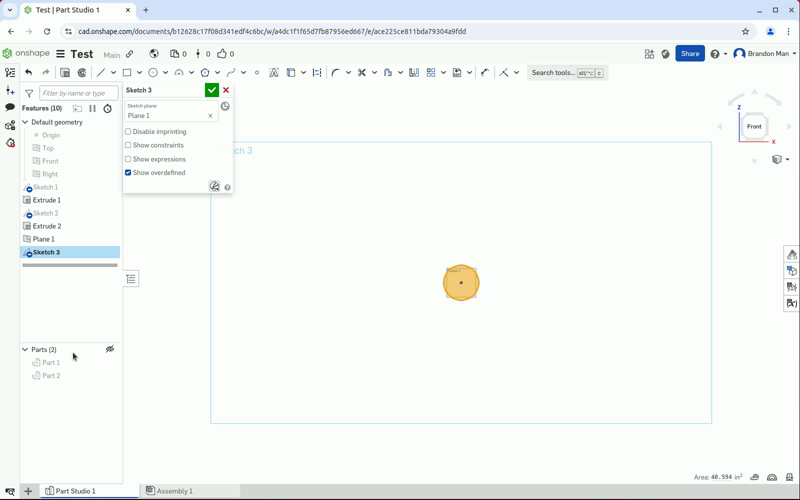
key(shift+e)
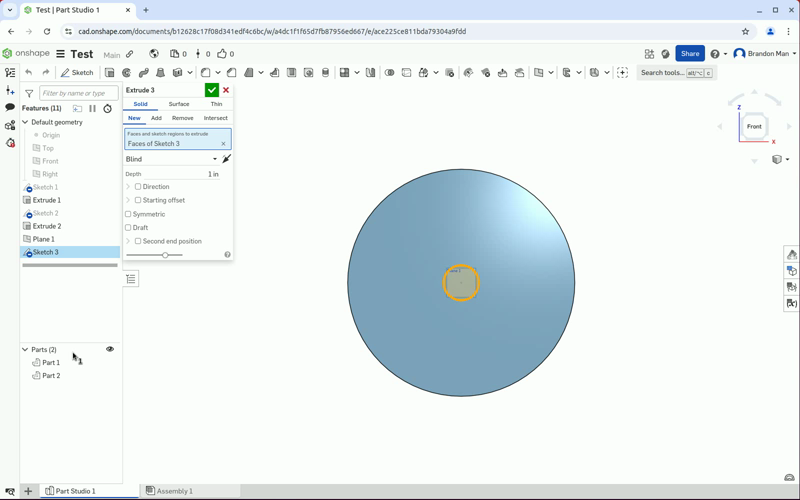
mouse_move(143, 106)
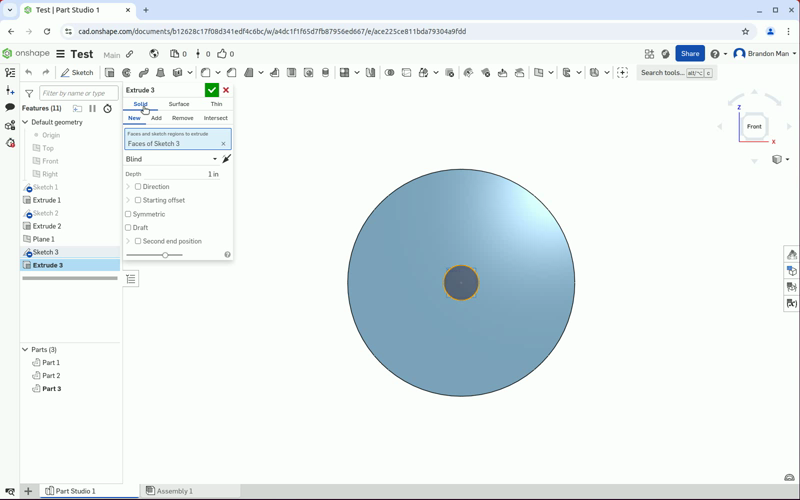
click(143, 106)
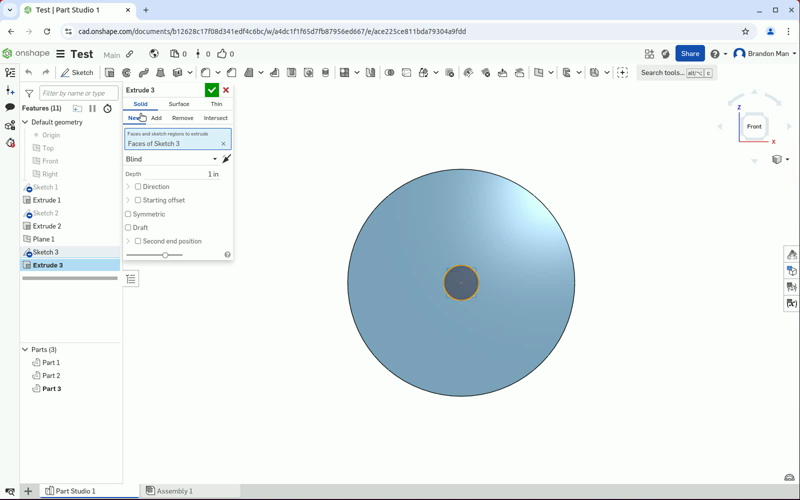
mouse_move(137, 120)
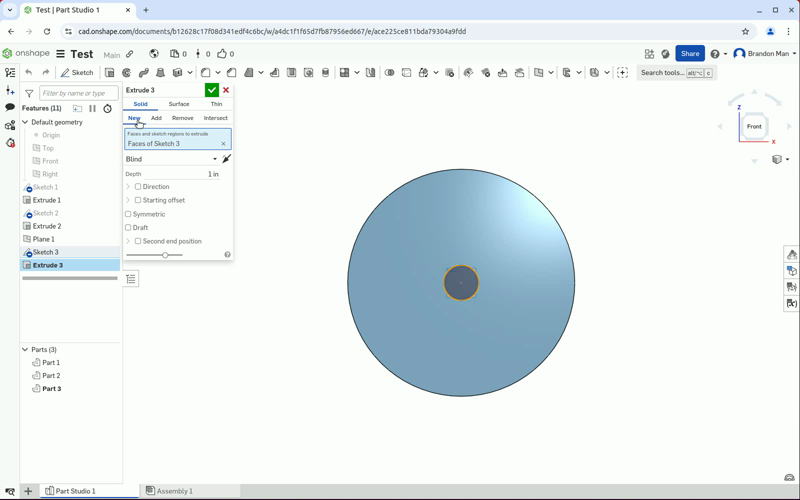
click(137, 120)
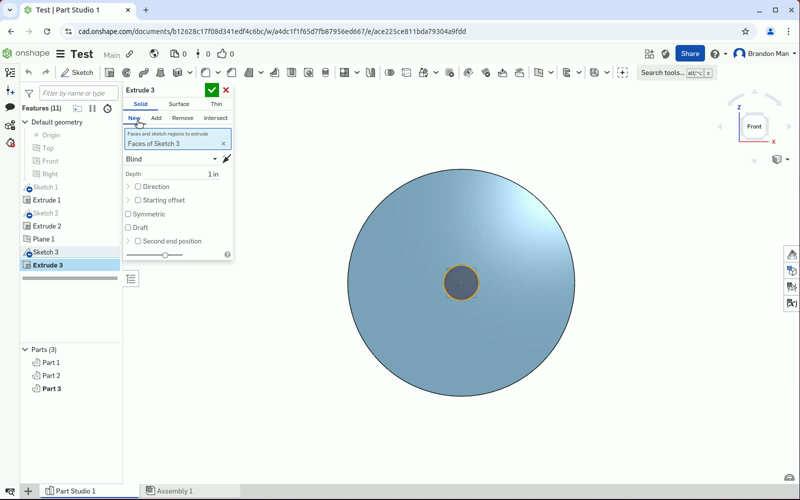
key(tab, 4)
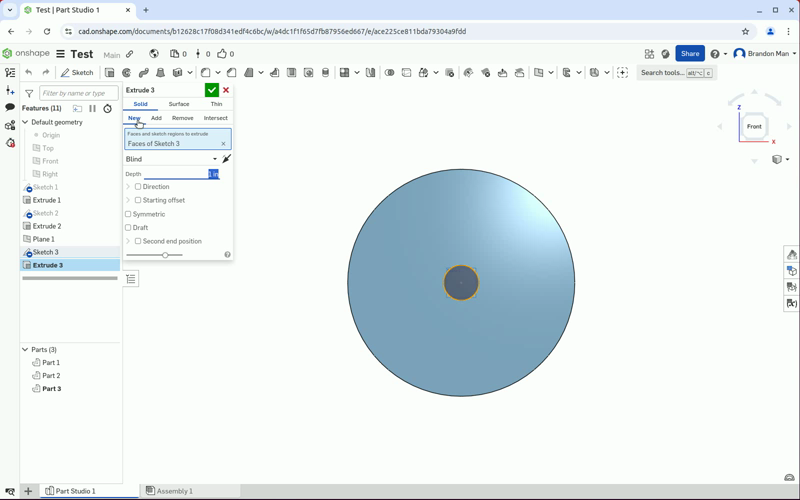
text(1.204)
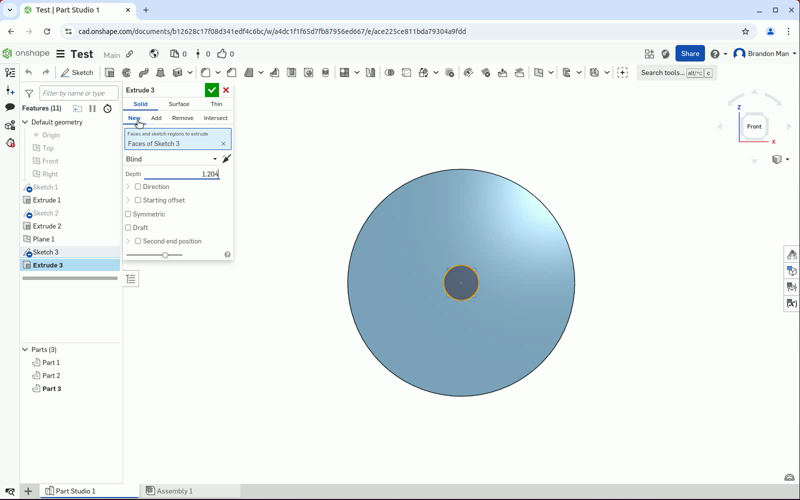
key(enter)
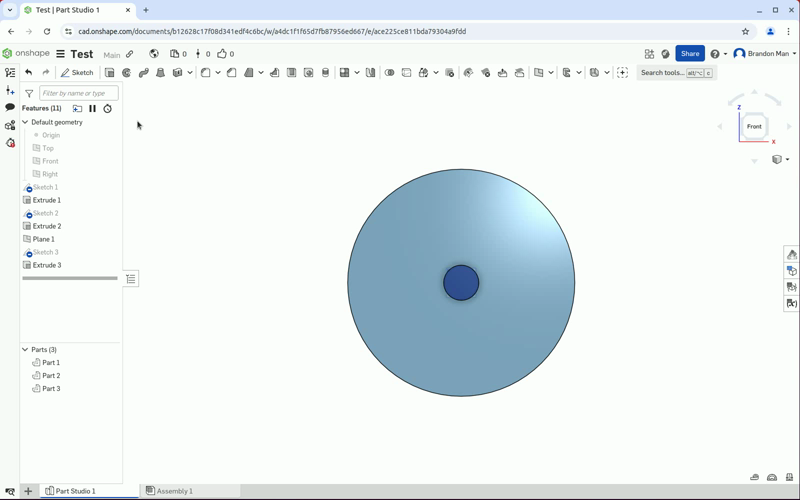
key(shift+h)
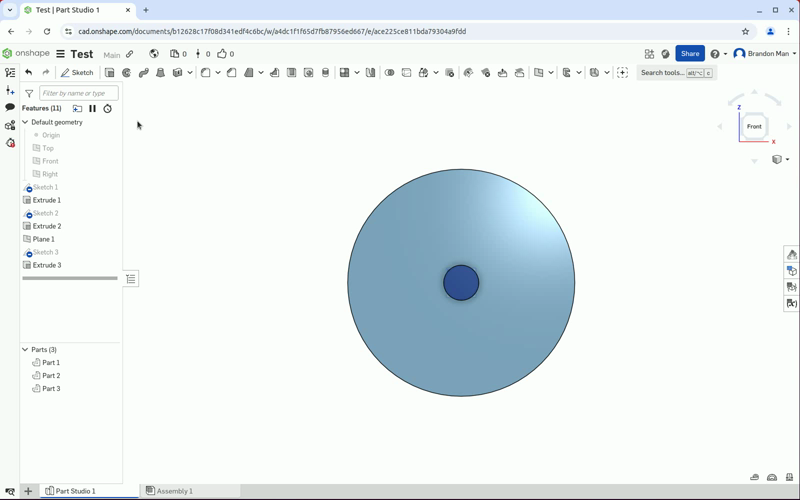
key(shift+h)
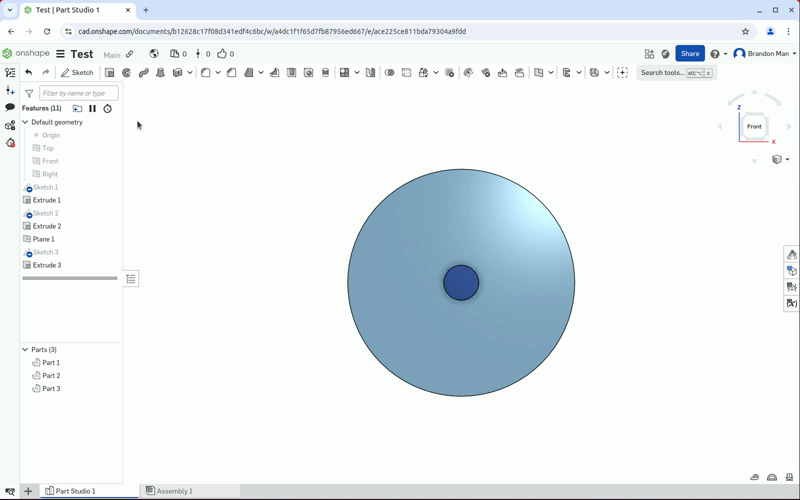
mouse_move(73, 189)
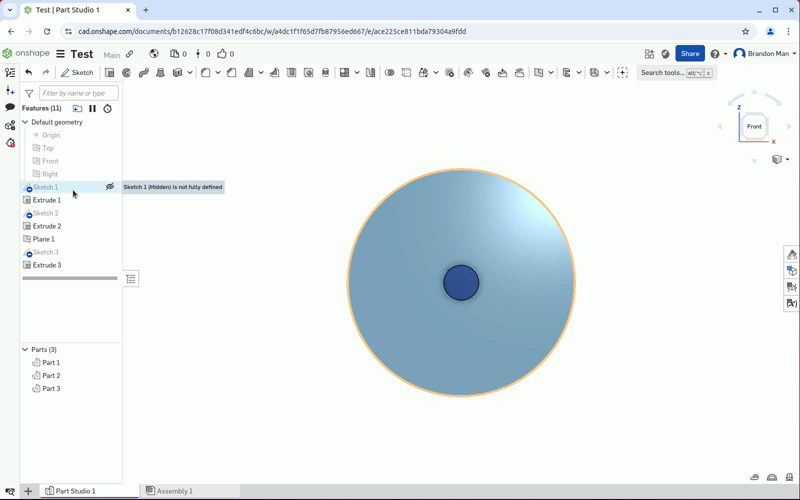
click(73, 189)
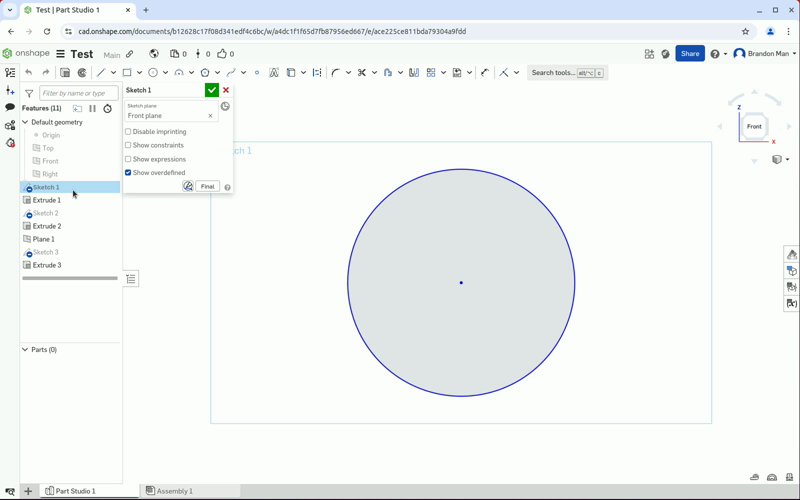
mouse_move(229, 92)
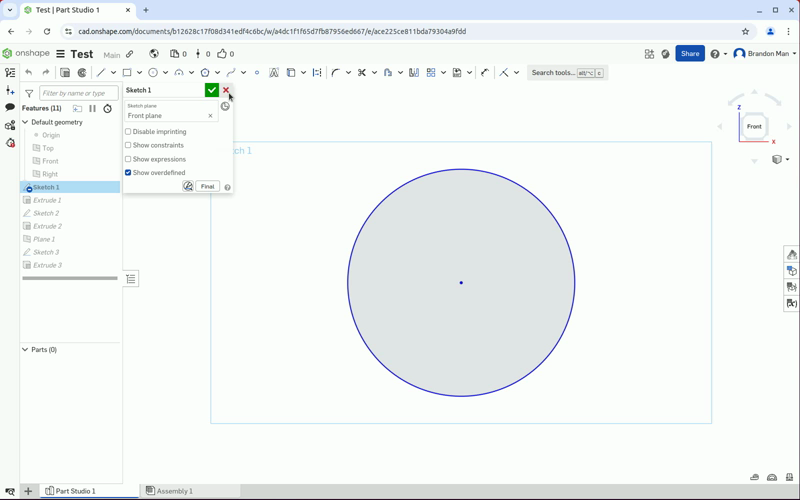
click(229, 92)
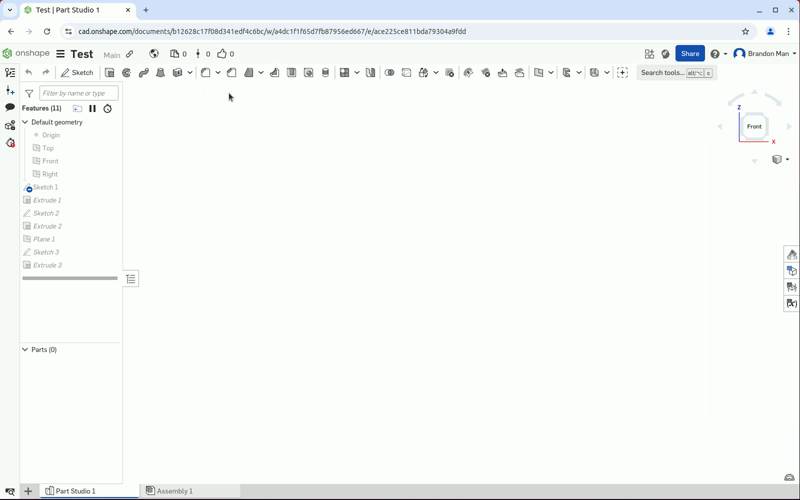
key(shift+s)
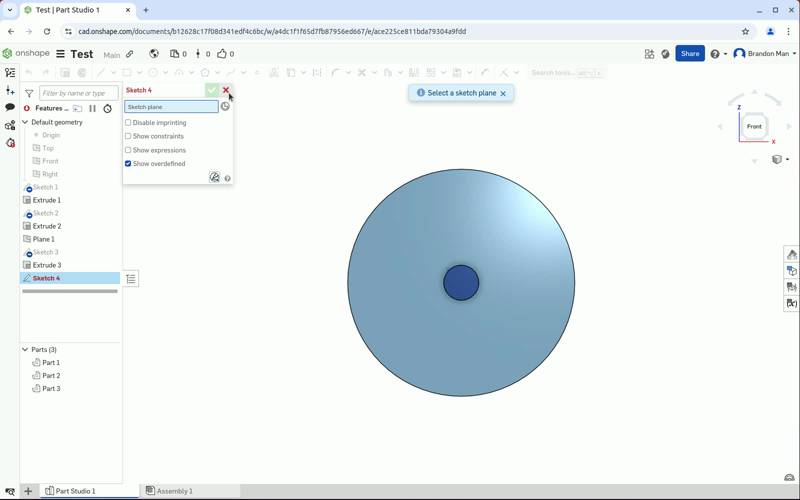
mouse_move(73, 241)
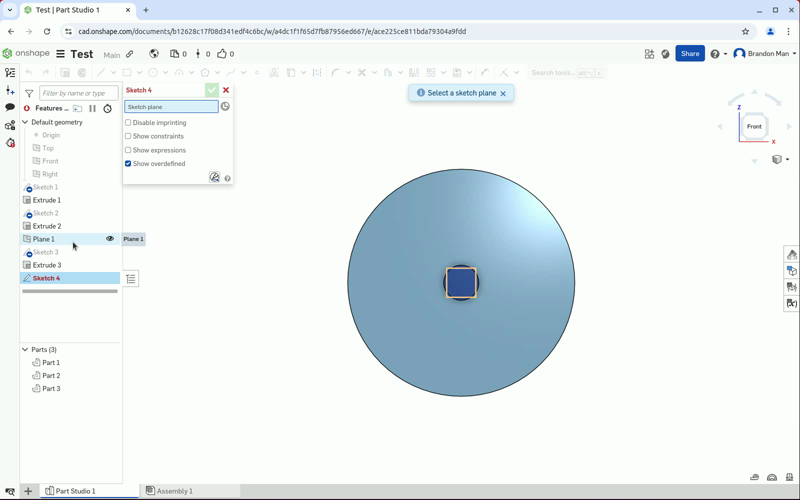
click(73, 241)
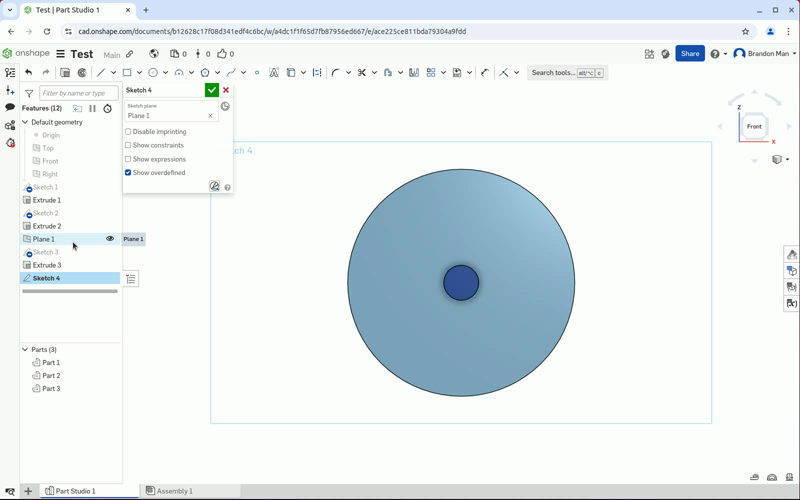
mouse_move(73, 352)
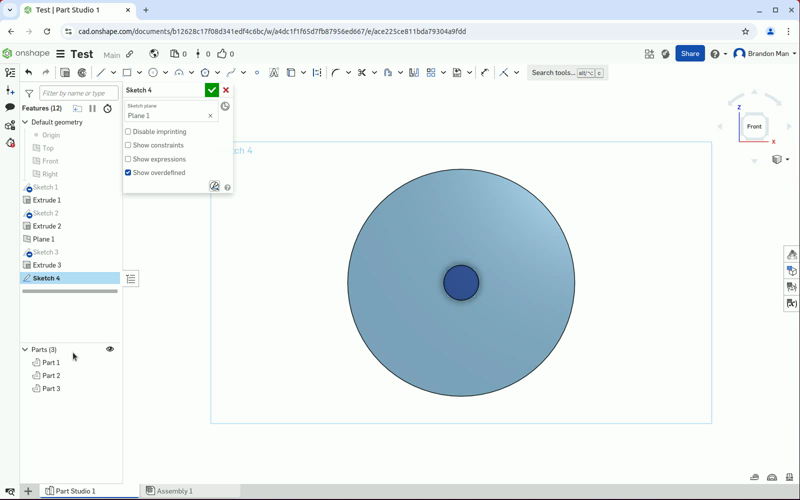
key(y)
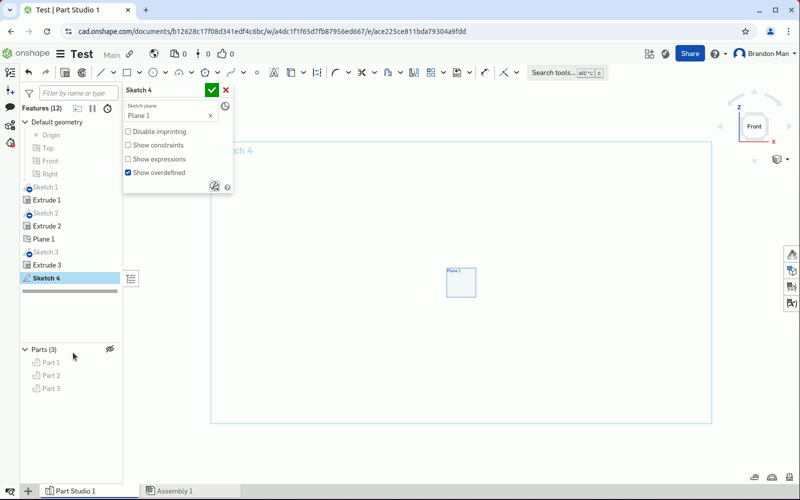
key(c)
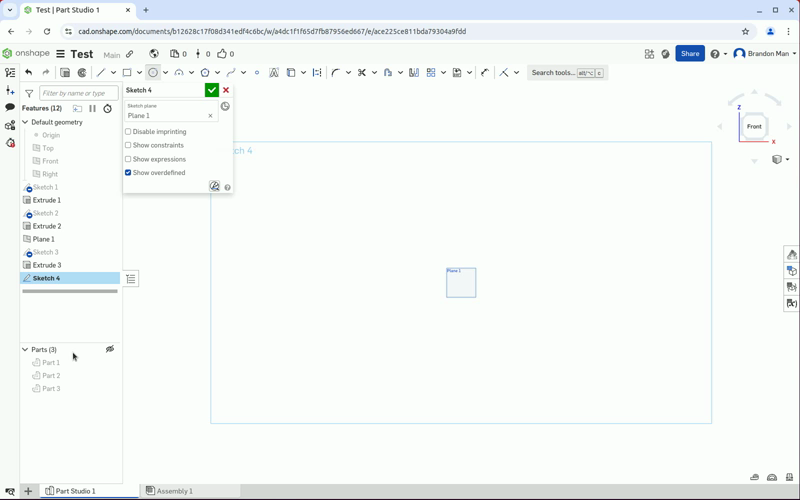
key_down(shift)
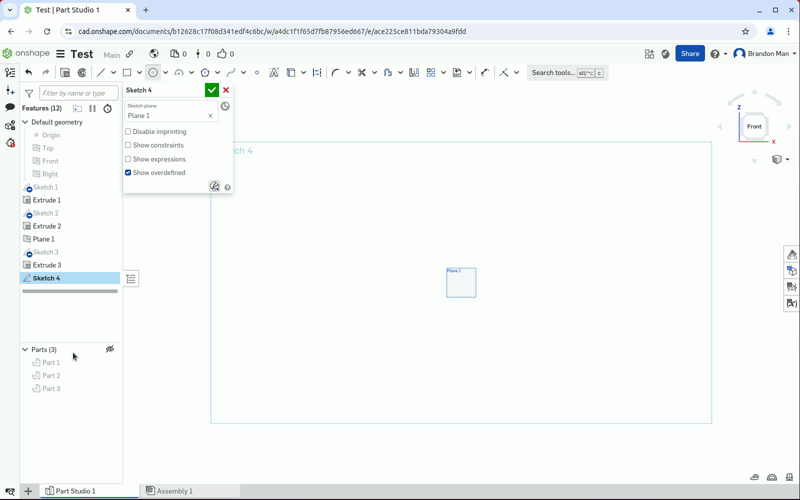
mouse_move(461, 282)
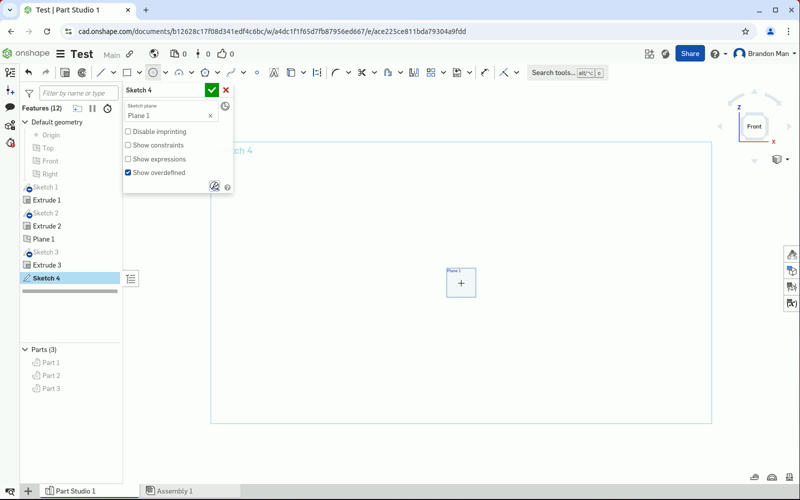
click(461, 282)
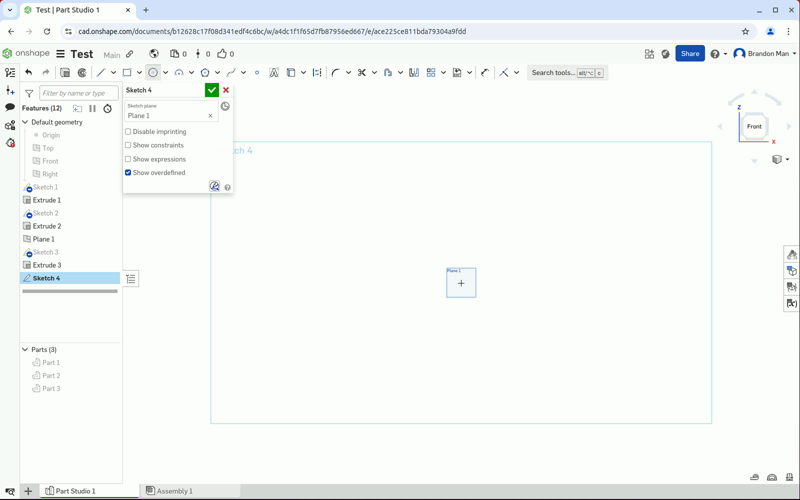
key_up(shift)
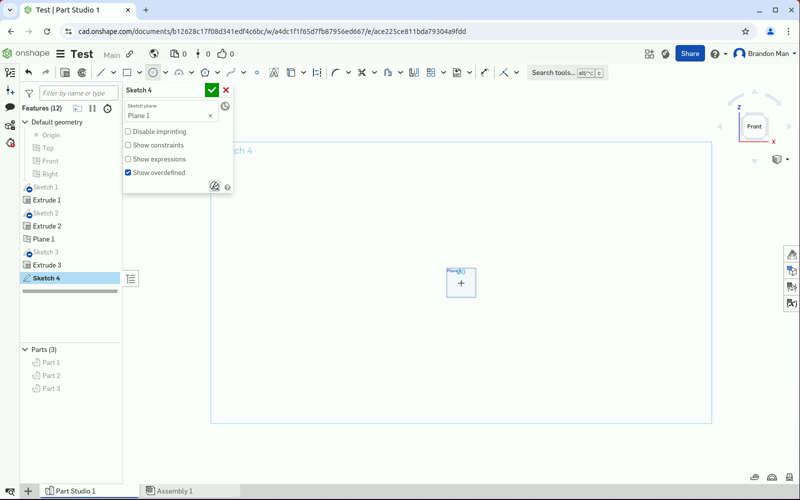
mouse_move(478, 282)
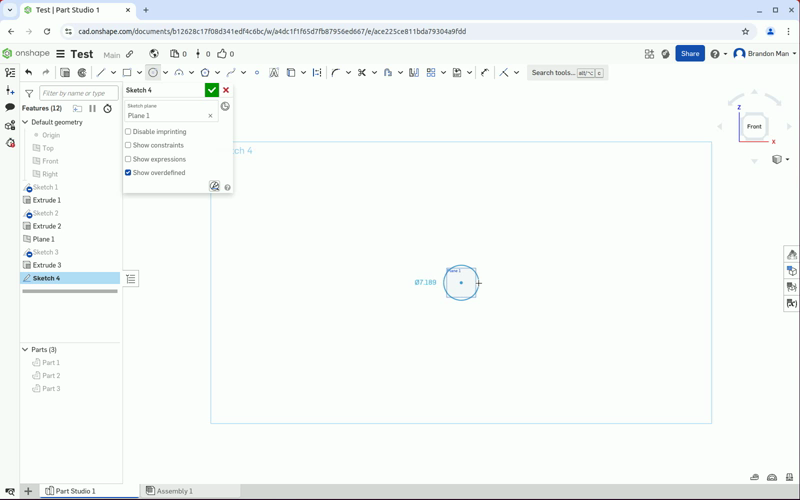
click(478, 282)
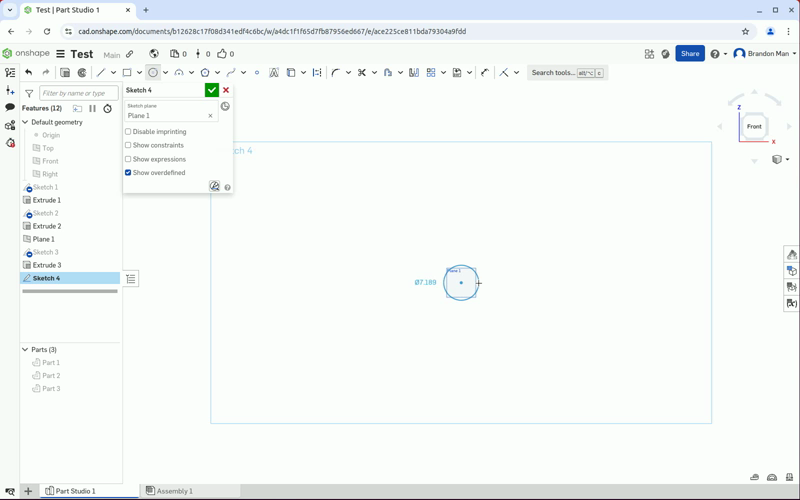
key(esc)
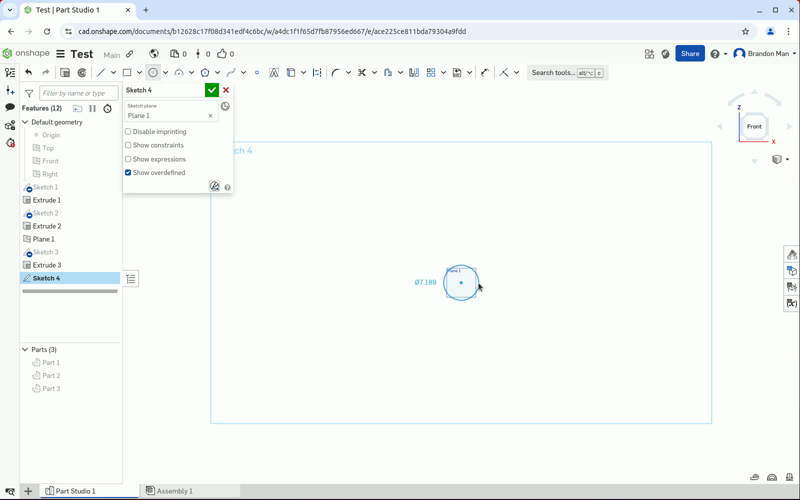
mouse_move(464, 273)
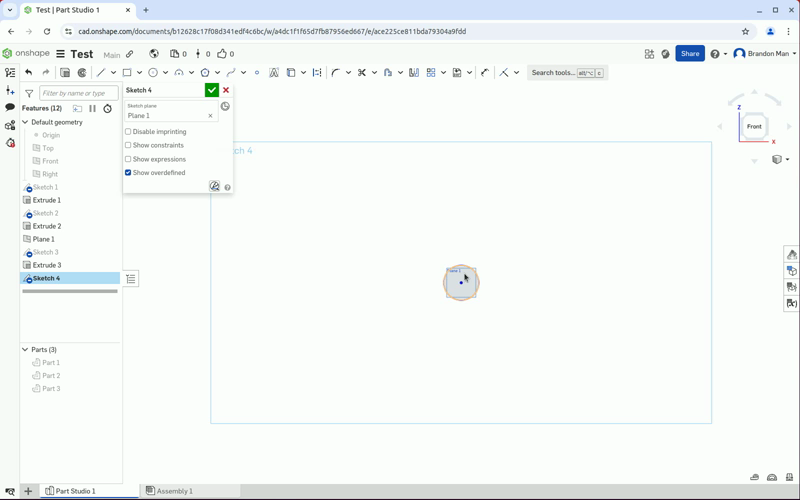
scroll(6)
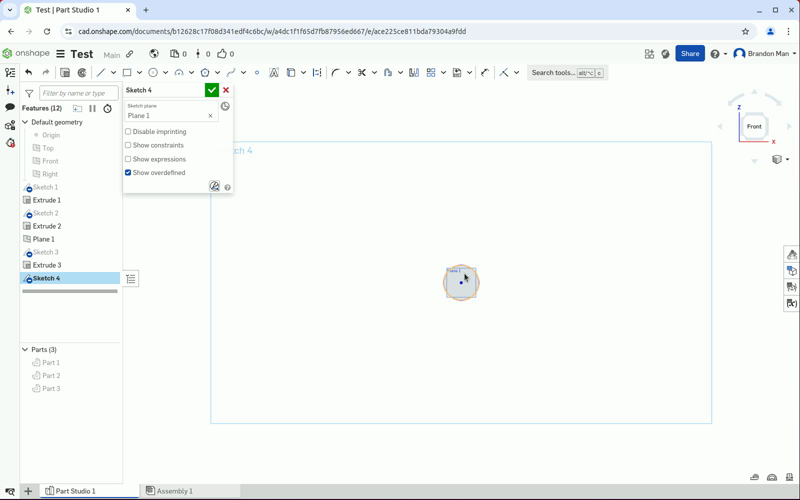
scroll(6)
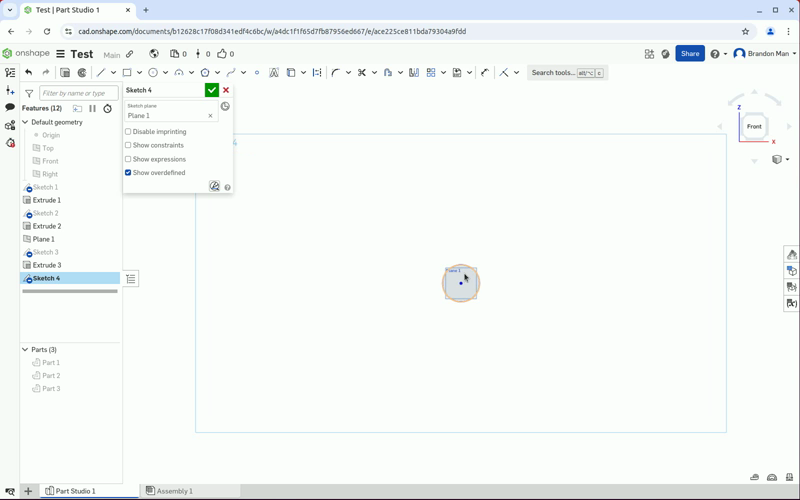
scroll(6)
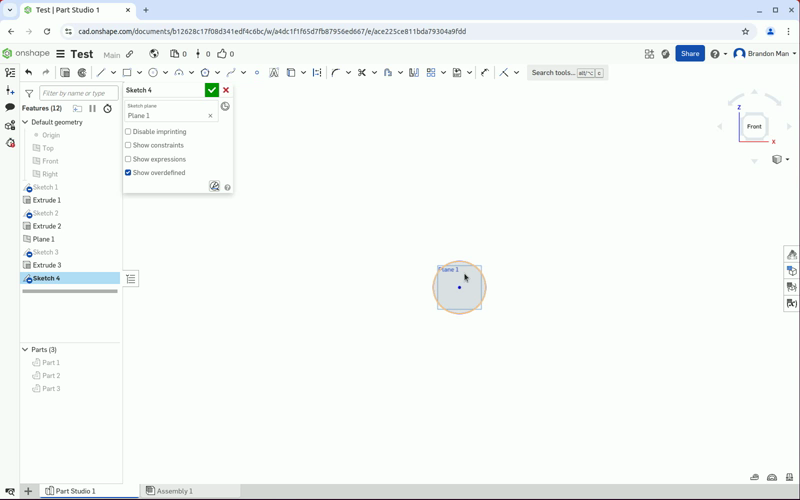
scroll(6)
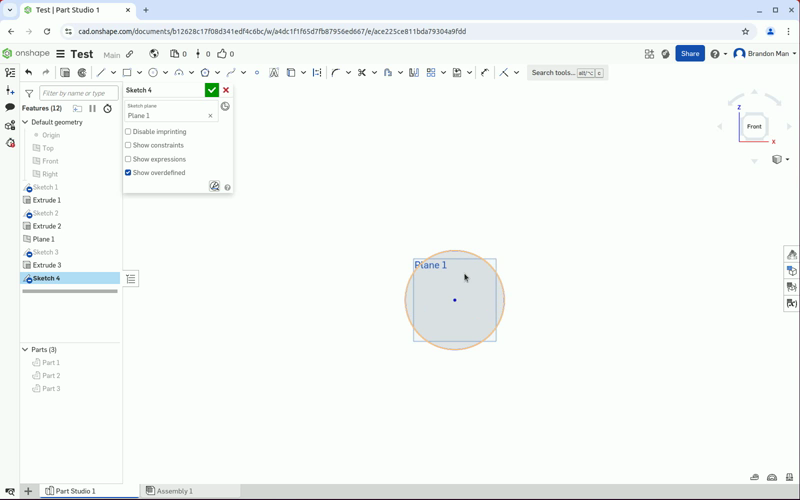
scroll(6)
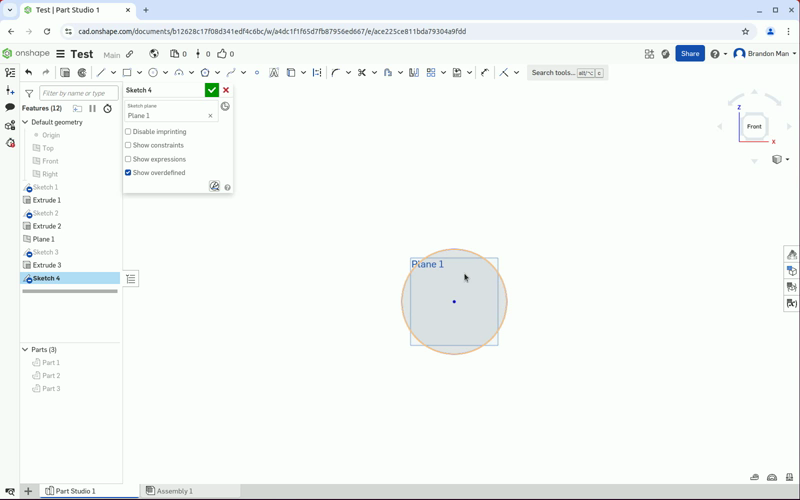
scroll(6)
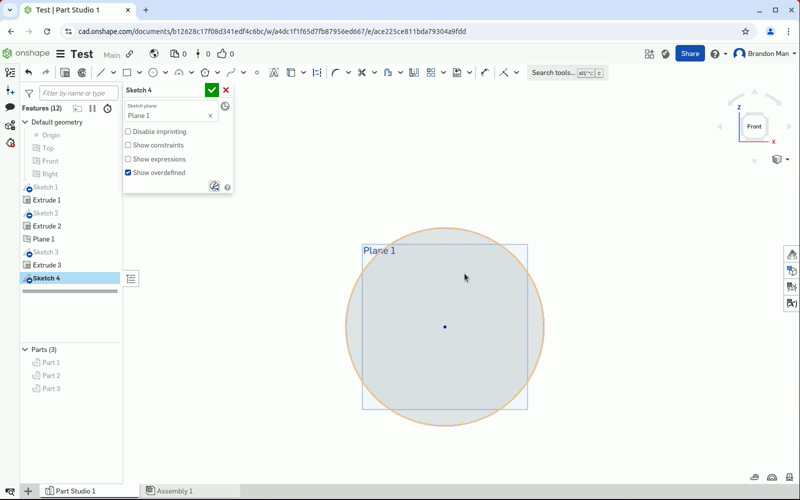
scroll(6)
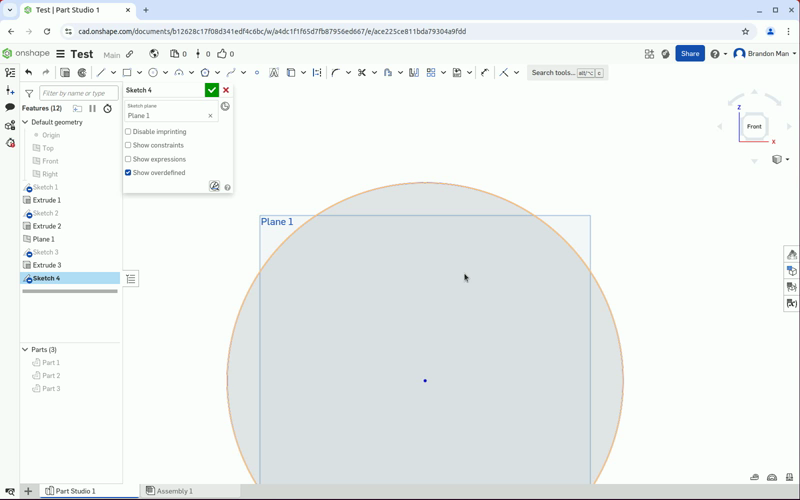
click(464, 273)
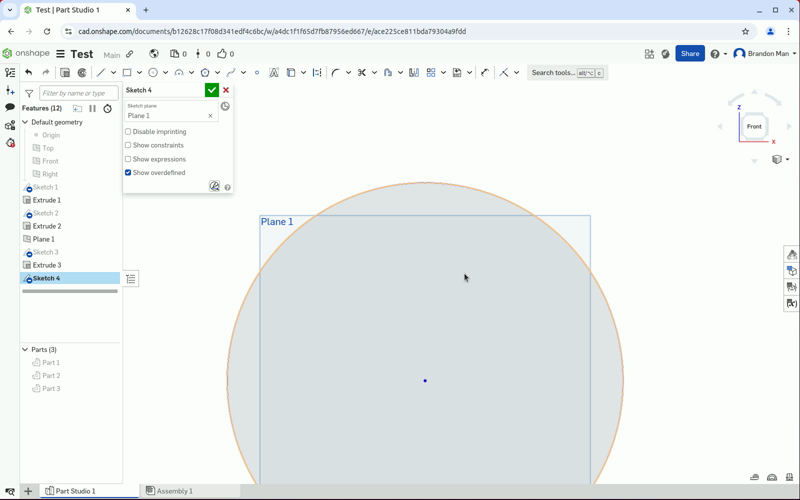
scroll(-6)
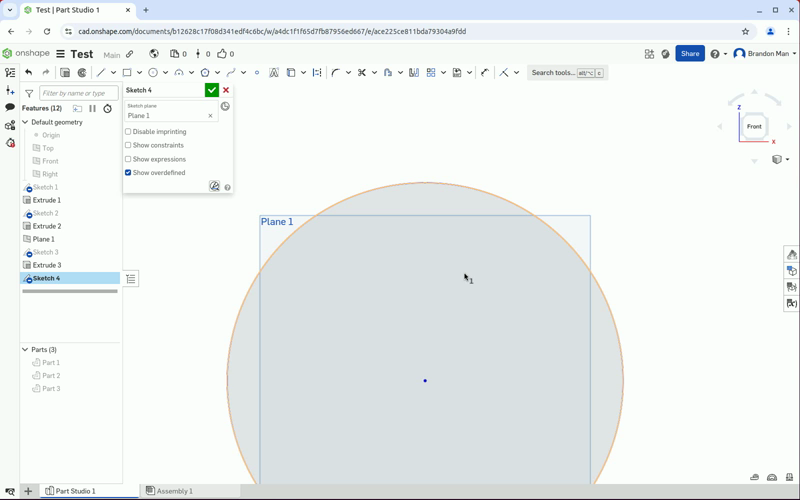
scroll(-6)
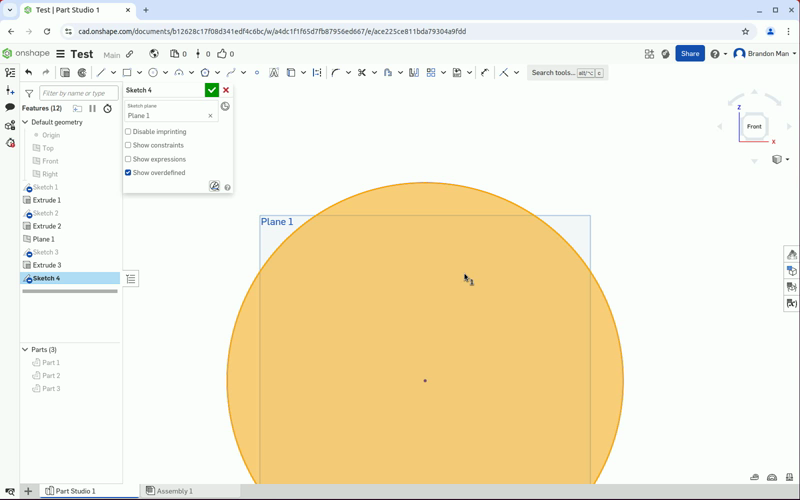
scroll(-6)
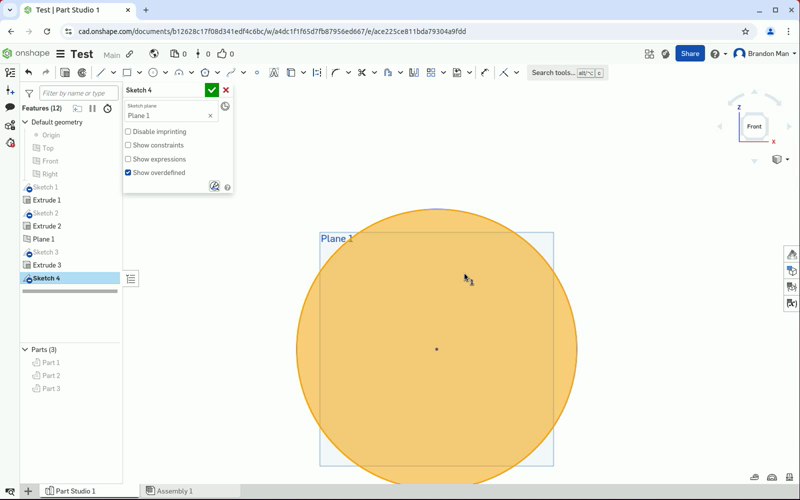
scroll(-6)
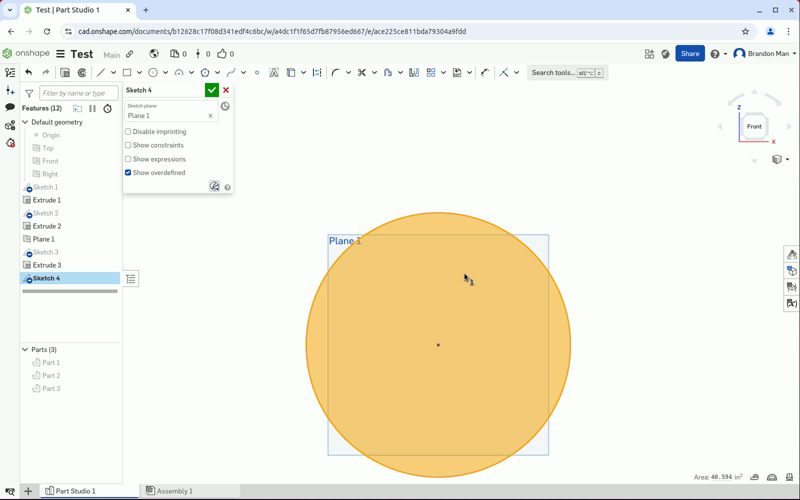
scroll(-6)
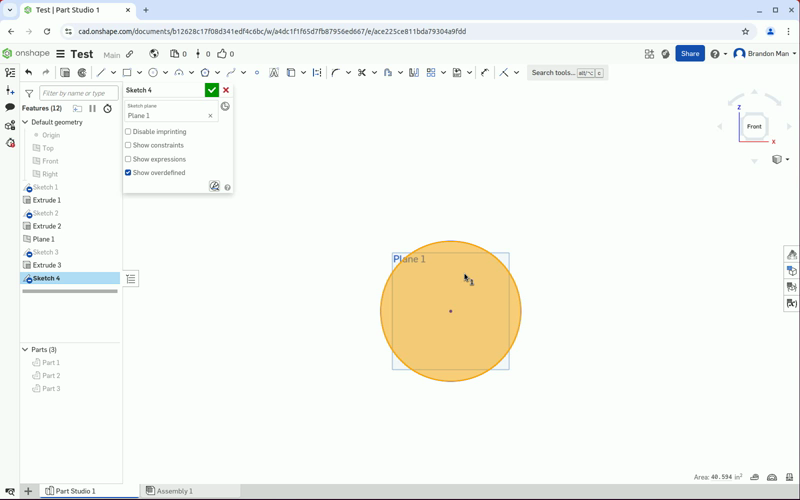
scroll(-6)
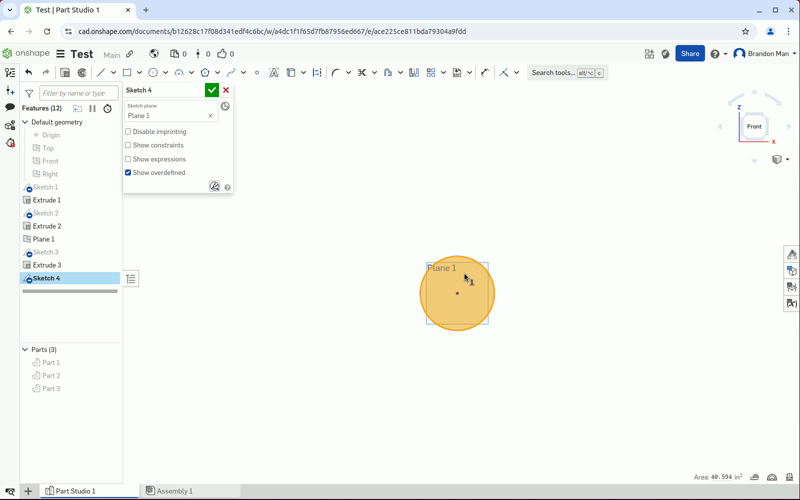
scroll(-6)
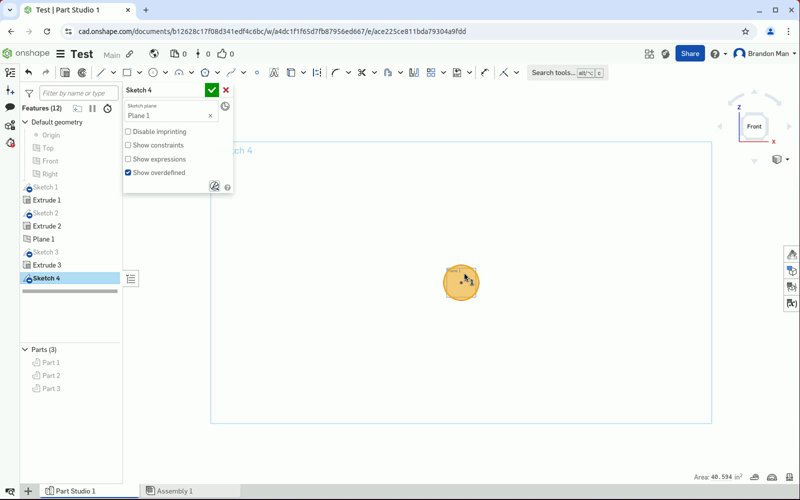
mouse_move(73, 352)
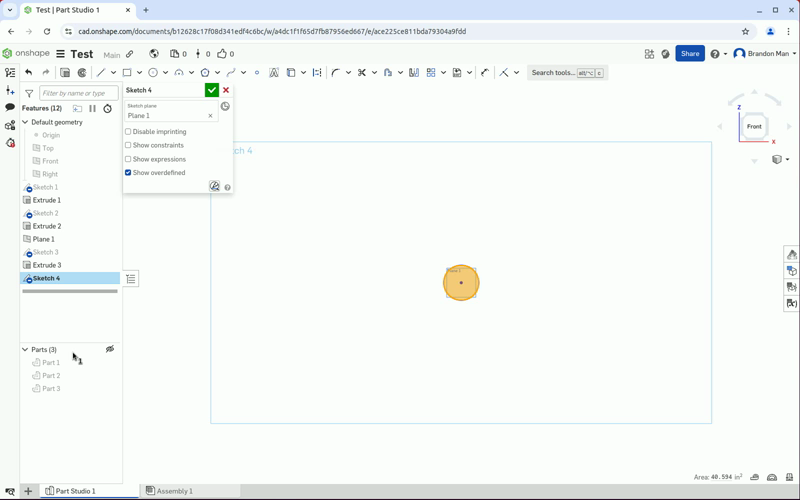
key(shift+y)
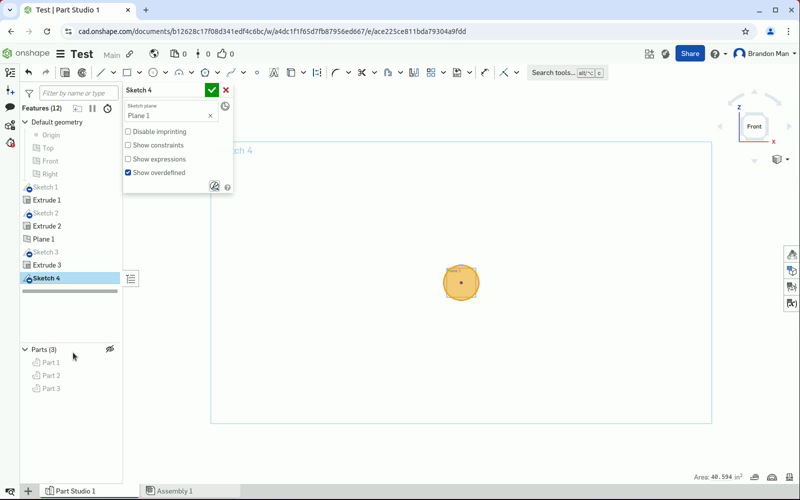
key(shift+e)
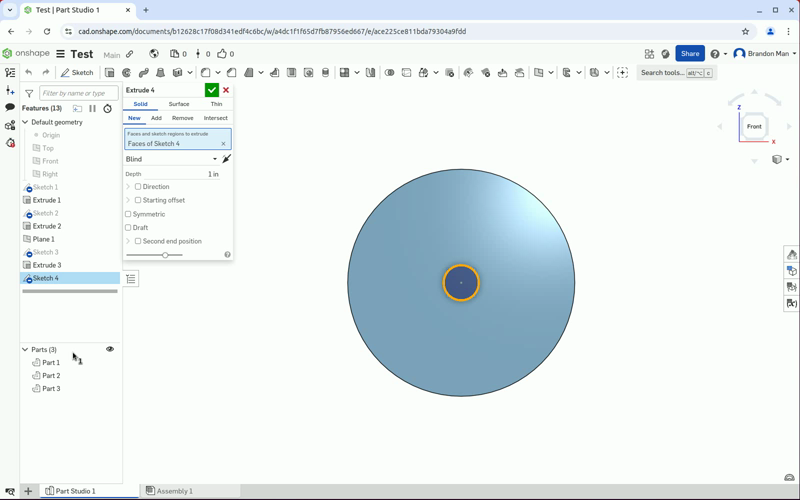
mouse_move(143, 106)
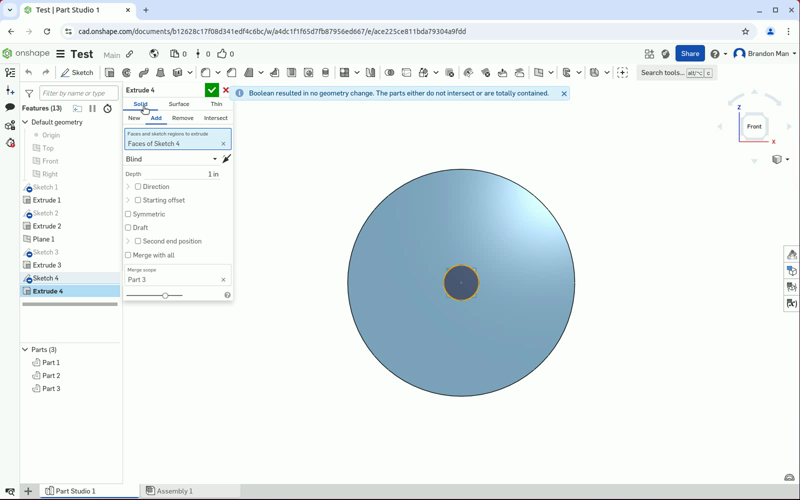
click(143, 106)
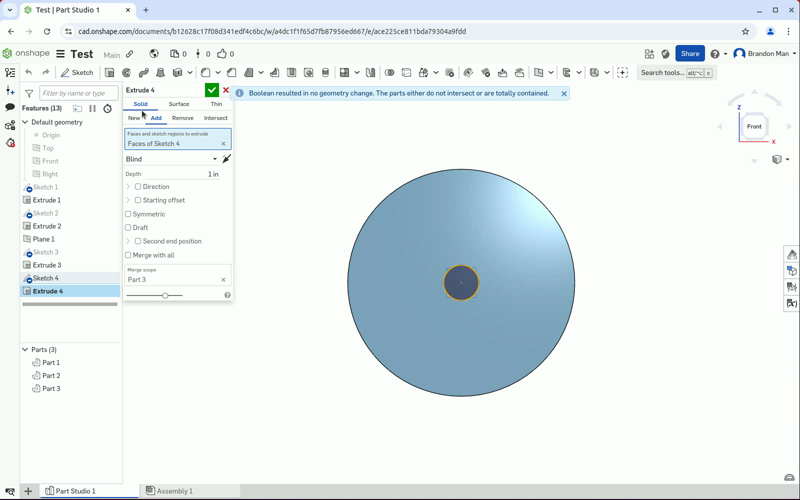
mouse_move(137, 120)
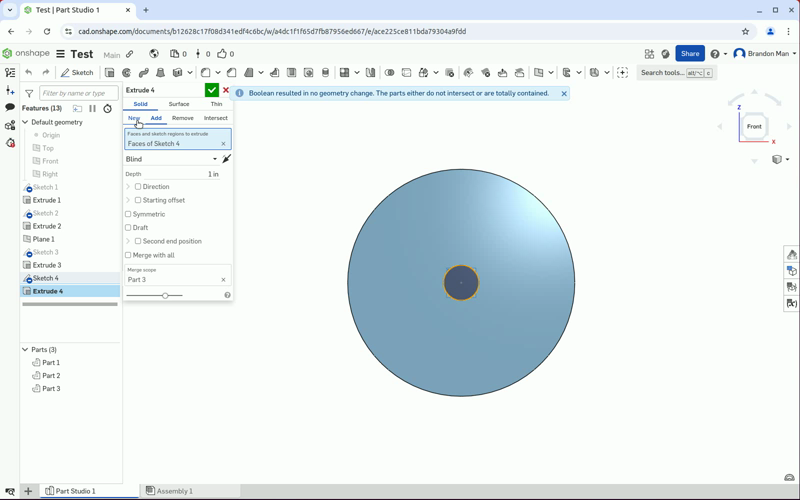
click(137, 120)
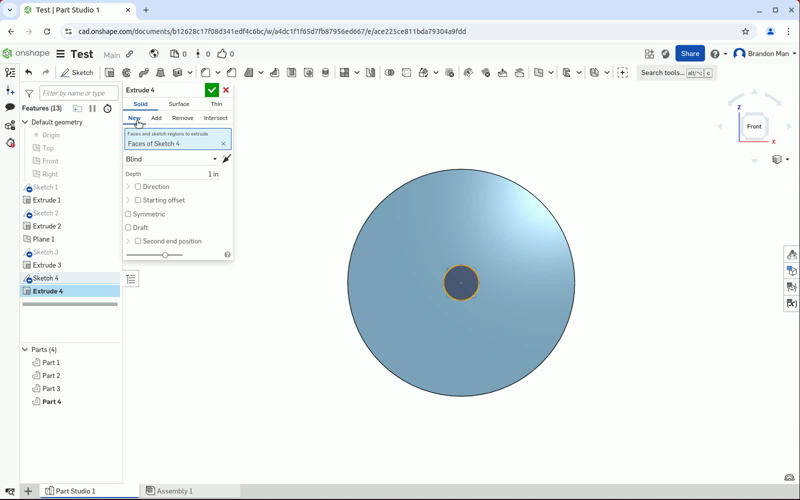
key(tab, 4)
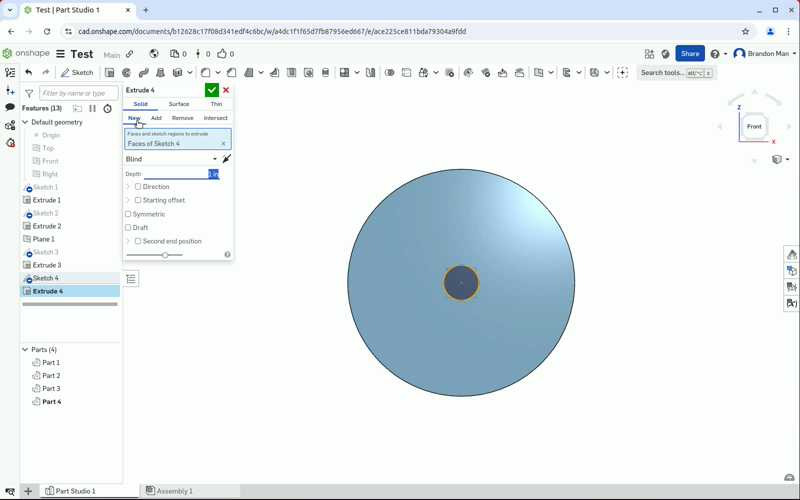
text(0.481)
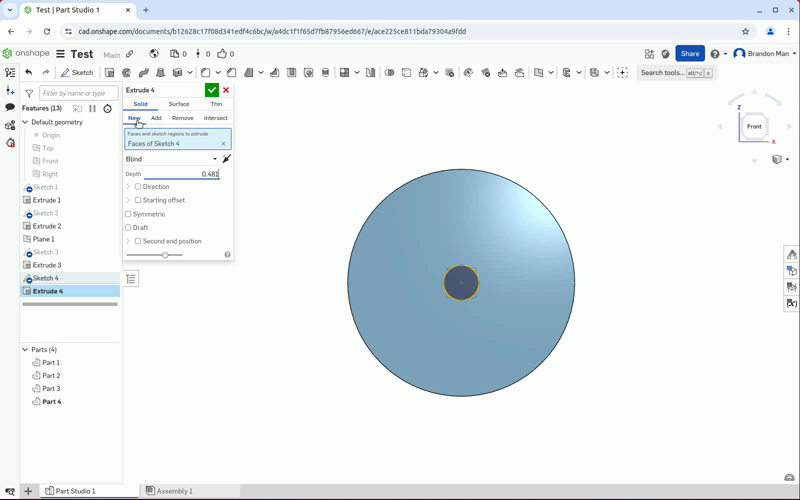
key(enter)
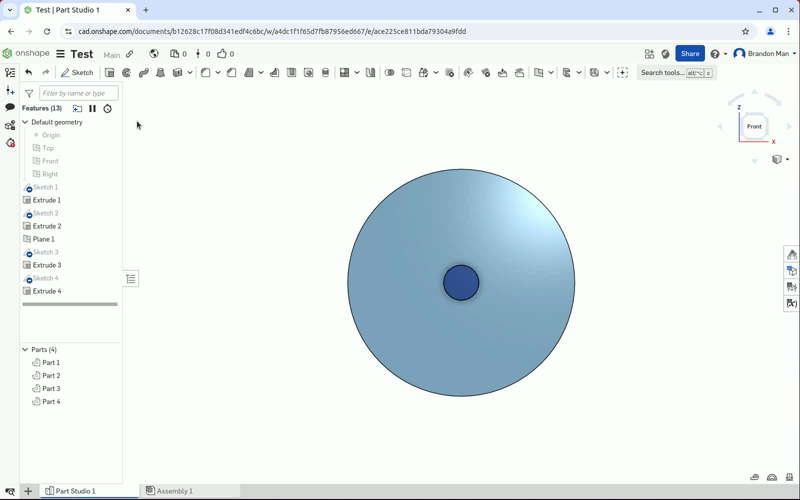
key(shift+h)
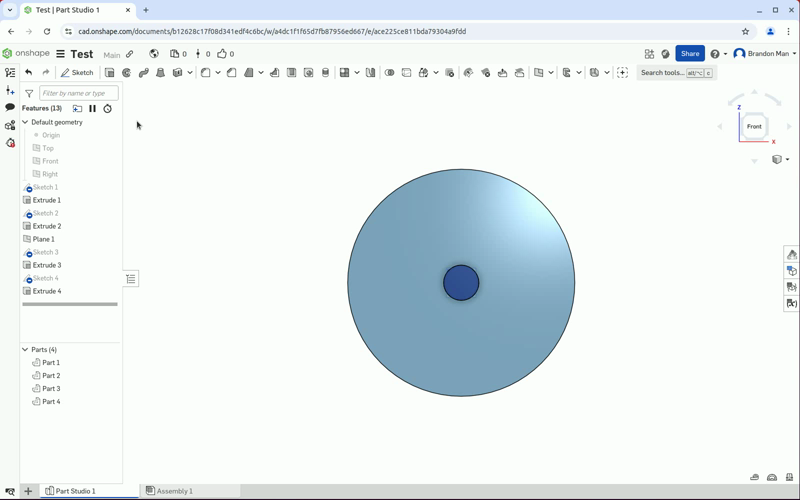
key(shift+h)
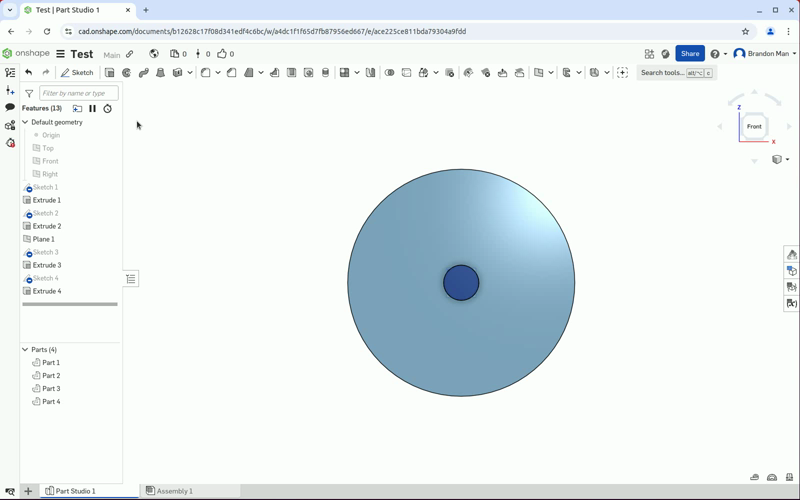
mouse_move(73, 189)
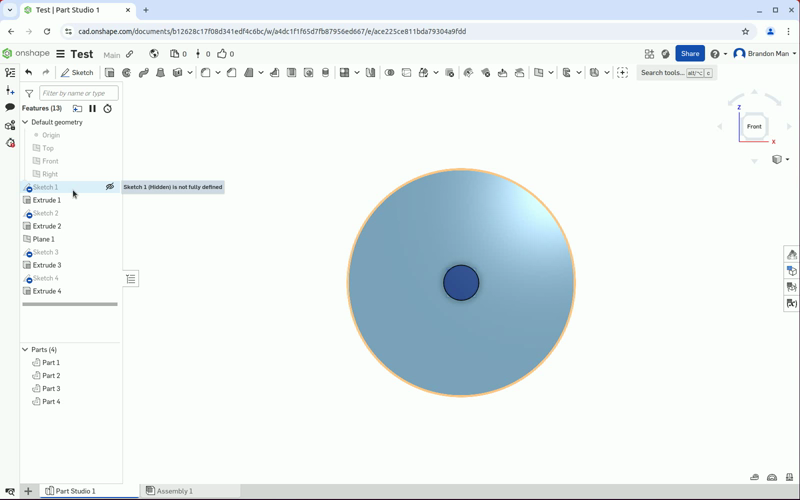
click(73, 189)
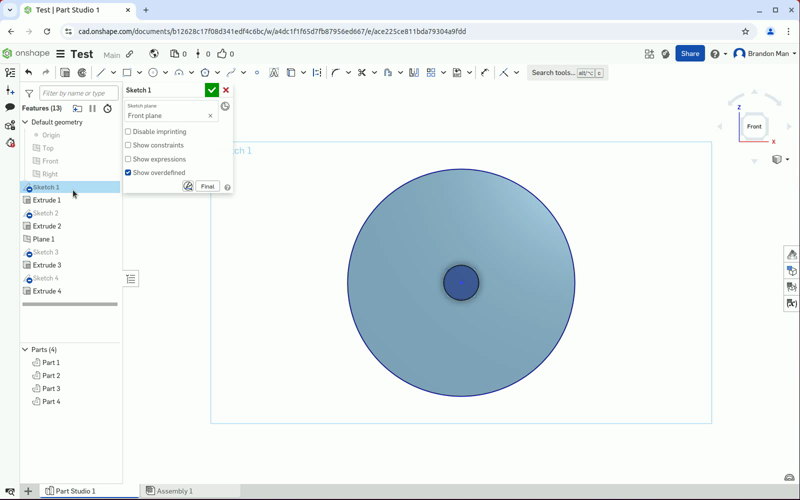
mouse_move(229, 92)
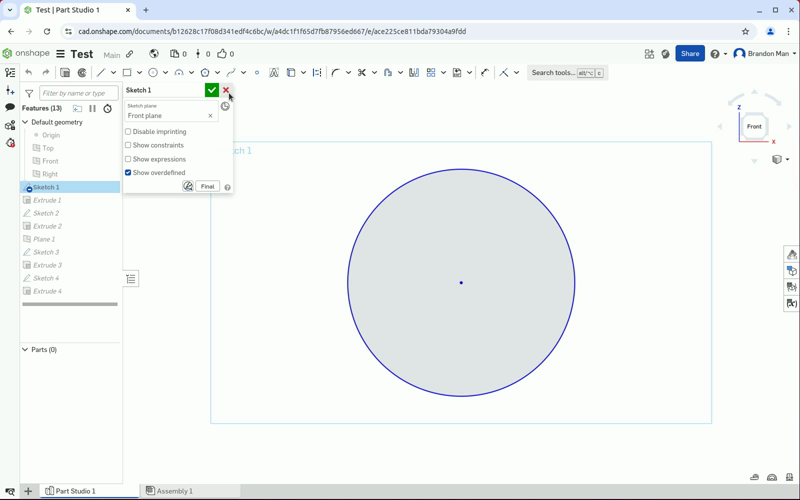
click(229, 92)
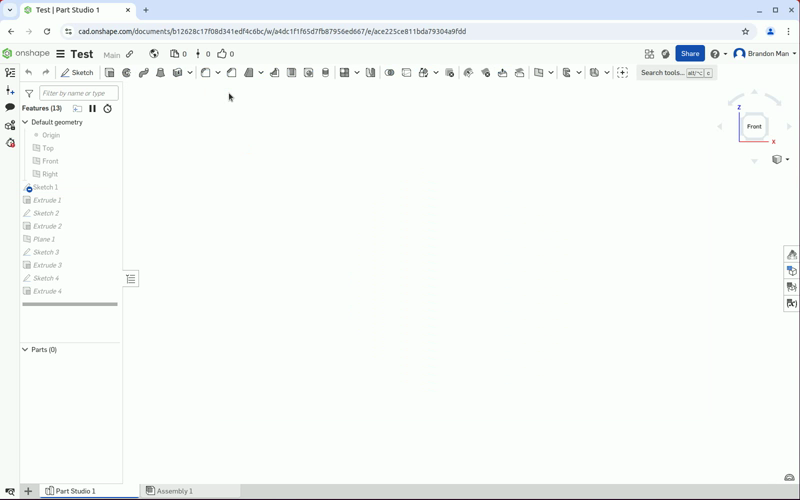
key(shift+s)
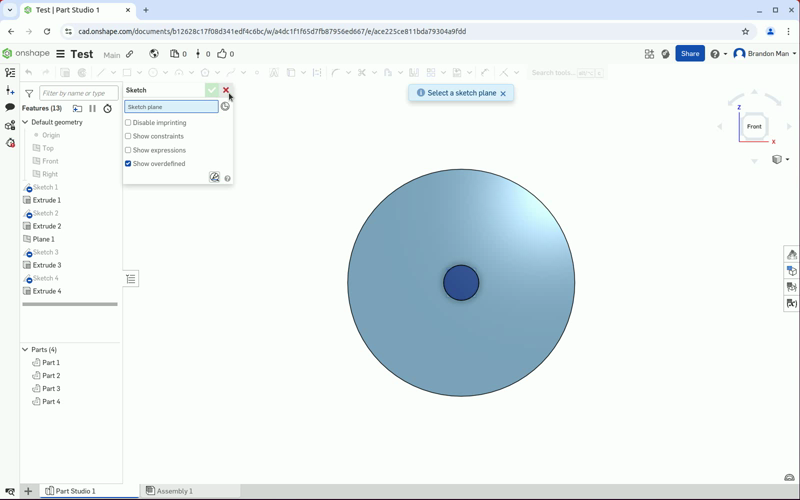
mouse_move(73, 241)
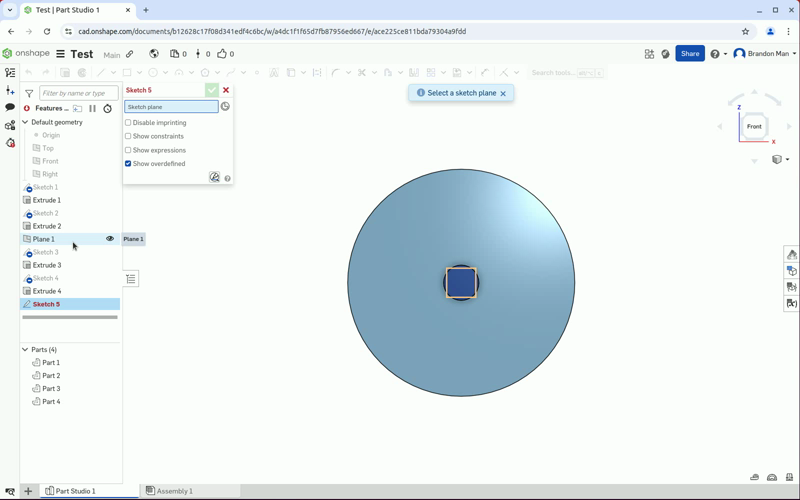
click(73, 241)
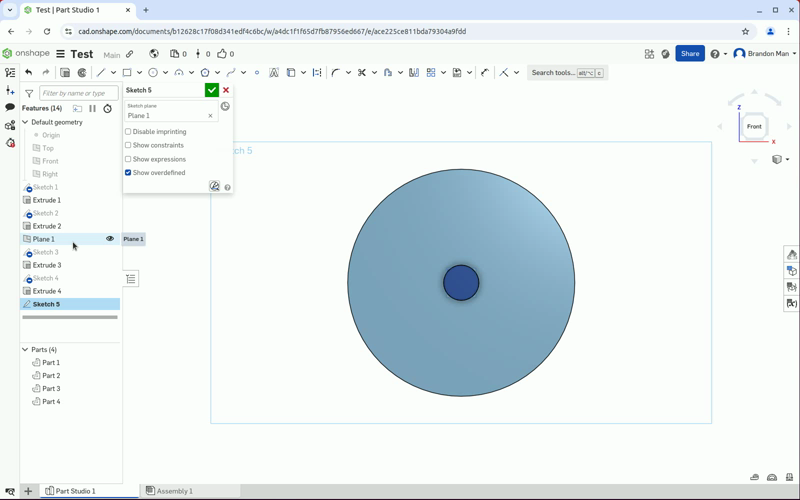
mouse_move(73, 352)
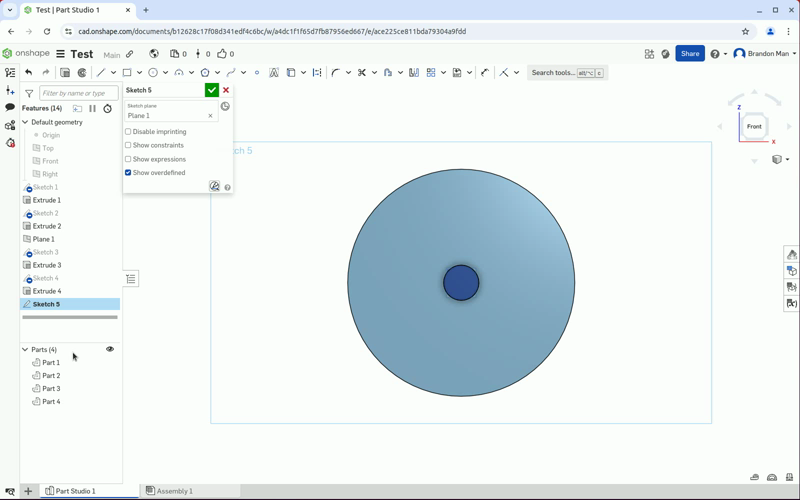
key(y)
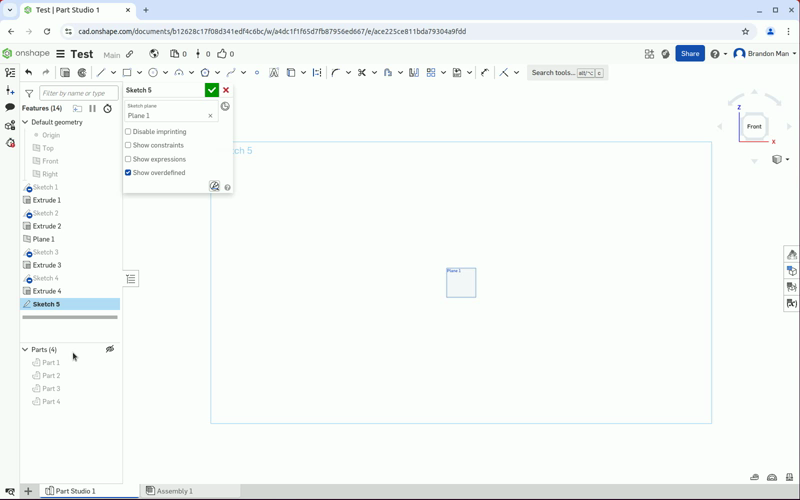
key(c)
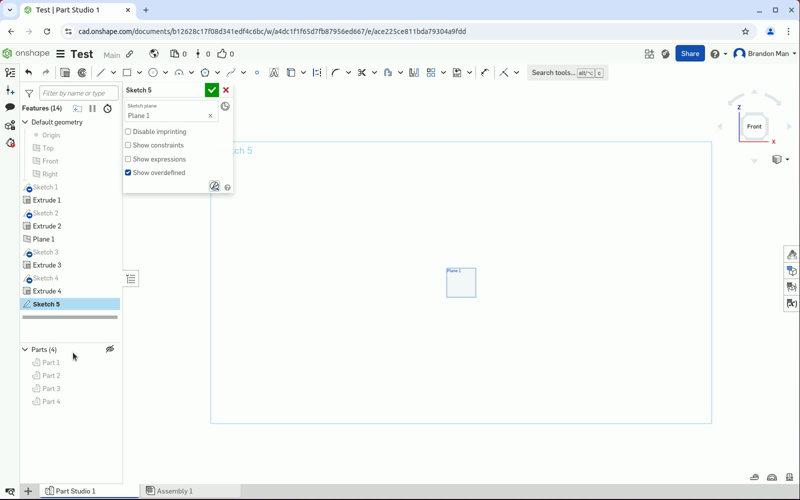
key_down(shift)
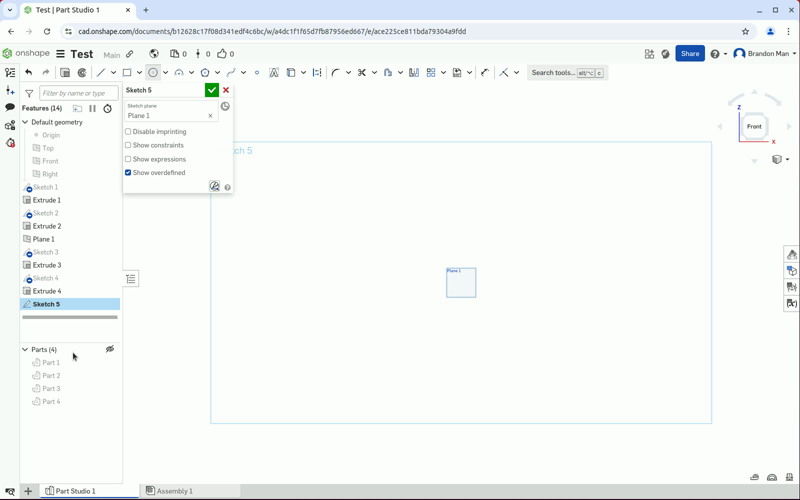
mouse_move(461, 282)
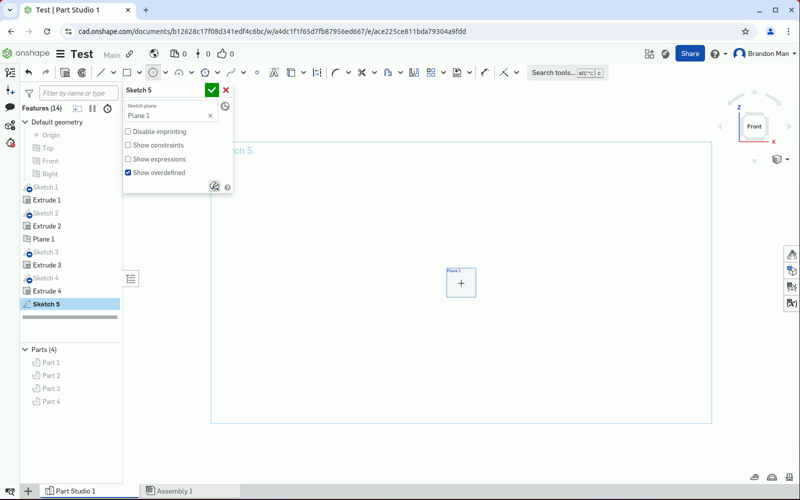
click(461, 282)
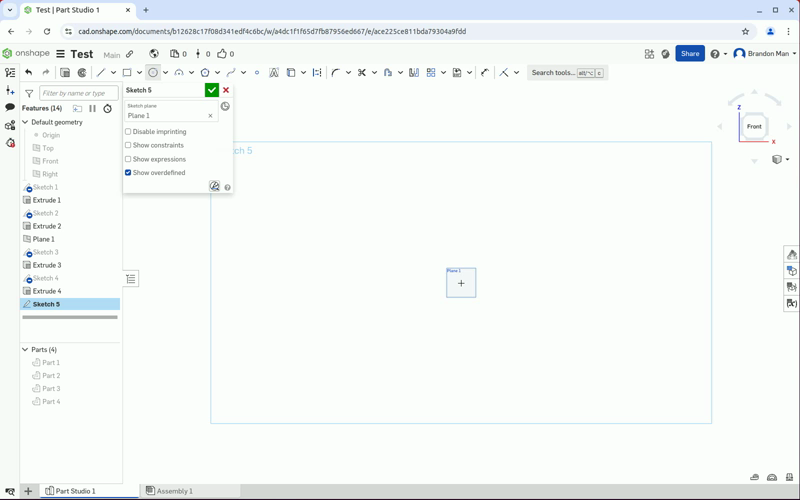
key_up(shift)
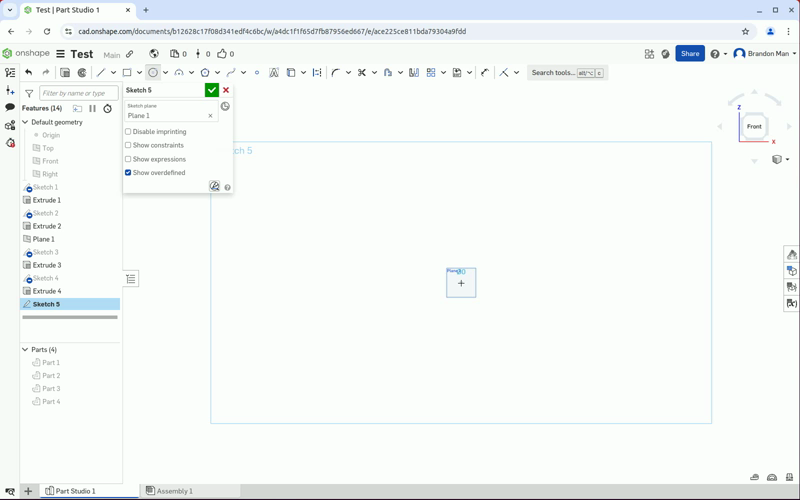
mouse_move(499, 282)
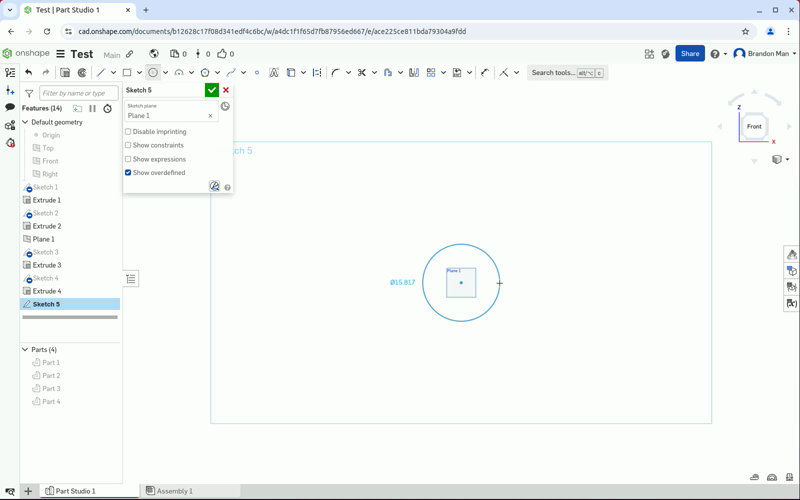
click(499, 282)
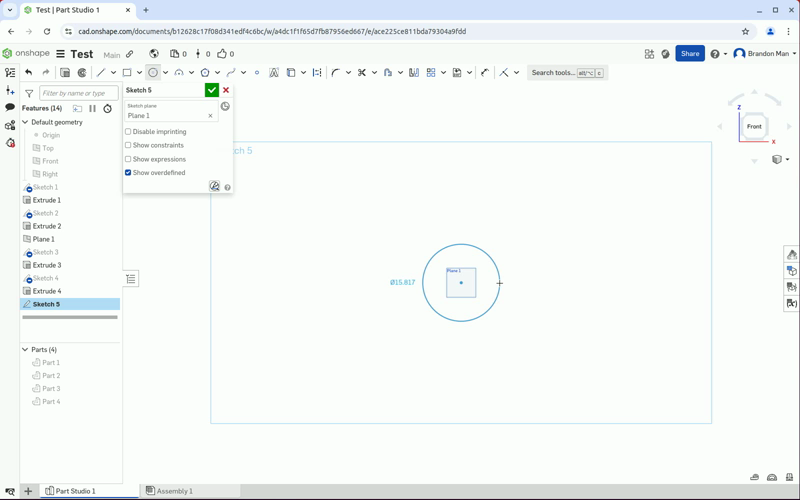
key(esc)
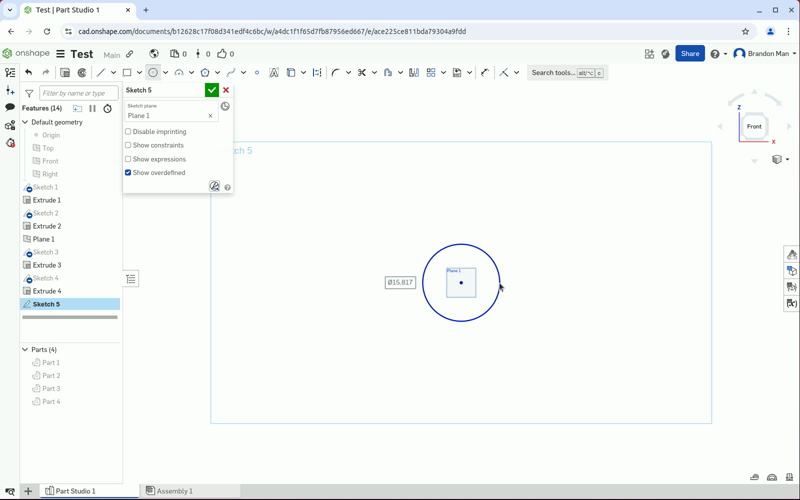
key(c)
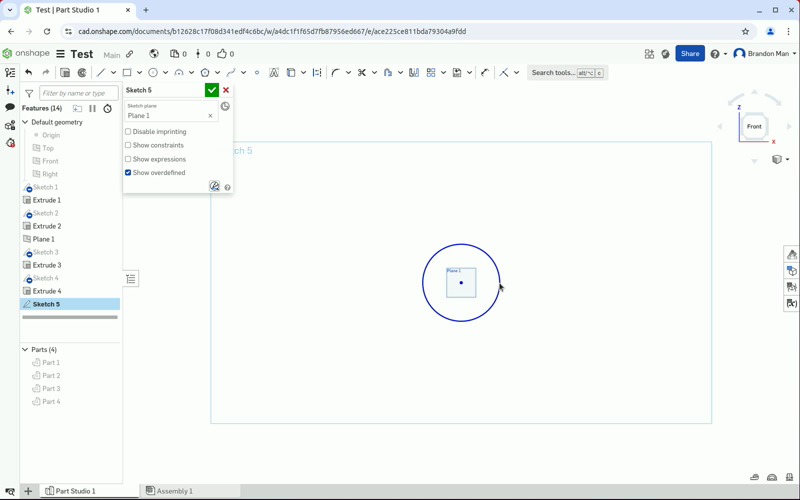
key_down(shift)
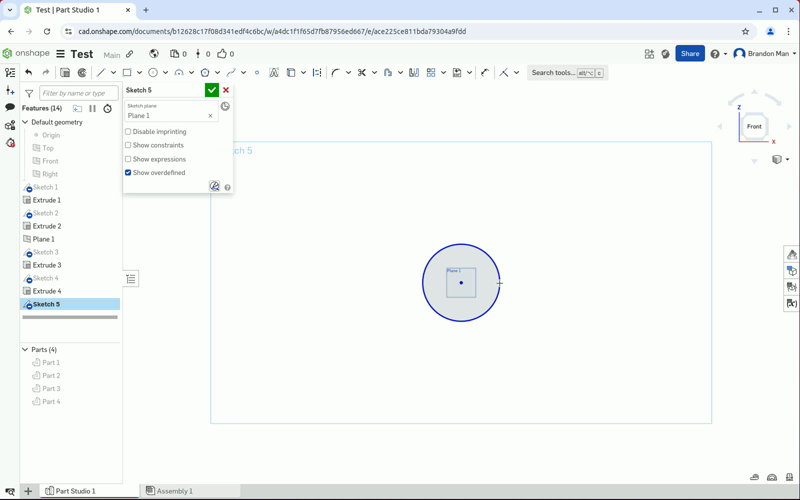
mouse_move(461, 282)
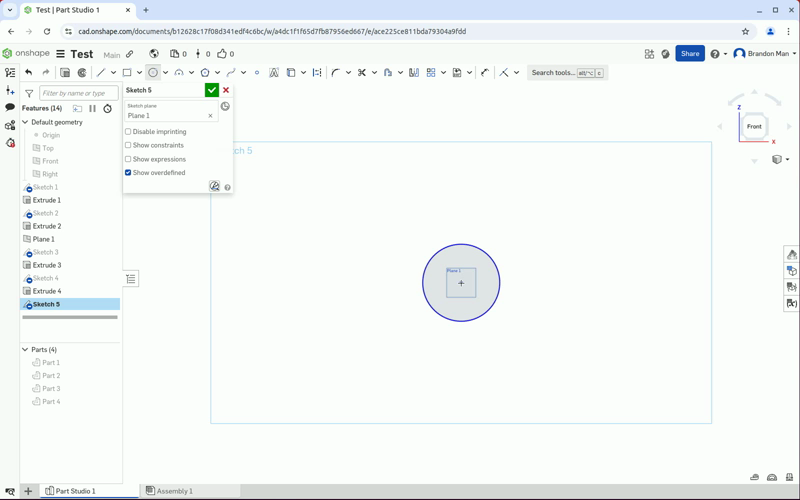
click(461, 282)
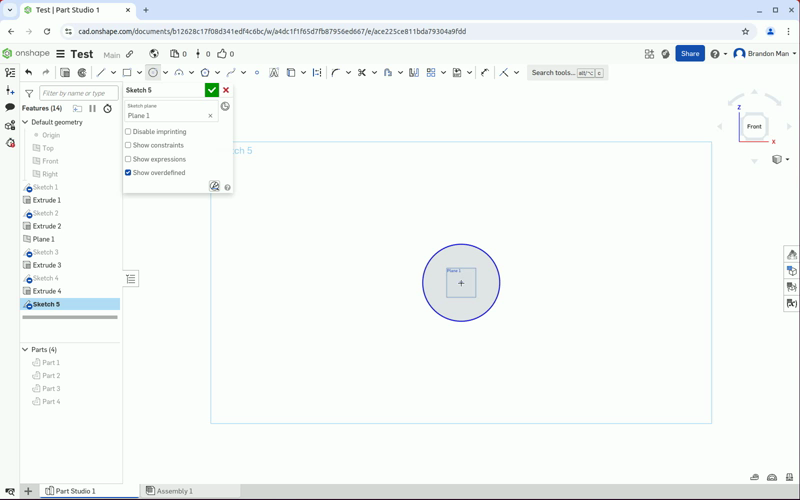
key_up(shift)
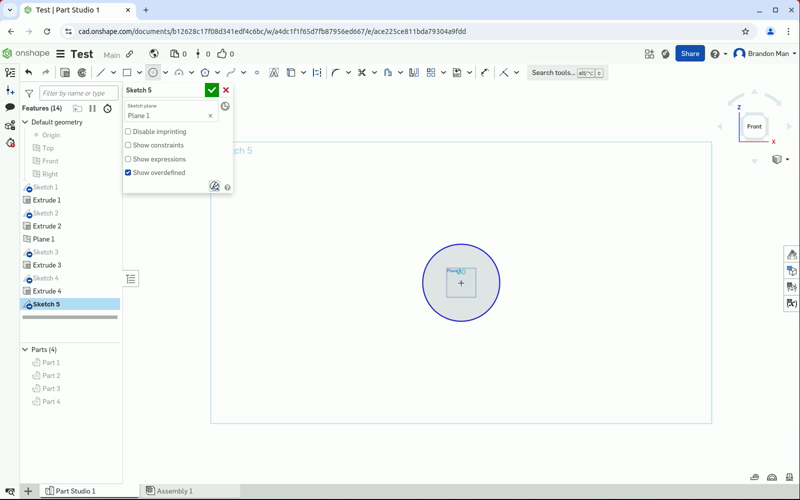
mouse_move(478, 282)
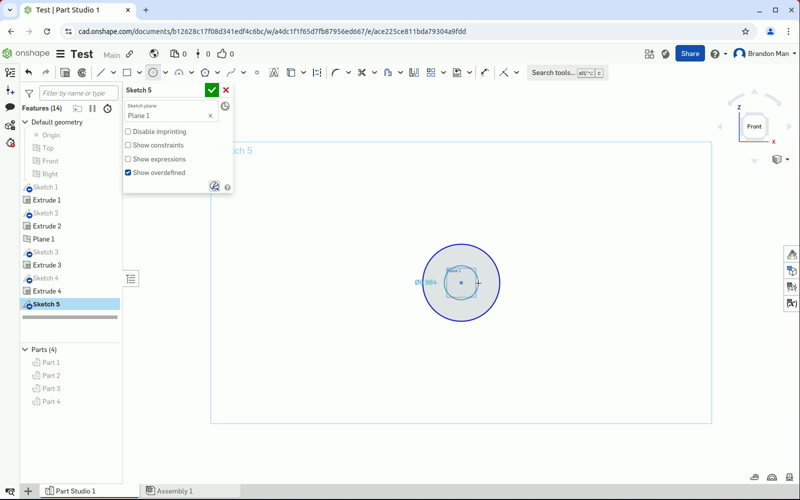
click(478, 282)
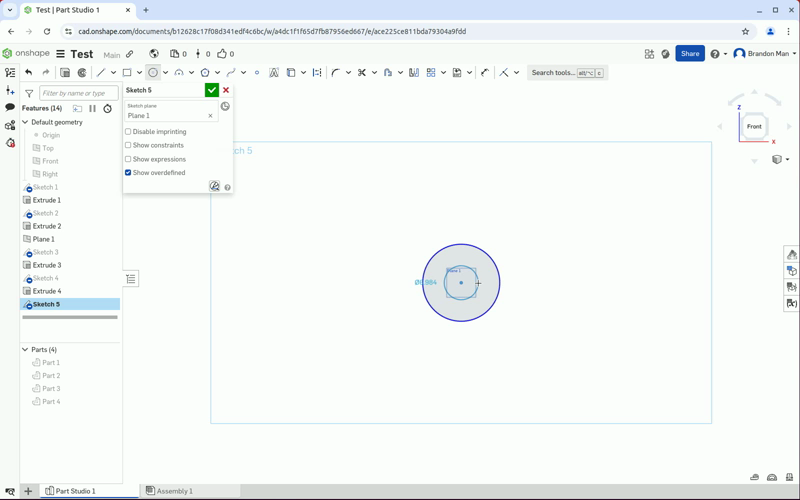
key(esc)
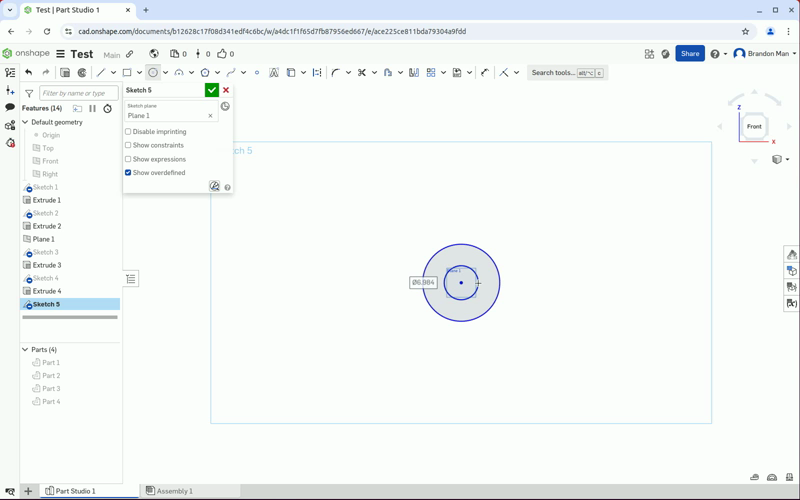
mouse_move(469, 265)
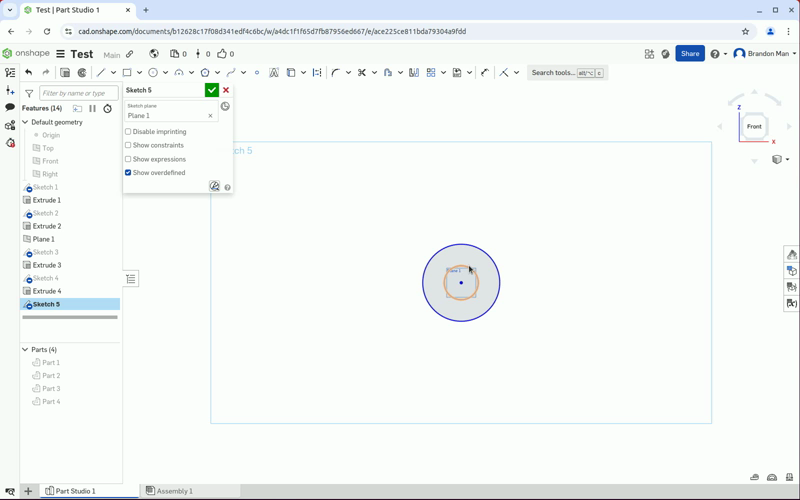
click(469, 265)
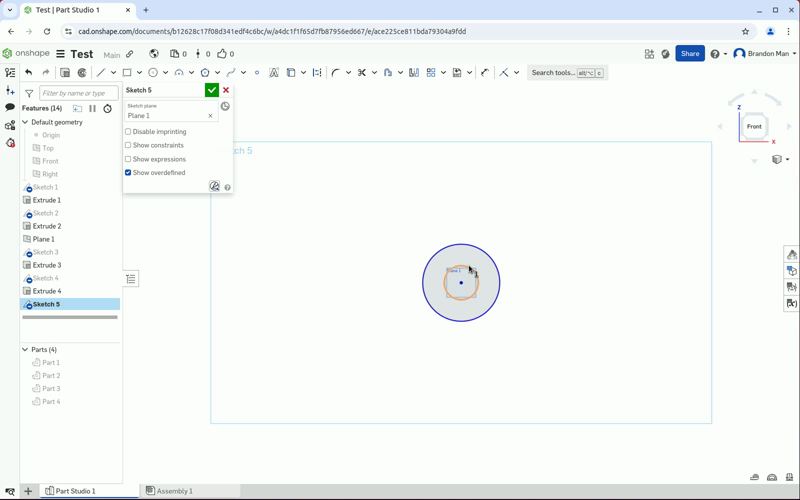
mouse_move(73, 352)
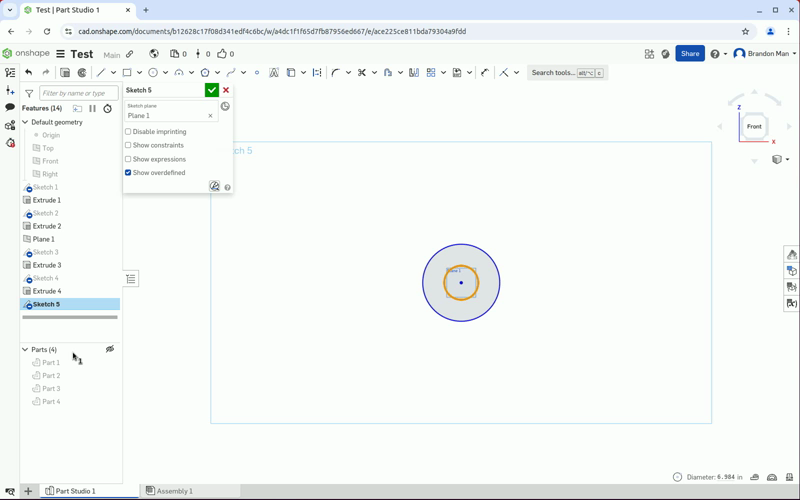
key(shift+y)
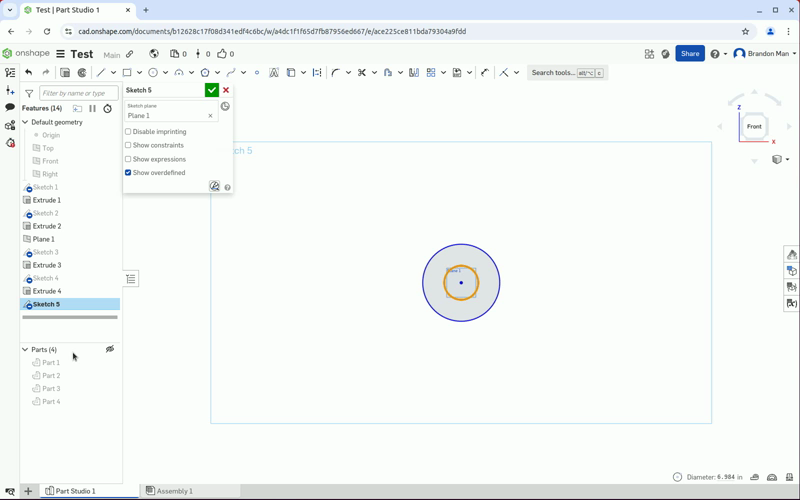
key(shift+e)
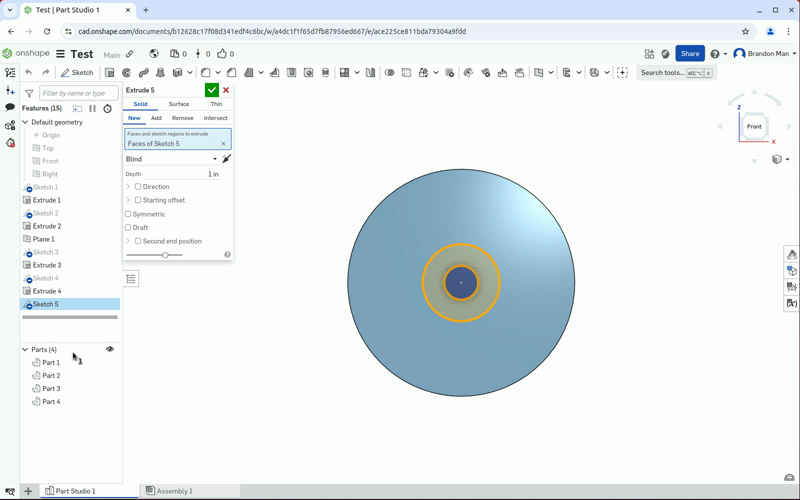
mouse_move(143, 106)
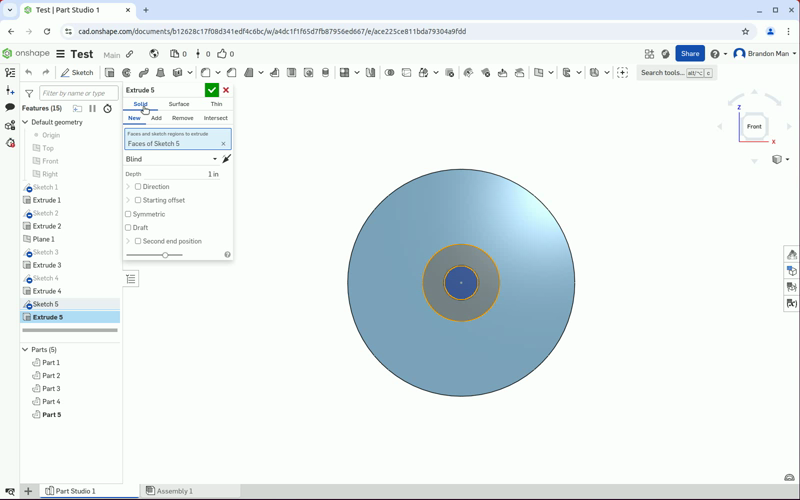
click(143, 106)
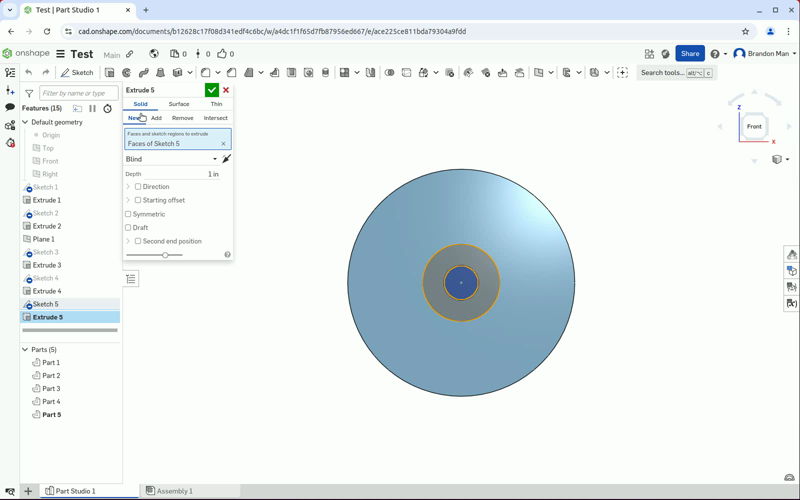
mouse_move(137, 120)
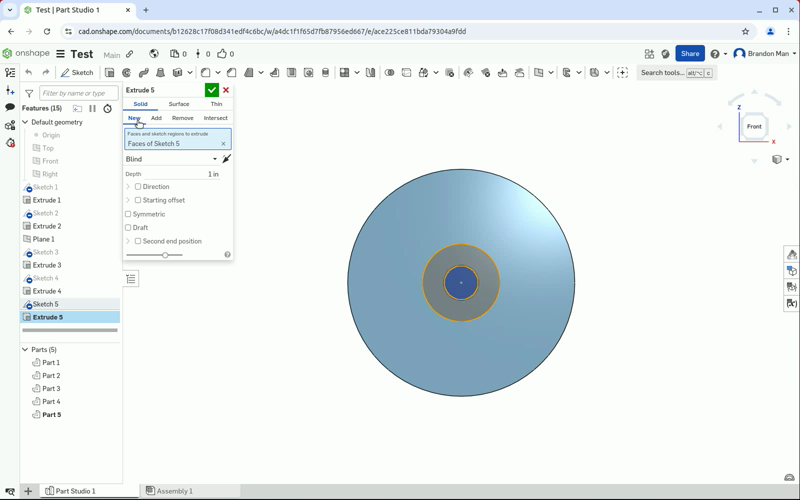
click(137, 120)
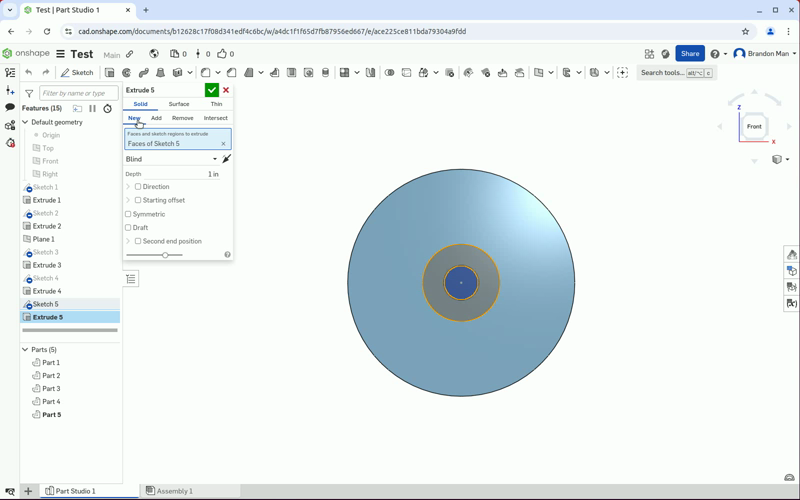
key(tab, 4)
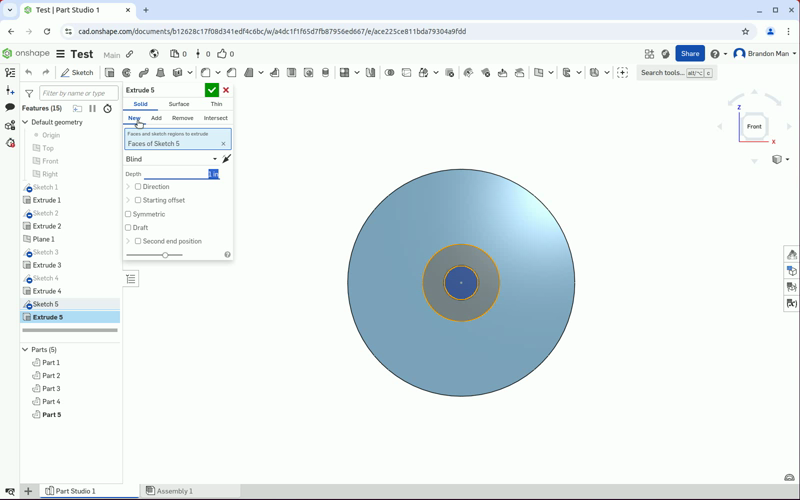
text(0.481)
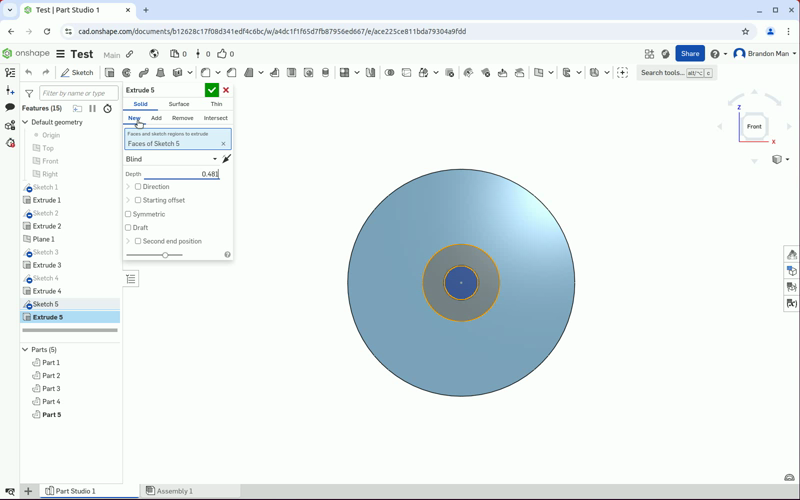
key(enter)
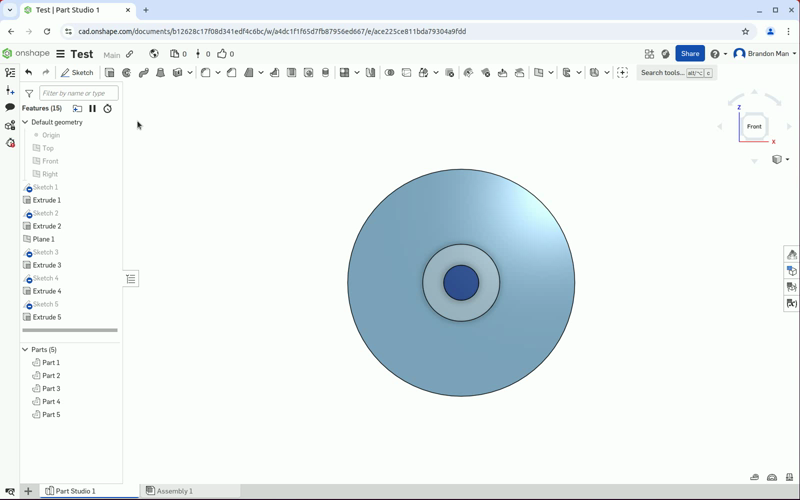
key(shift+h)
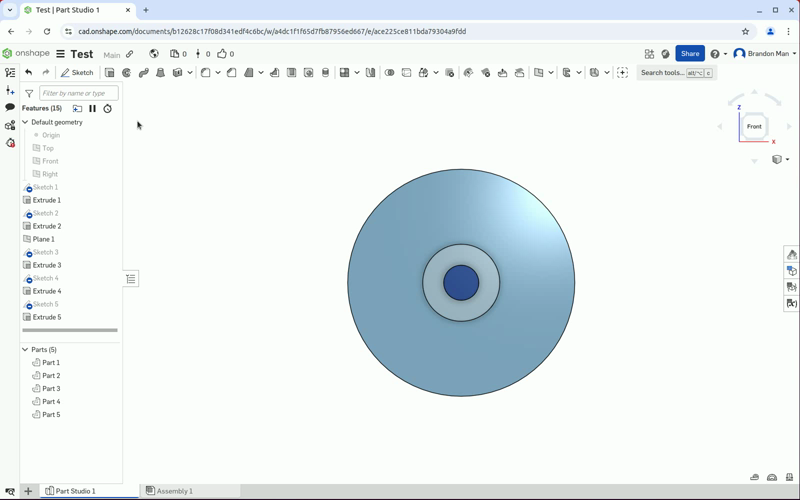
key(shift+h)
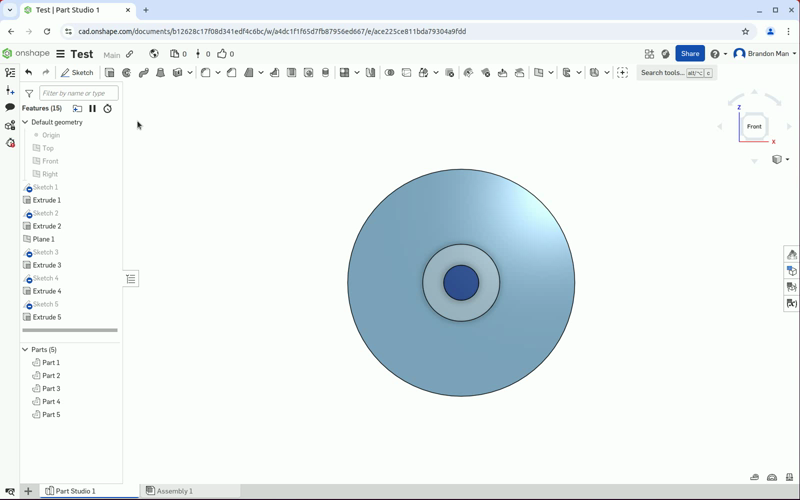
mouse_move(73, 189)
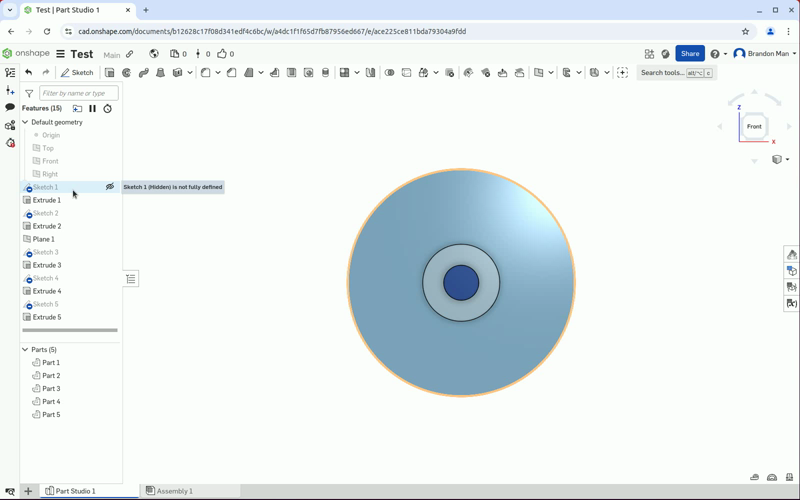
click(73, 189)
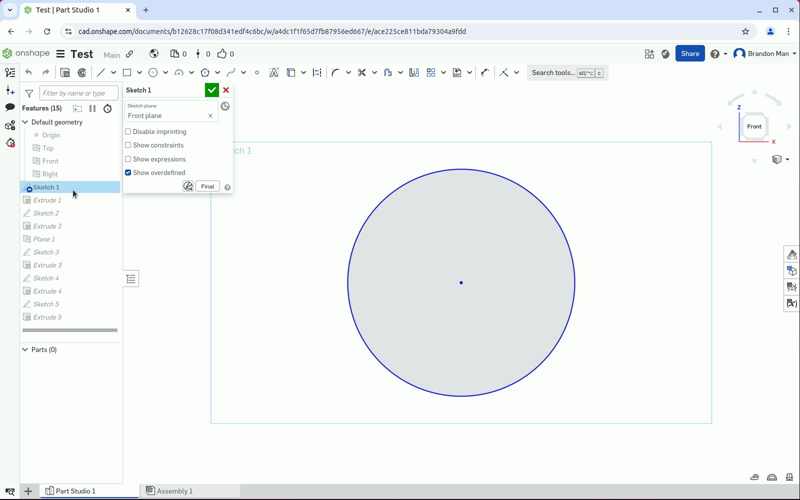
mouse_move(229, 92)
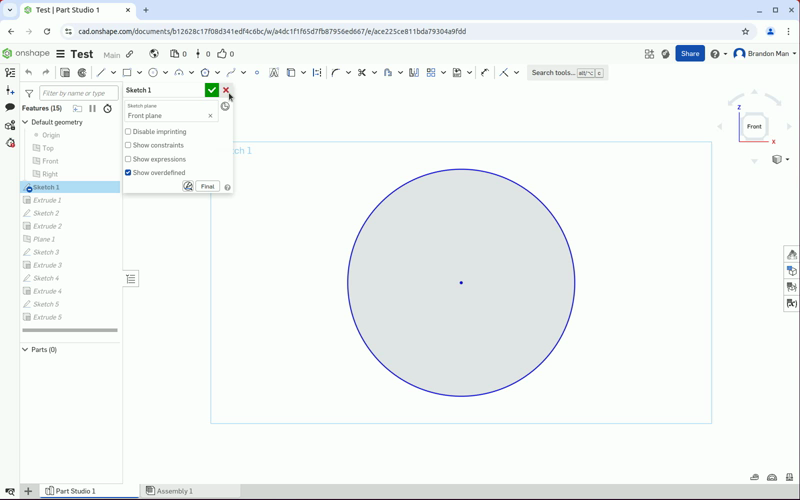
click(229, 92)
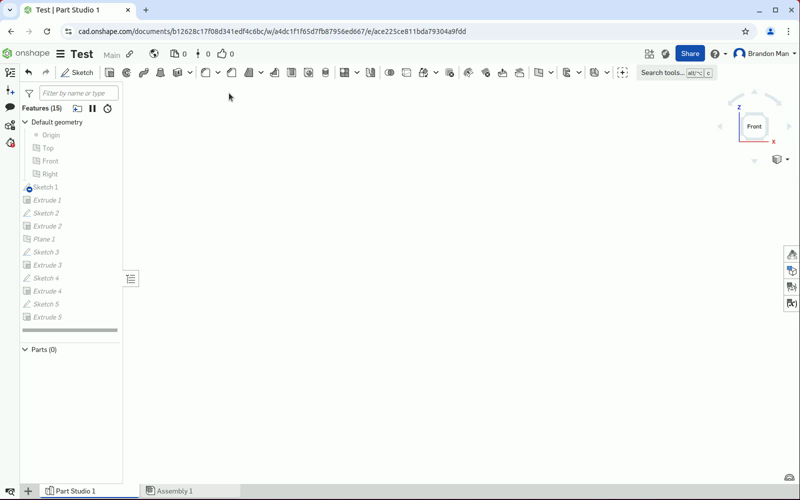
key(shift+s)
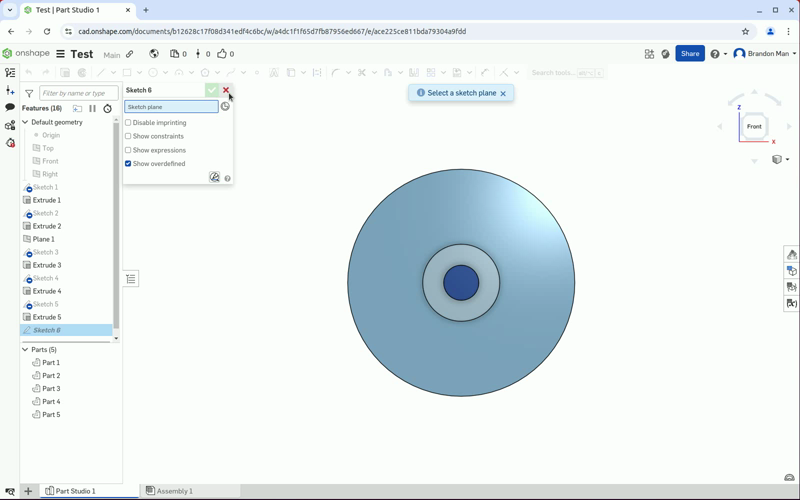
mouse_move(69, 241)
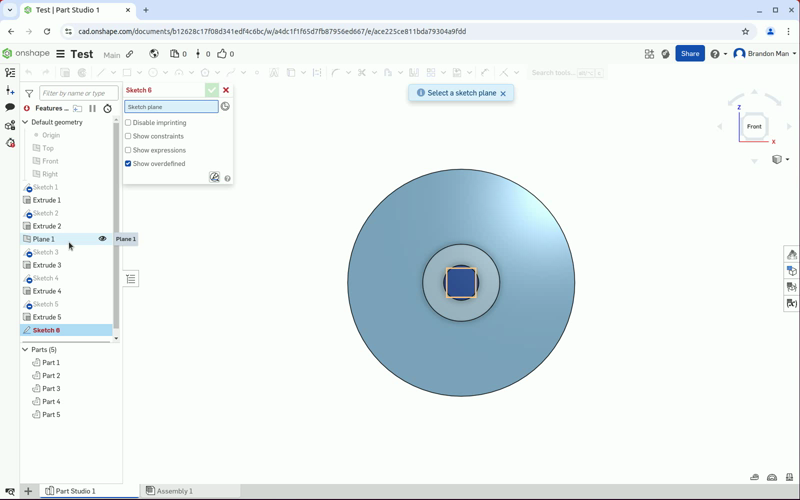
click(69, 241)
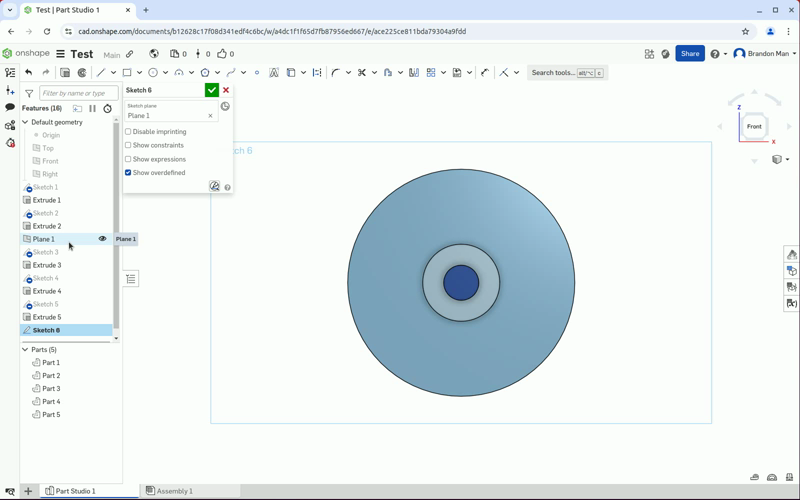
mouse_move(73, 352)
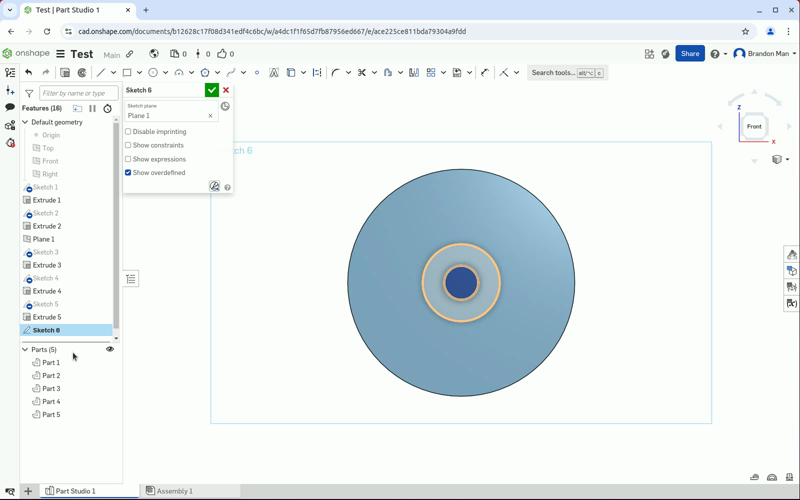
key(y)
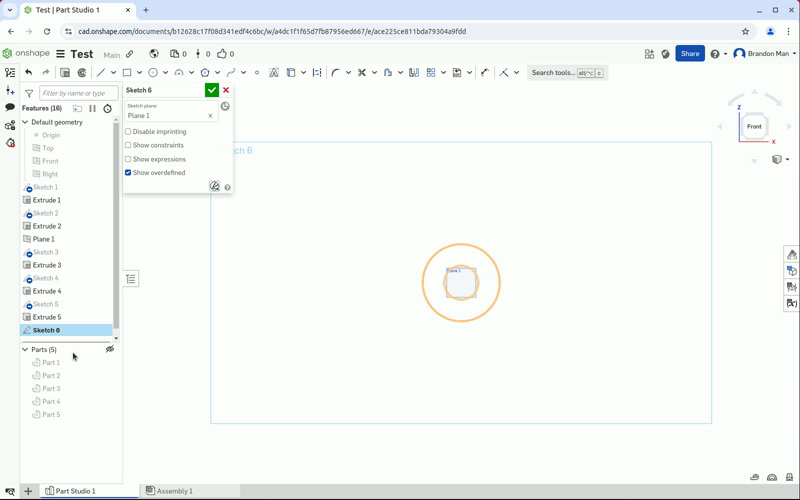
key(c)
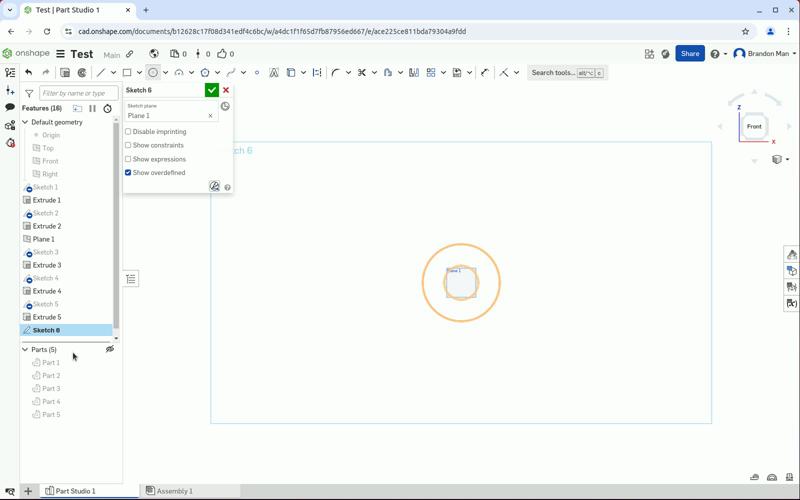
key_down(shift)
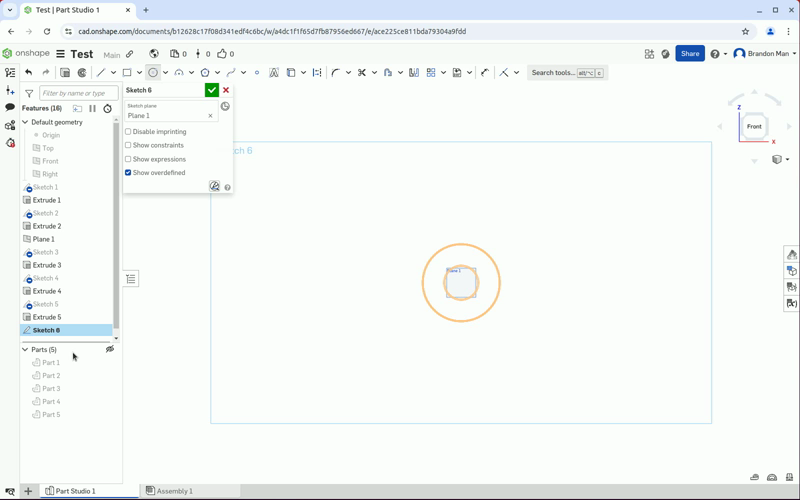
mouse_move(461, 282)
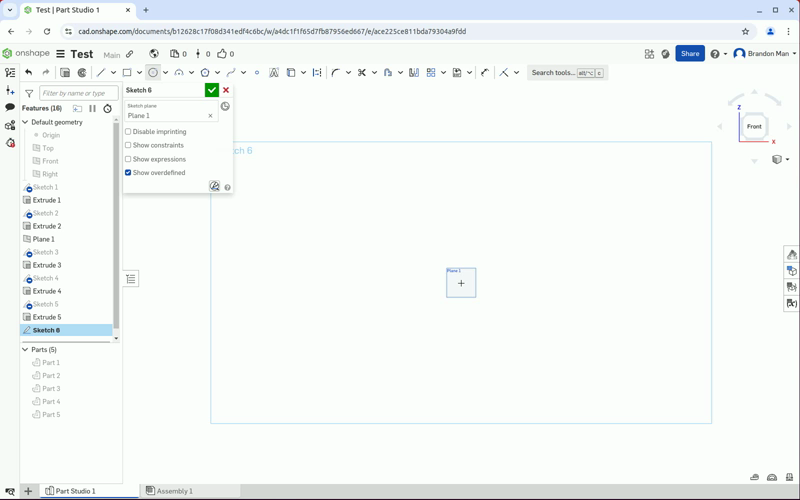
click(461, 282)
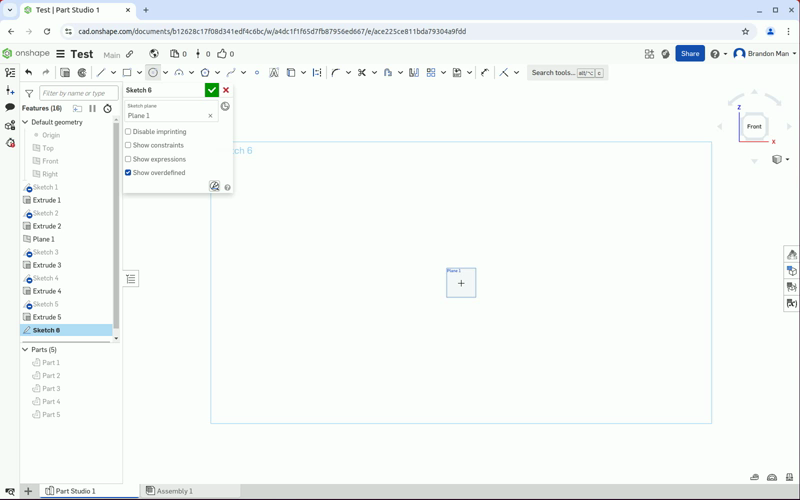
key_up(shift)
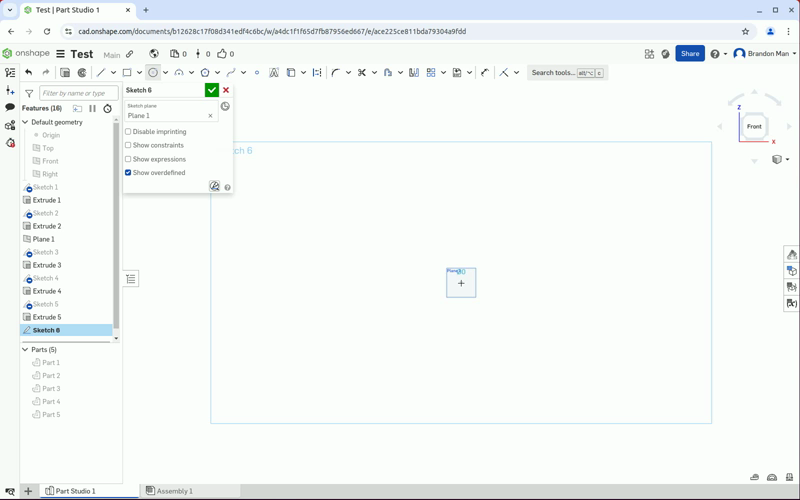
mouse_move(499, 282)
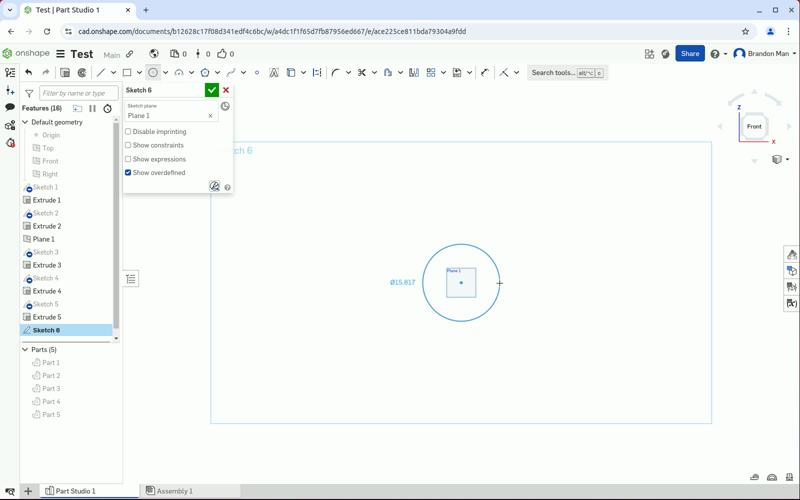
click(499, 282)
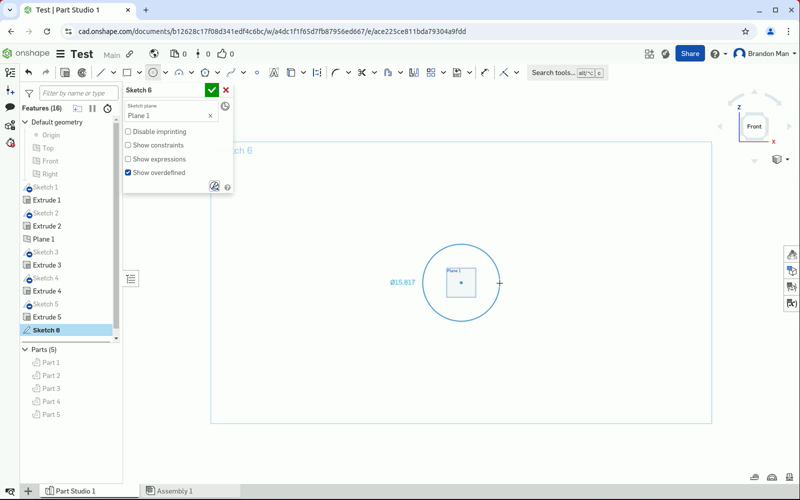
key(esc)
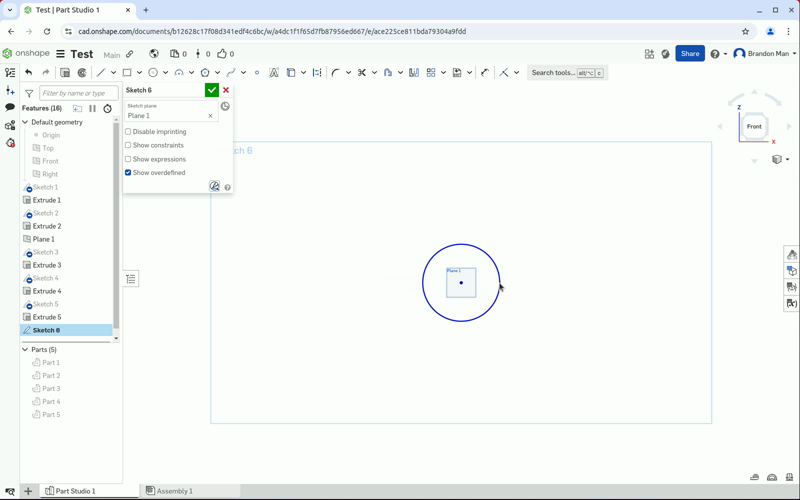
mouse_move(460, 317)
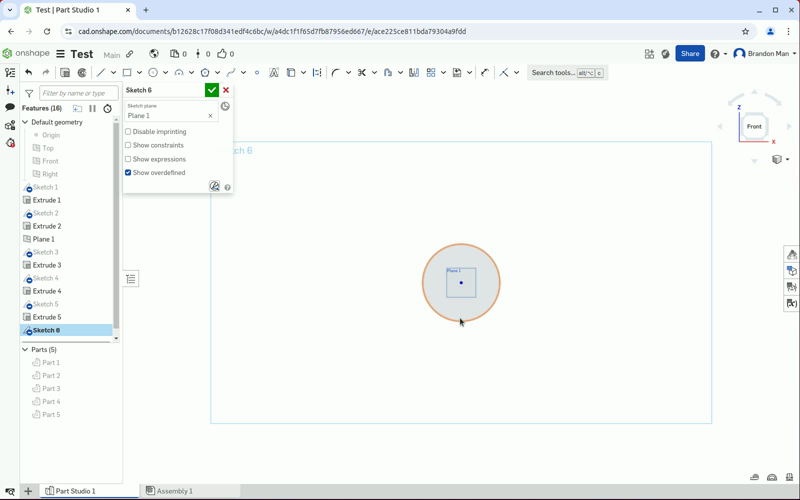
click(460, 317)
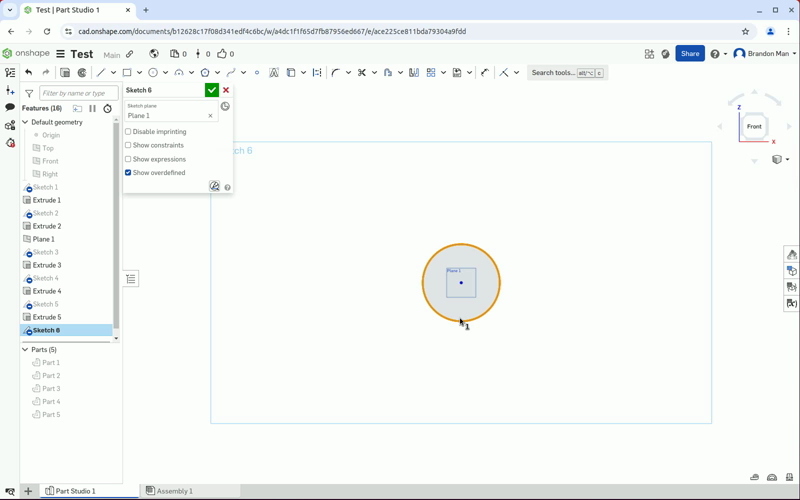
mouse_move(73, 352)
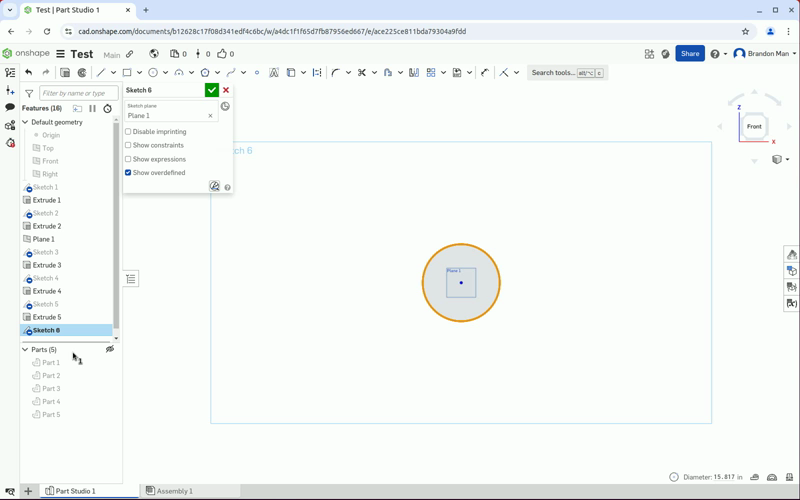
key(shift+y)
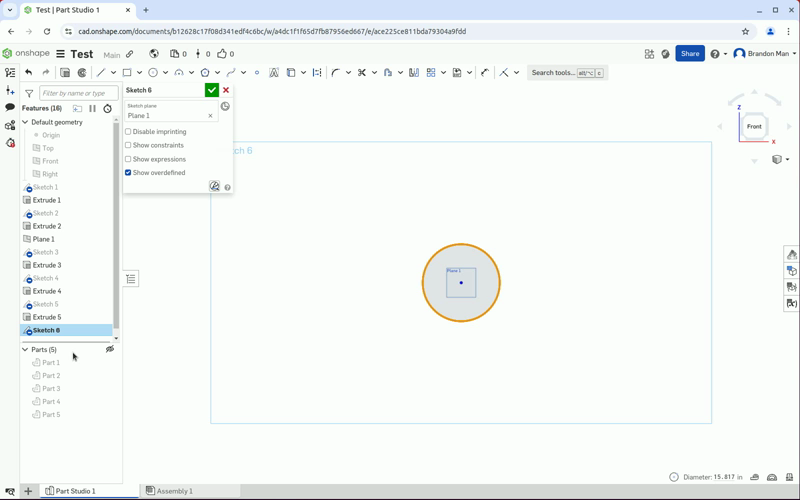
key(shift+e)
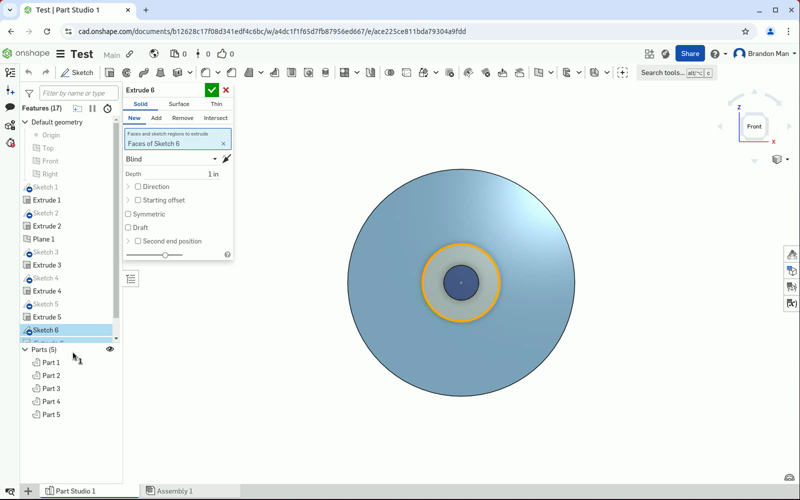
mouse_move(143, 106)
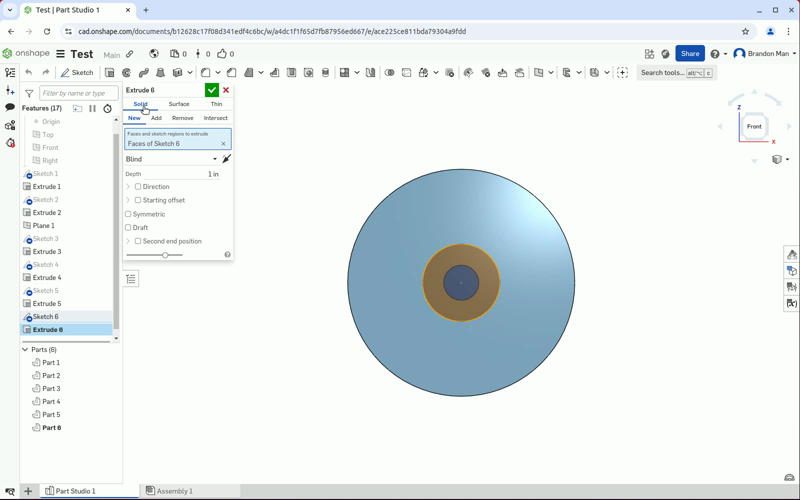
click(143, 106)
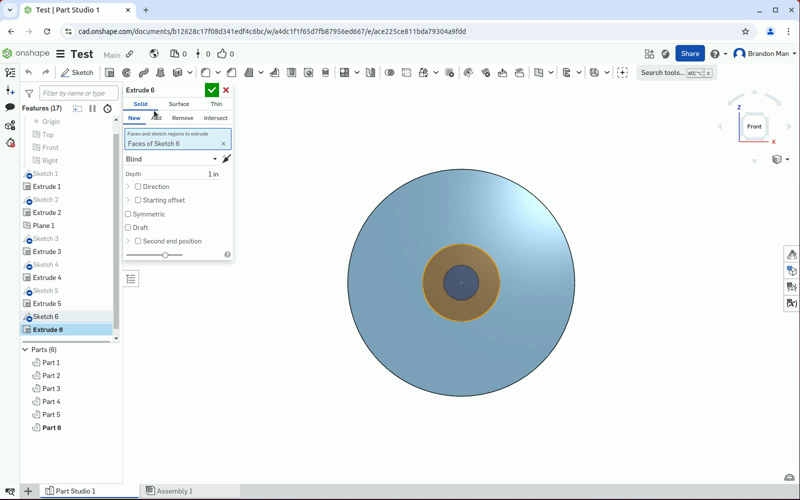
mouse_move(186, 120)
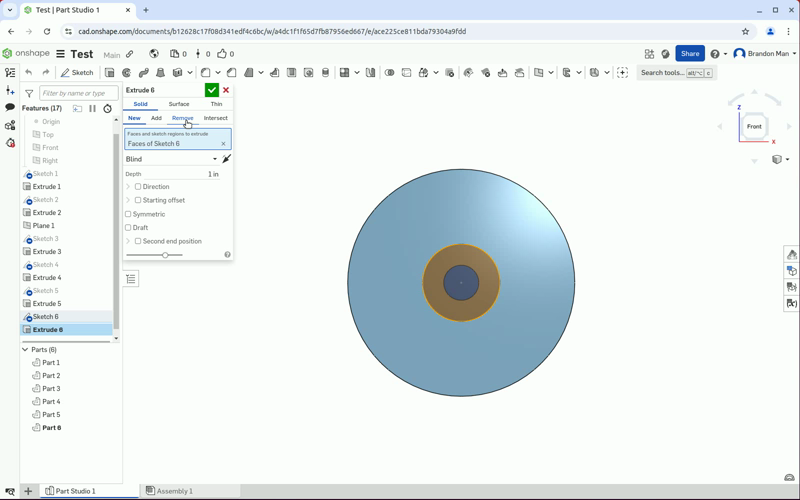
click(186, 120)
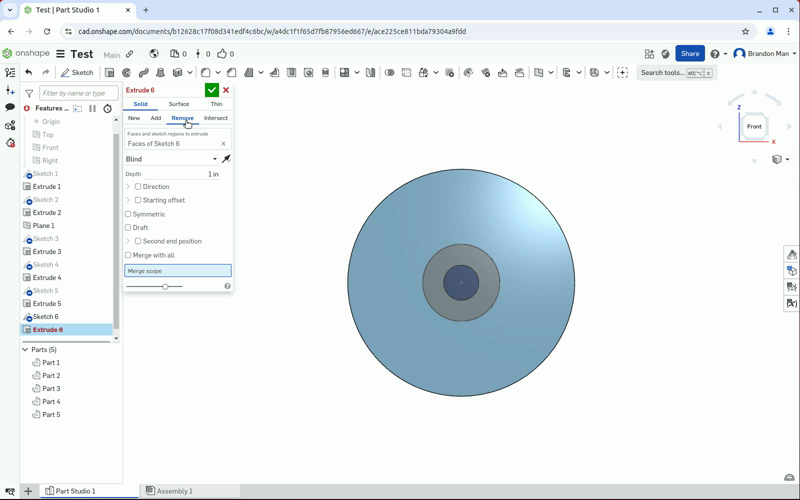
key(tab, 4)
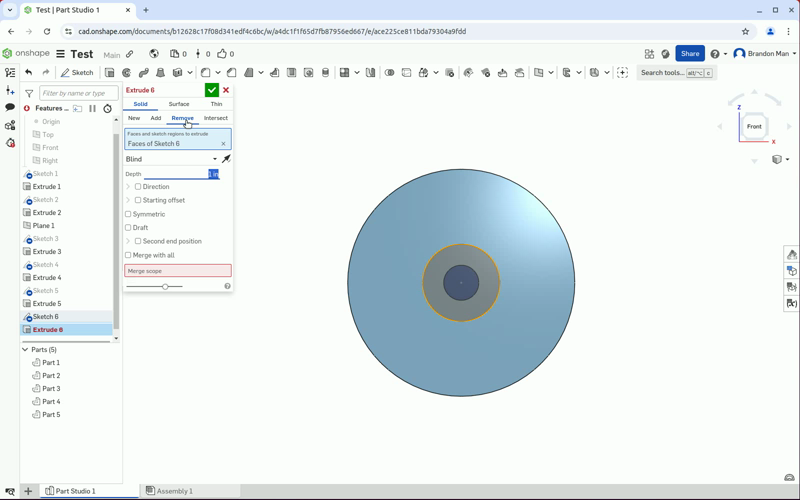
text(2.648)
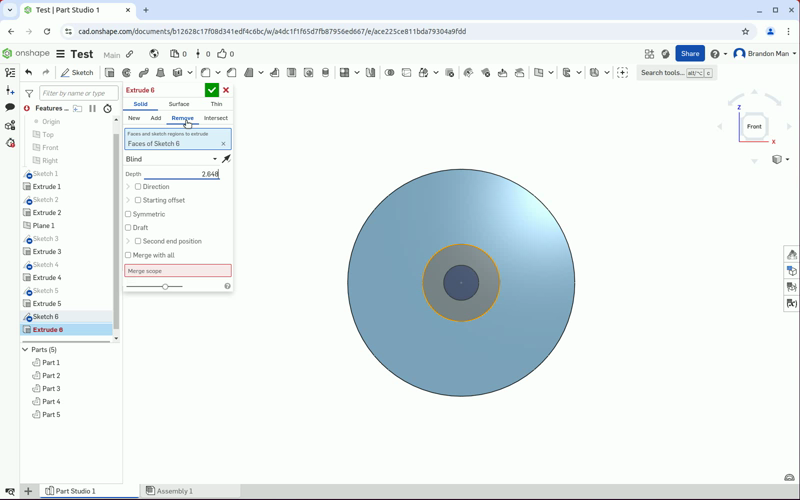
key(tab, 6)
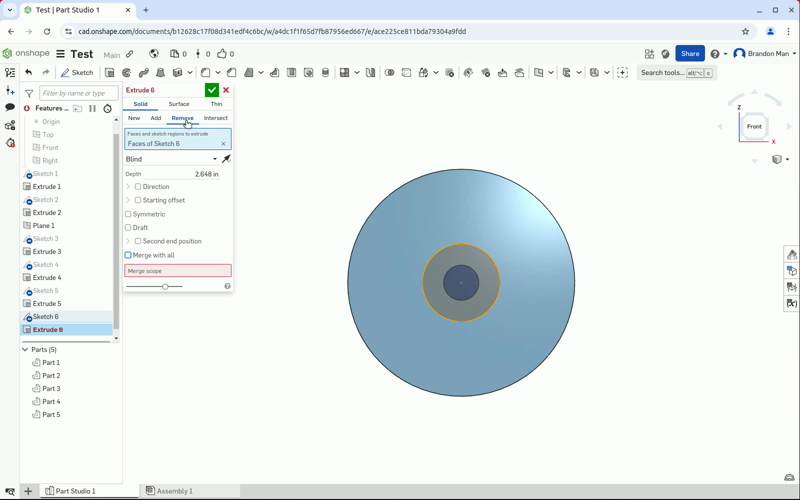
key(space)
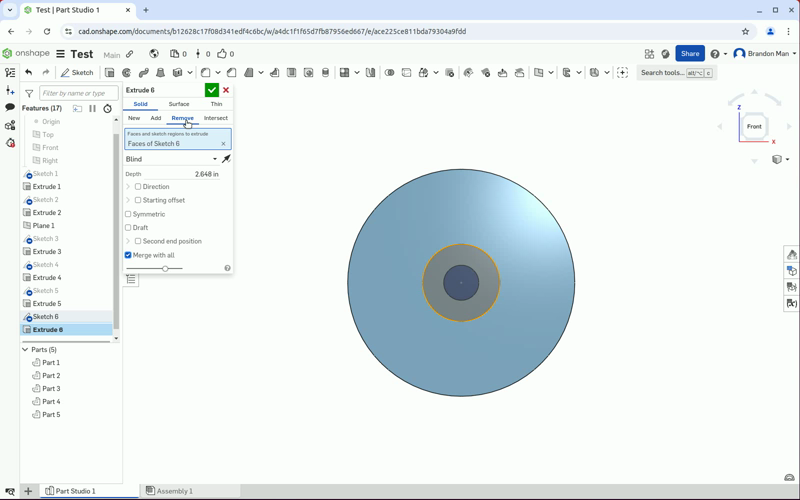
key(enter)
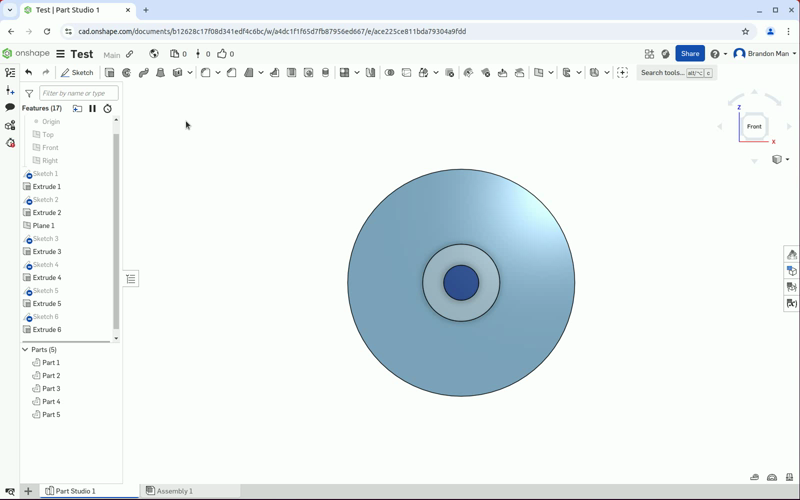
key(shift+h)
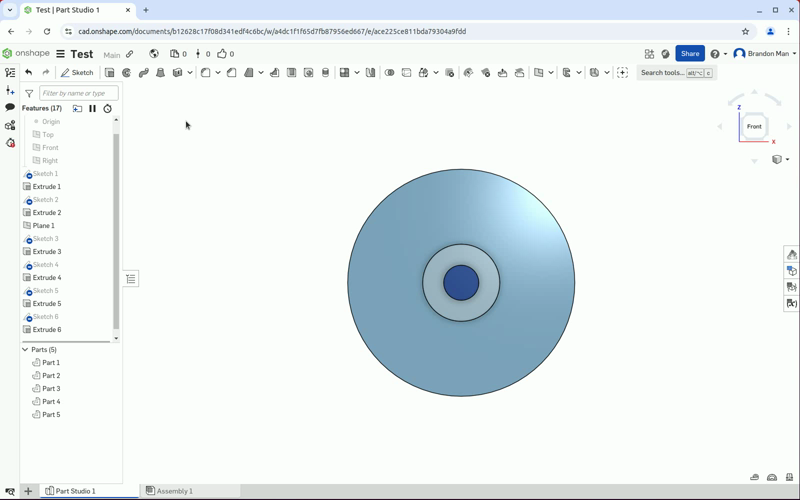
key(shift+h)
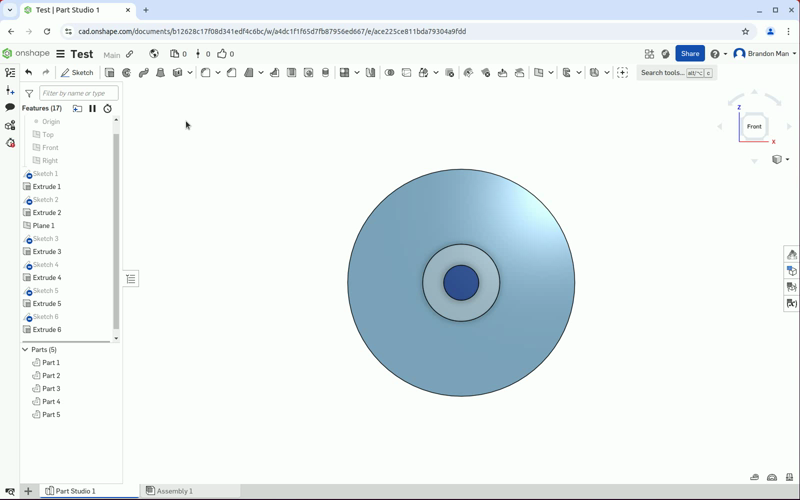
mouse_move(69, 176)
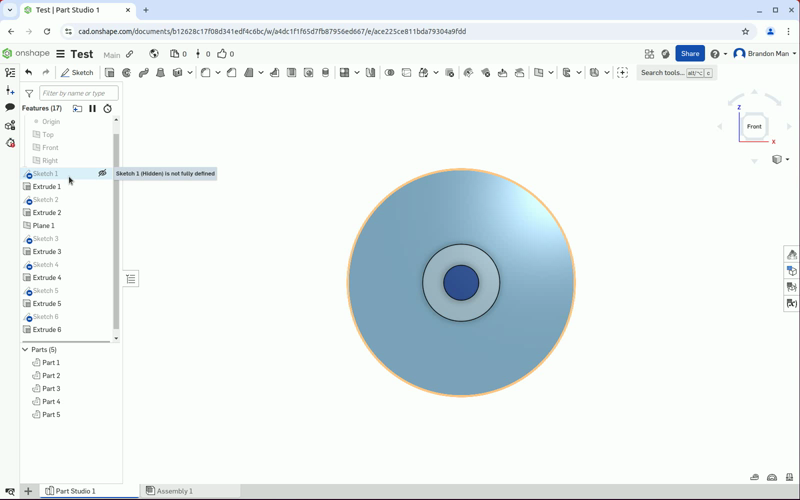
click(69, 176)
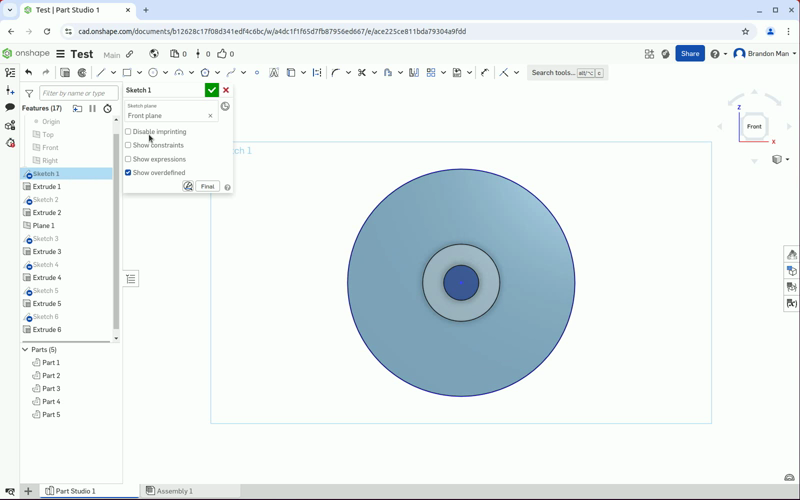
mouse_move(229, 92)
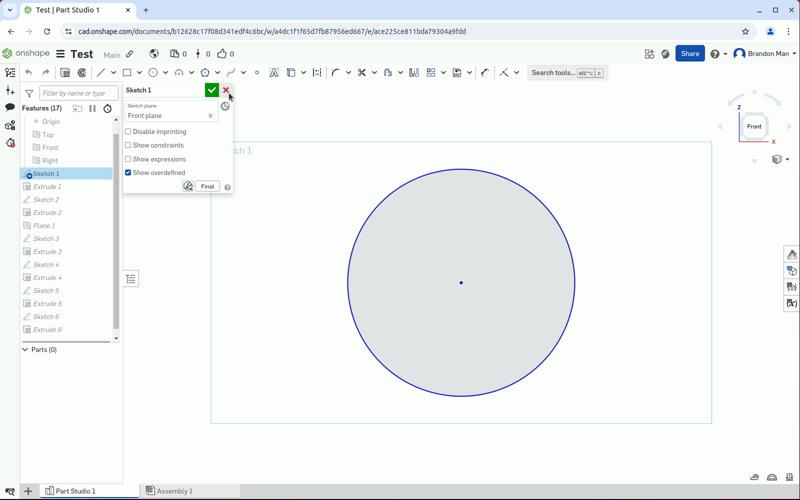
click(229, 92)
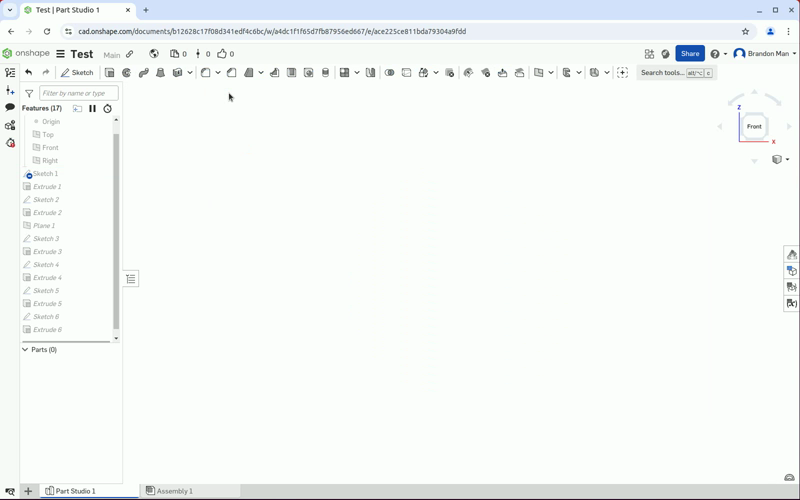
key(shift+s)
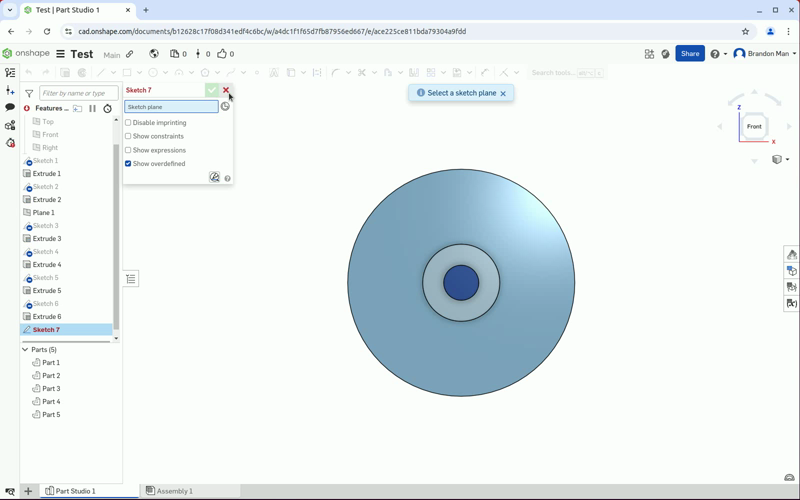
mouse_move(69, 215)
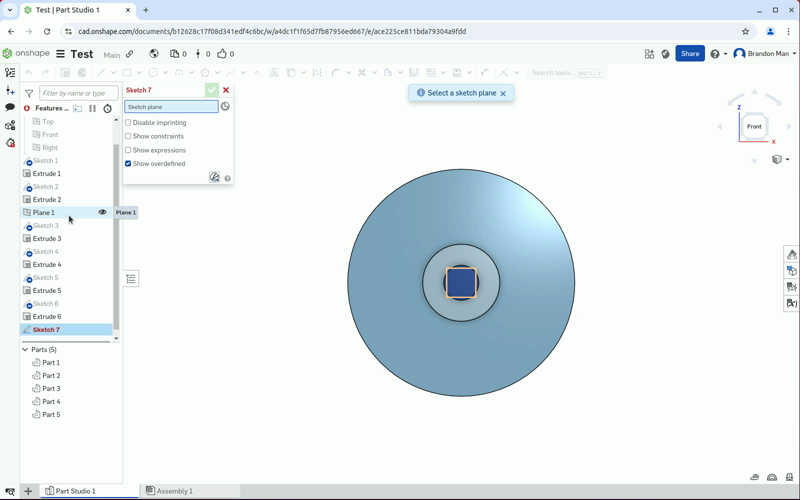
click(69, 215)
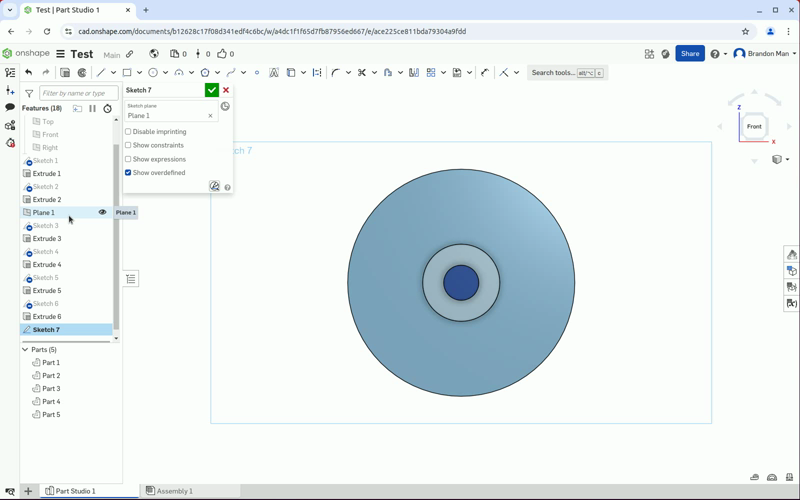
mouse_move(73, 352)
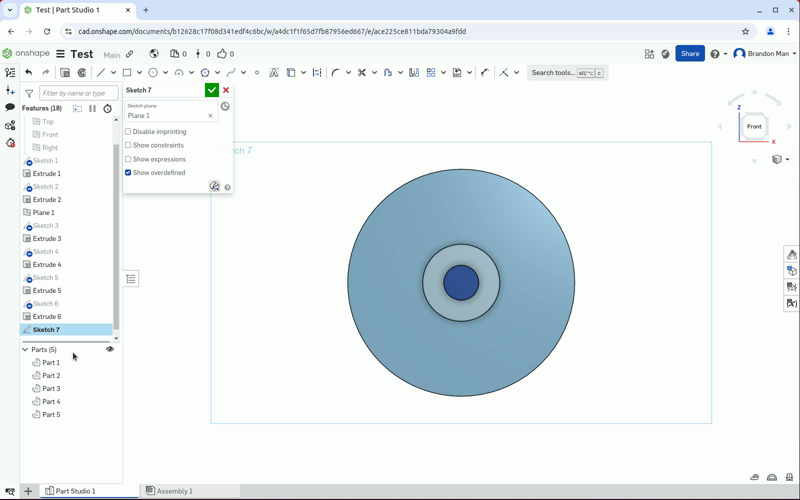
key(y)
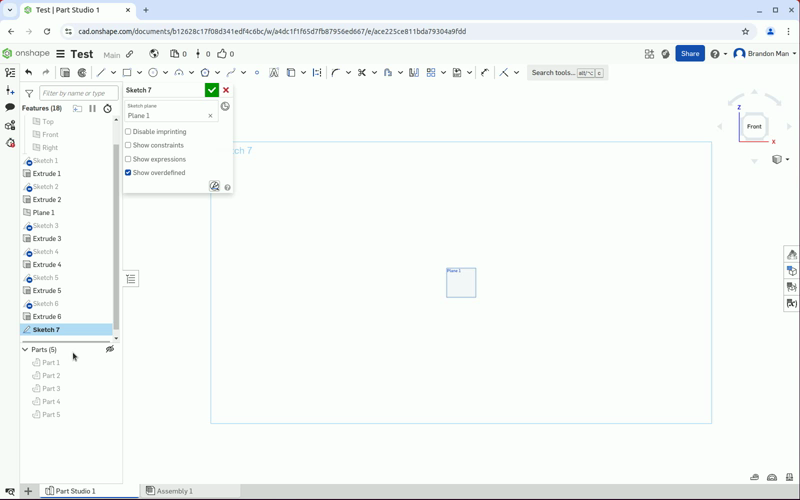
key(c)
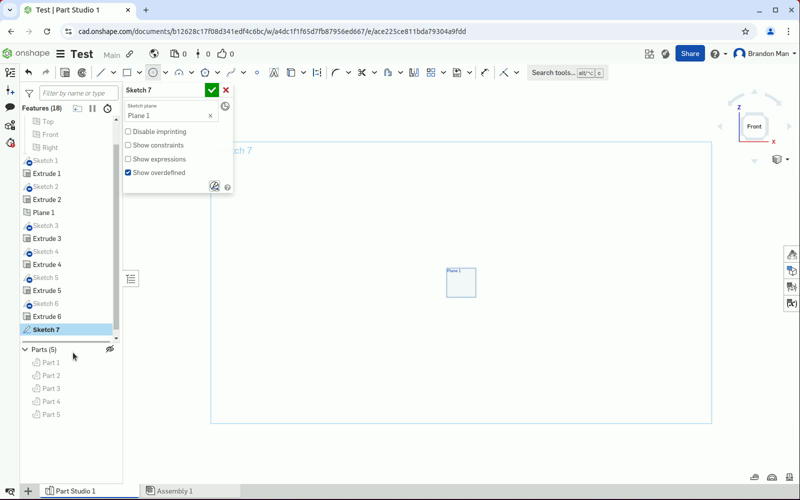
key_down(shift)
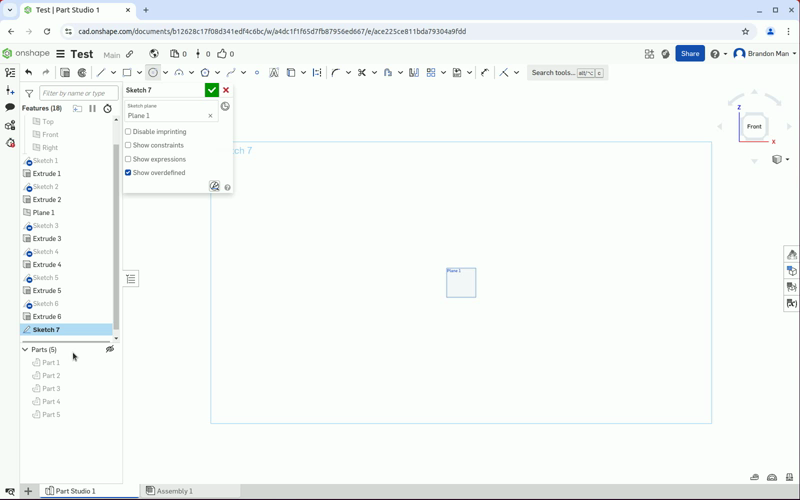
mouse_move(460, 282)
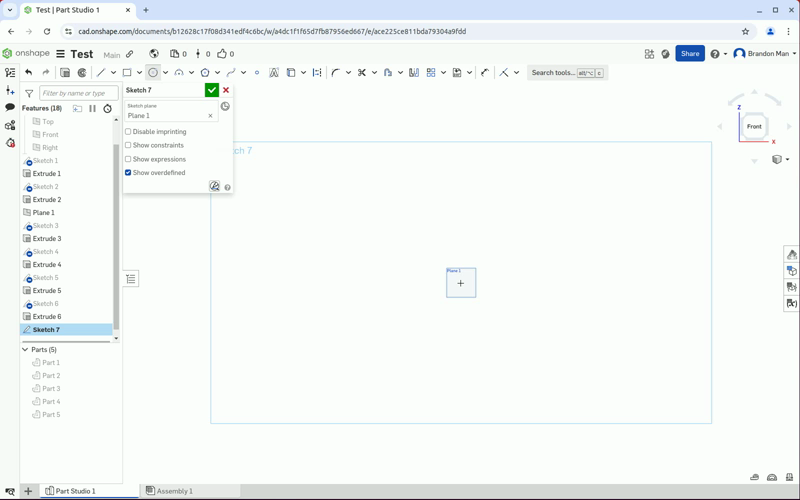
click(460, 282)
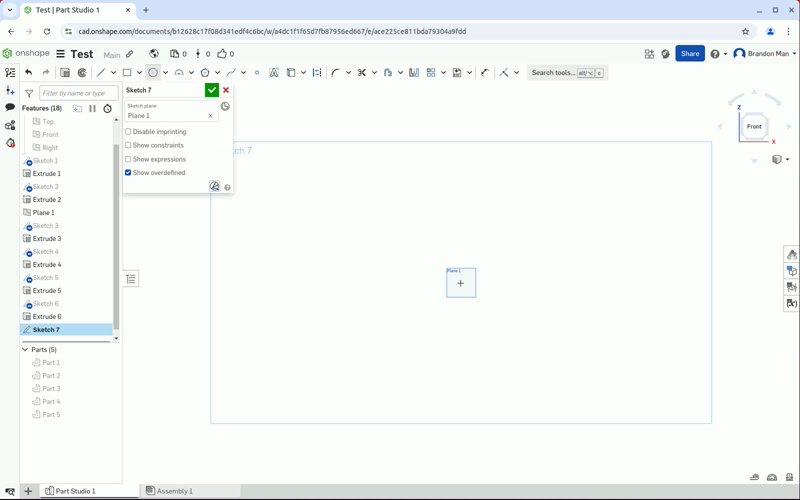
key_up(shift)
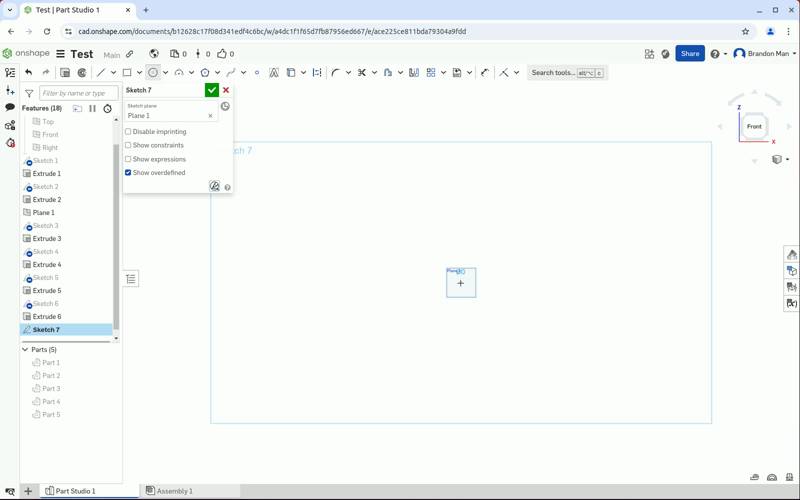
mouse_move(537, 282)
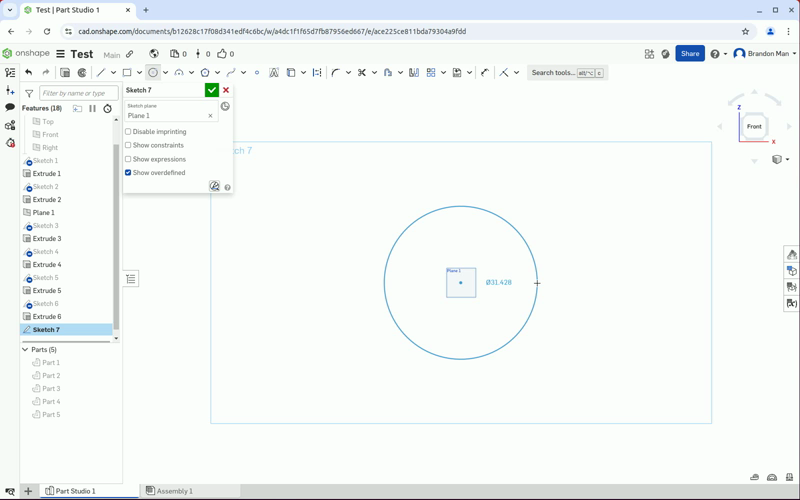
click(537, 282)
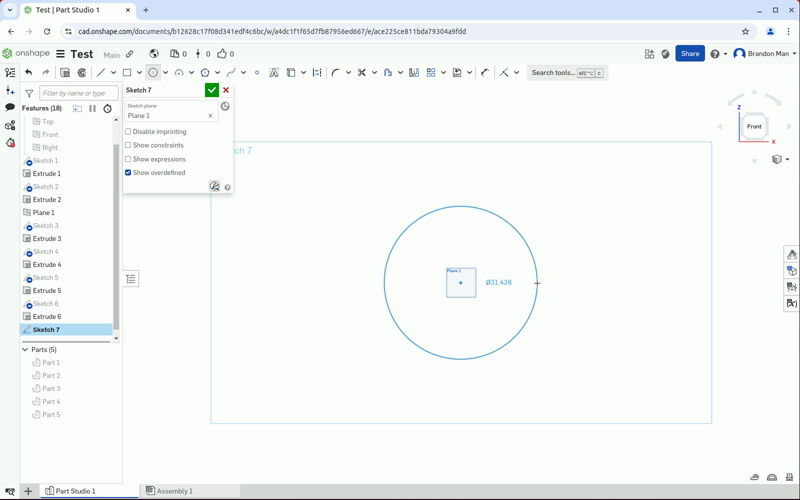
key(esc)
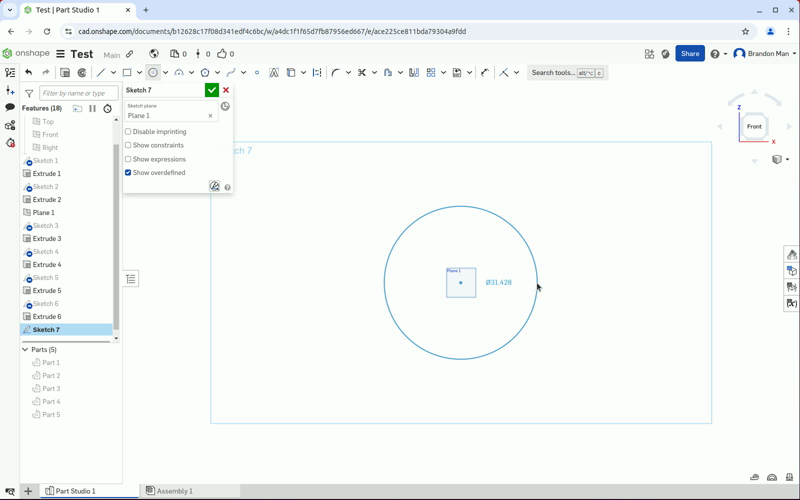
key(c)
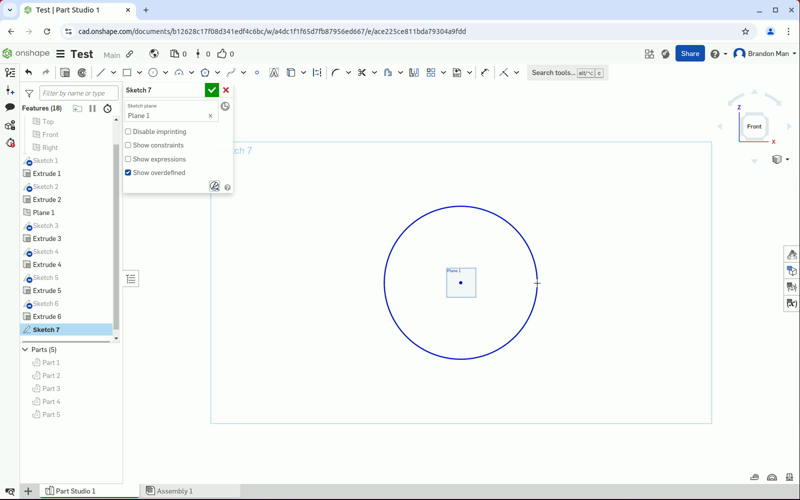
key_down(shift)
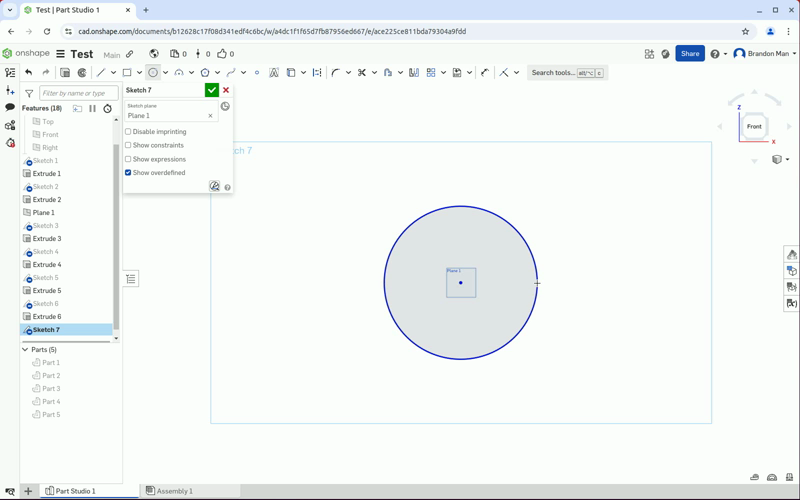
mouse_move(460, 282)
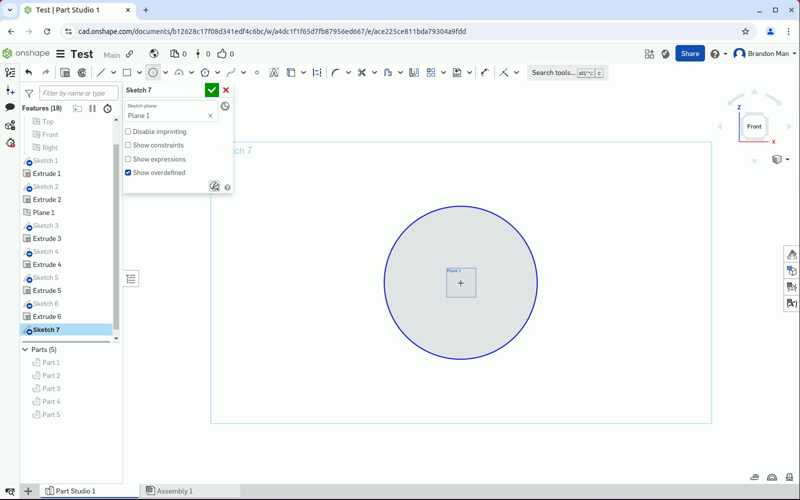
click(460, 282)
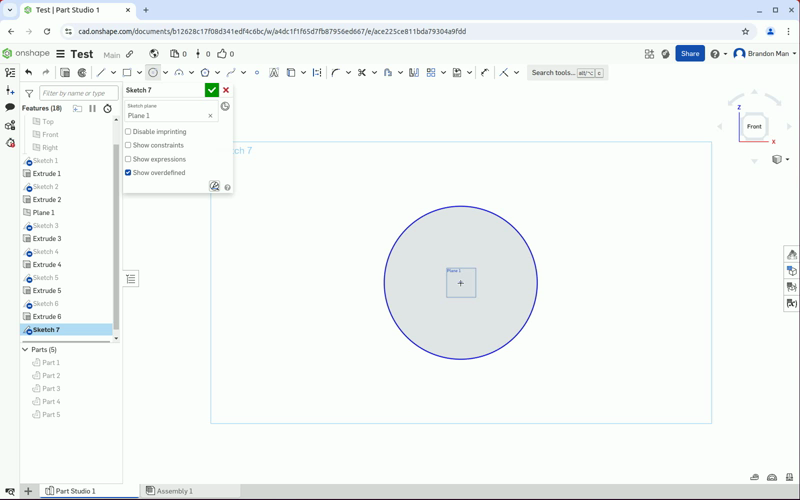
key_up(shift)
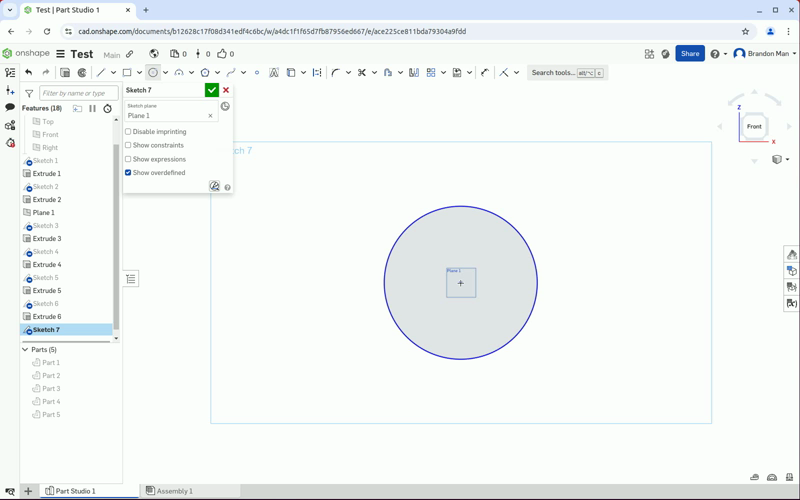
mouse_move(497, 282)
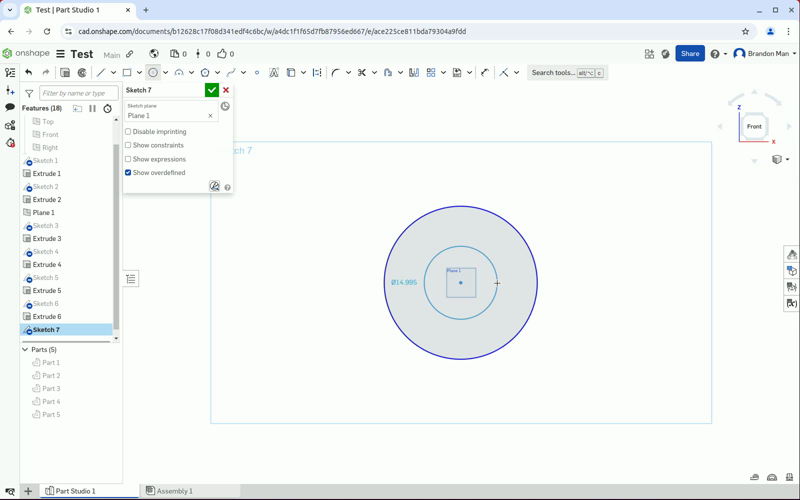
click(497, 282)
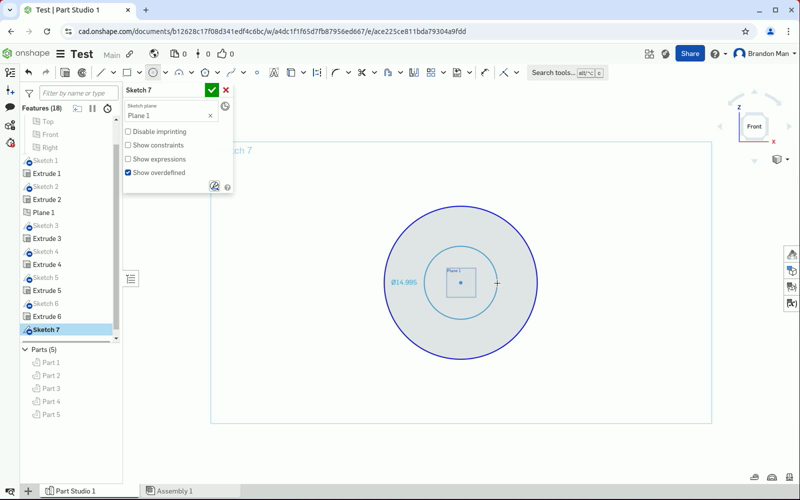
key(esc)
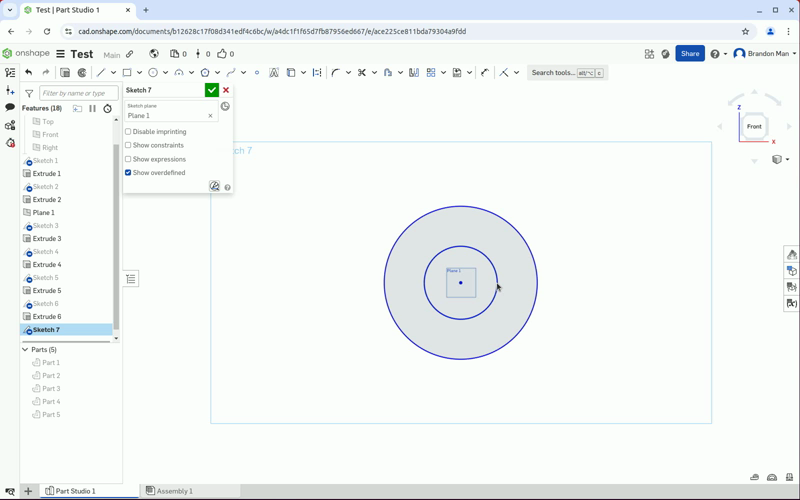
mouse_move(493, 321)
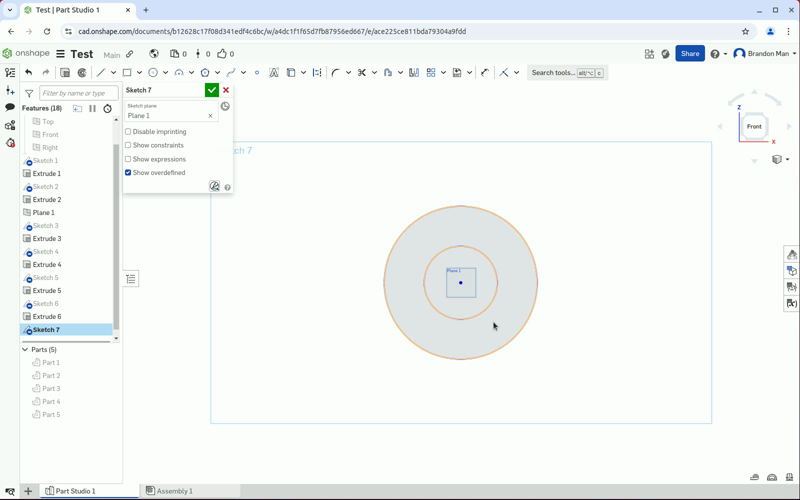
click(493, 321)
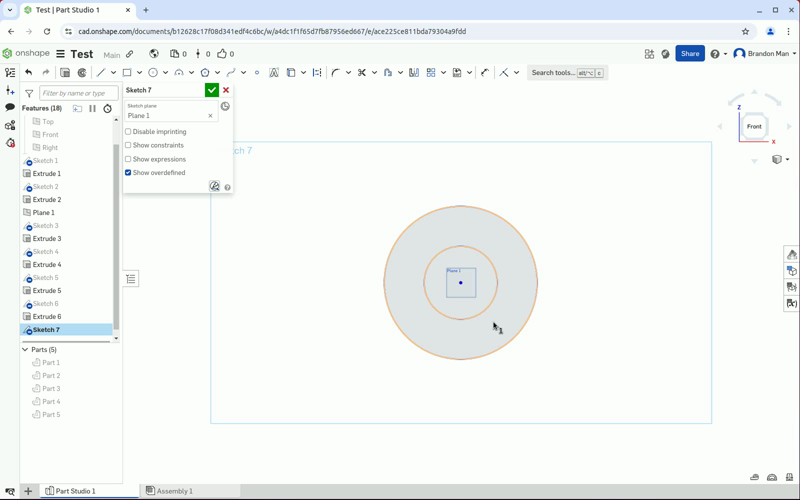
mouse_move(73, 352)
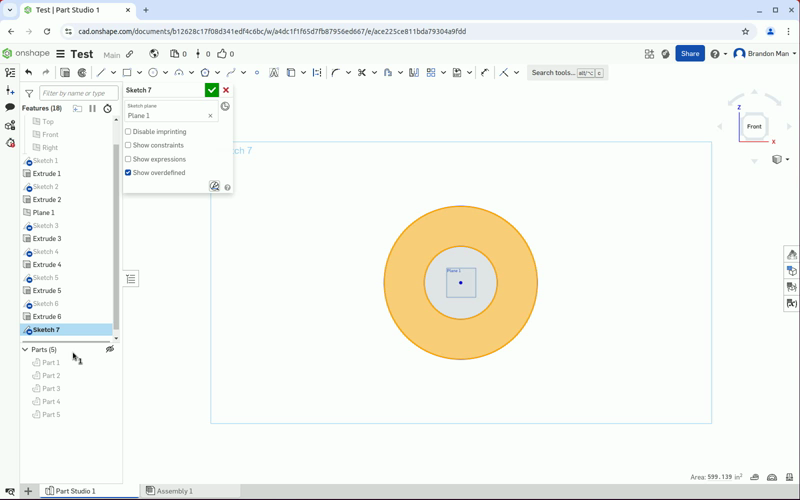
key(shift+y)
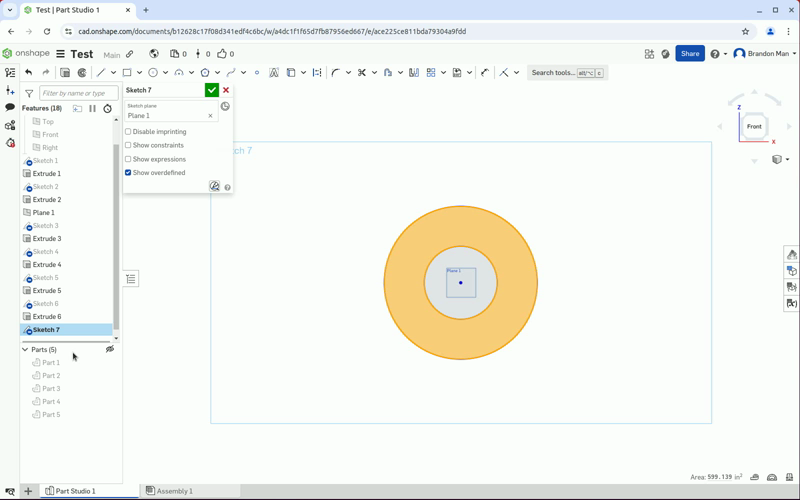
key(shift+e)
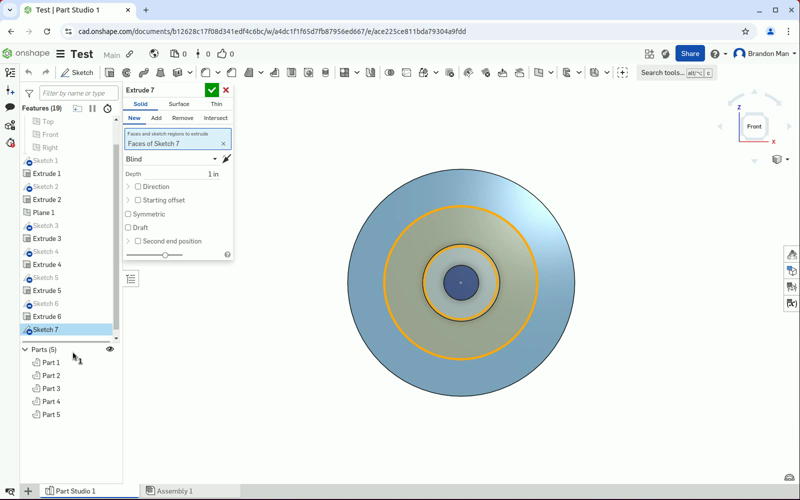
mouse_move(143, 106)
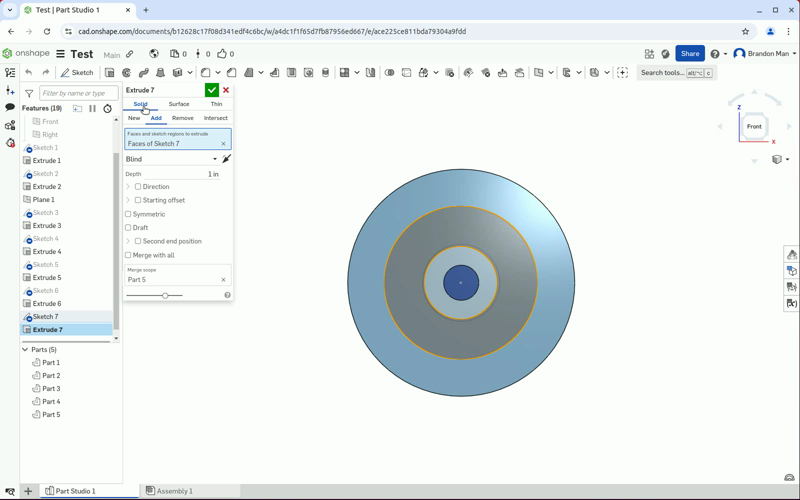
click(143, 106)
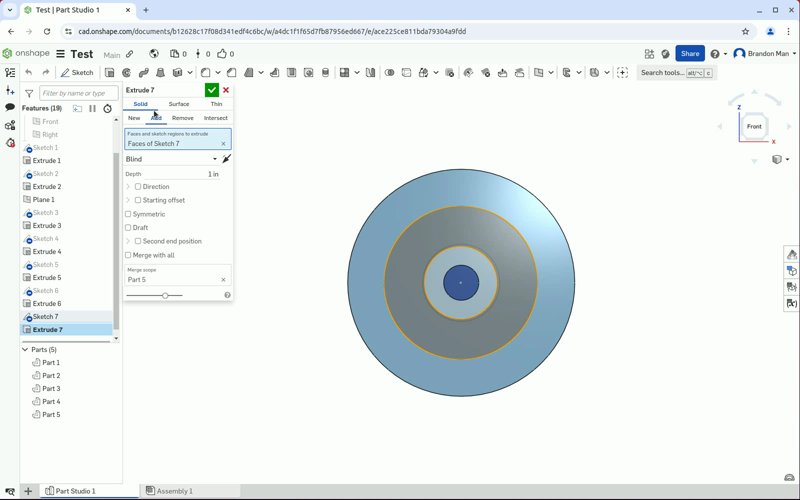
mouse_move(186, 120)
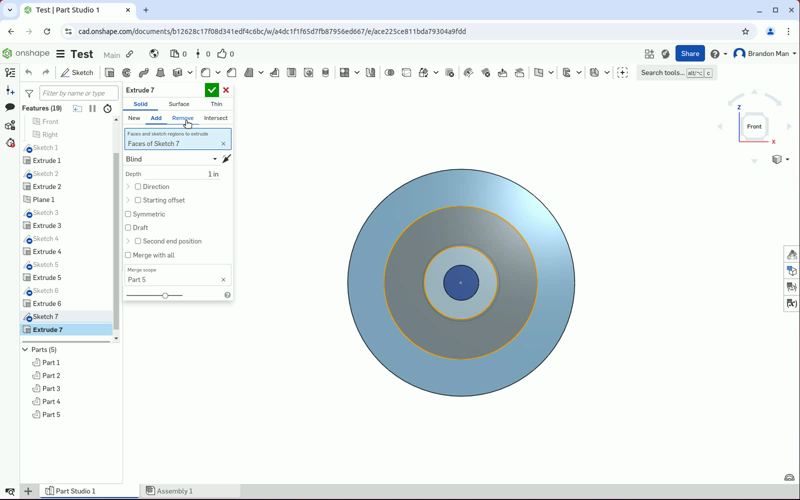
click(186, 120)
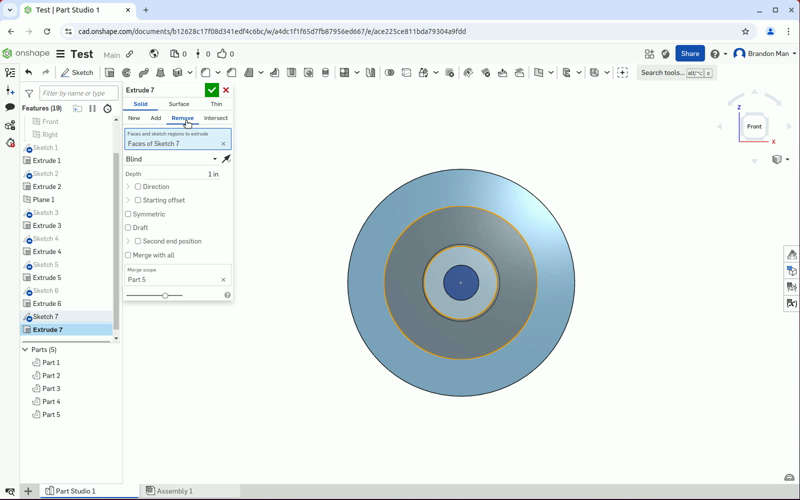
key(tab, 4)
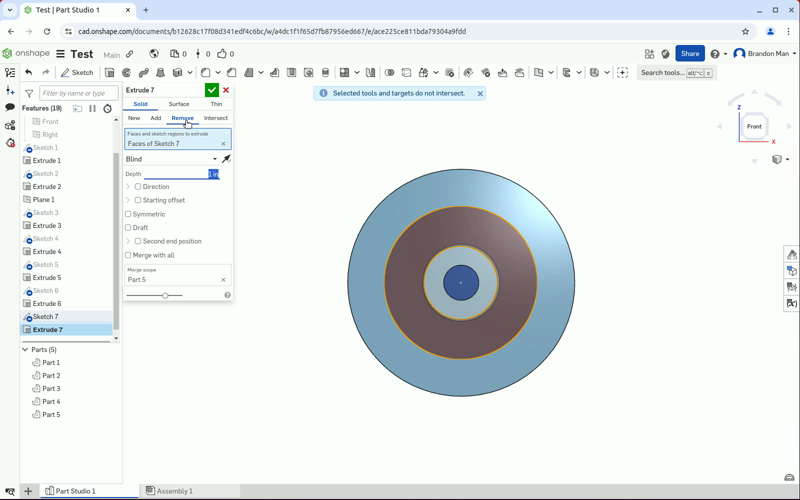
text(2.648)
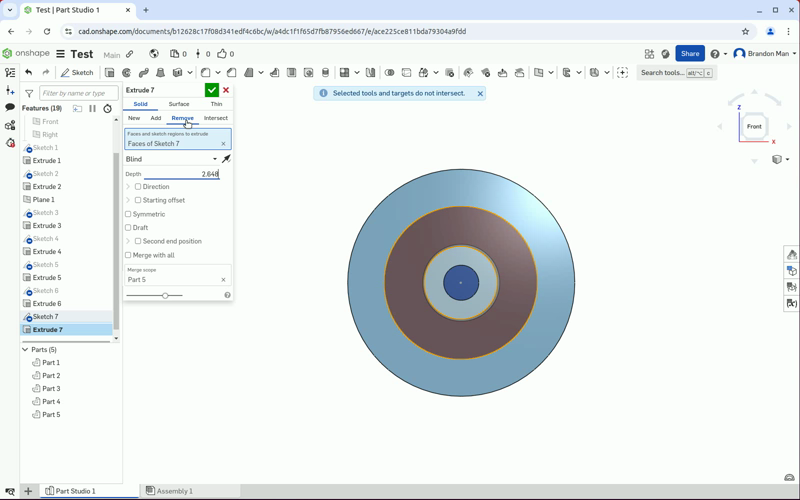
key(tab, 6)
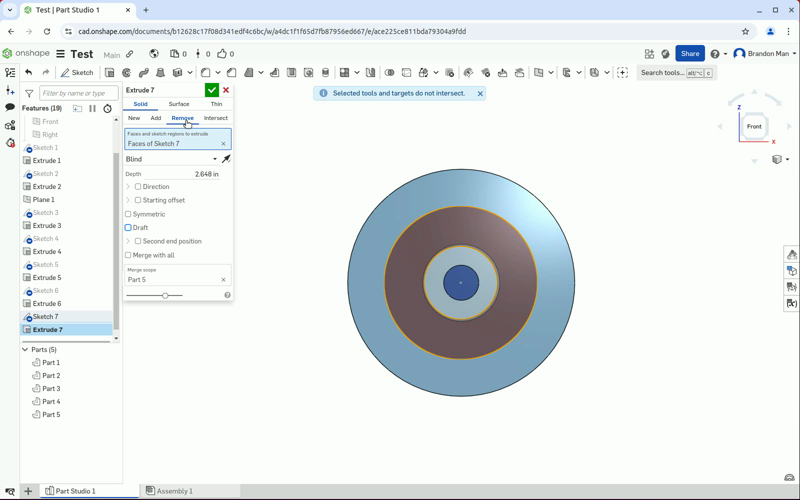
key(space)
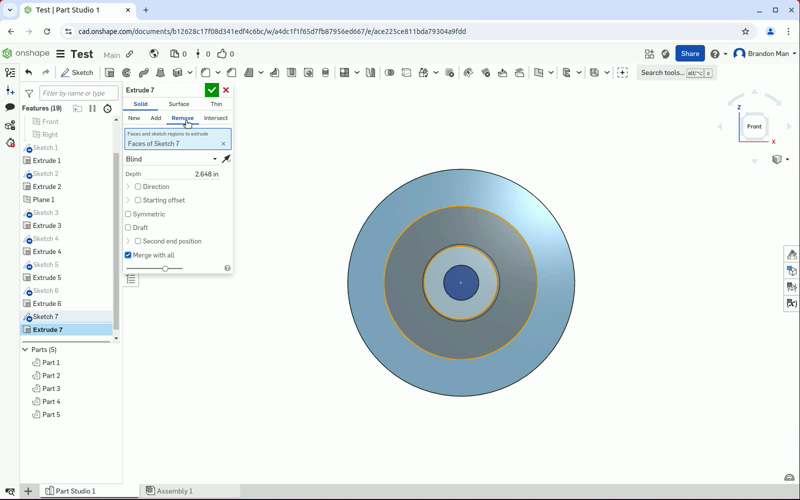
key(enter)
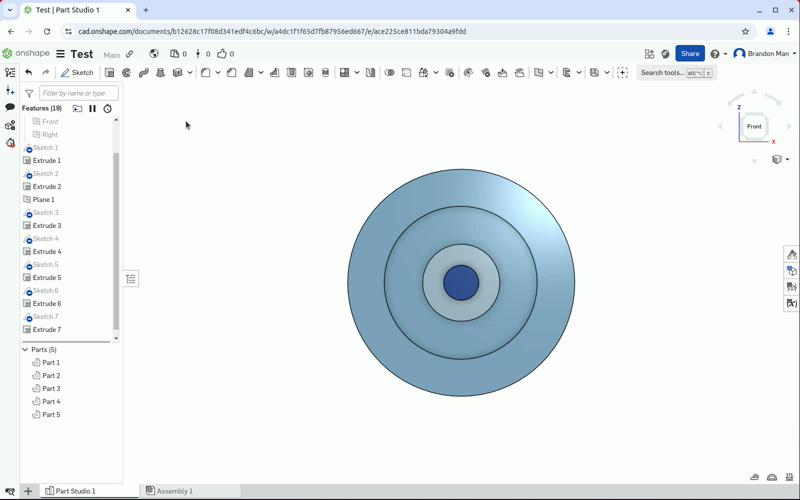
key(shift+h)
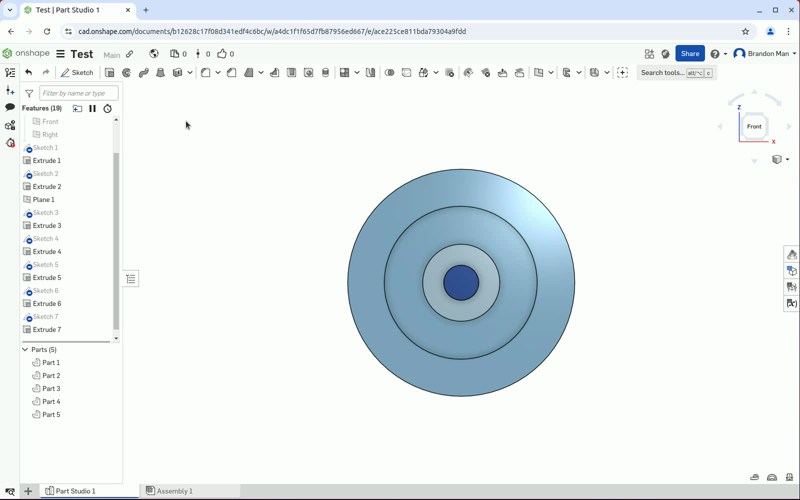
key(shift+h)
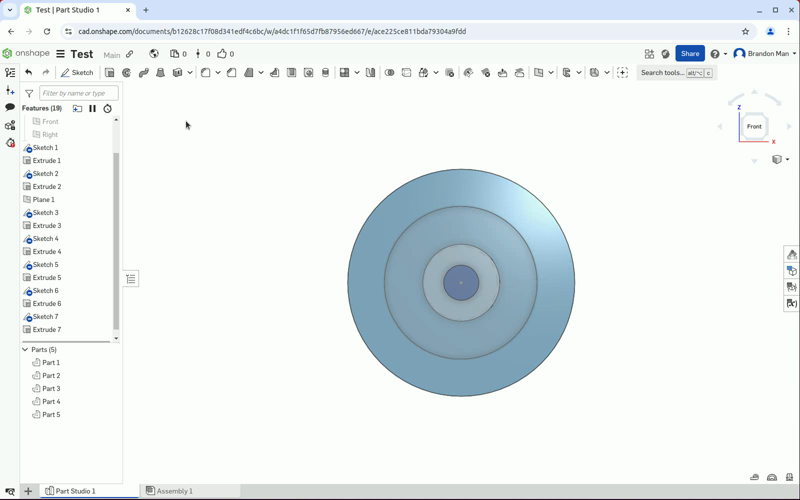
key(shift+7)
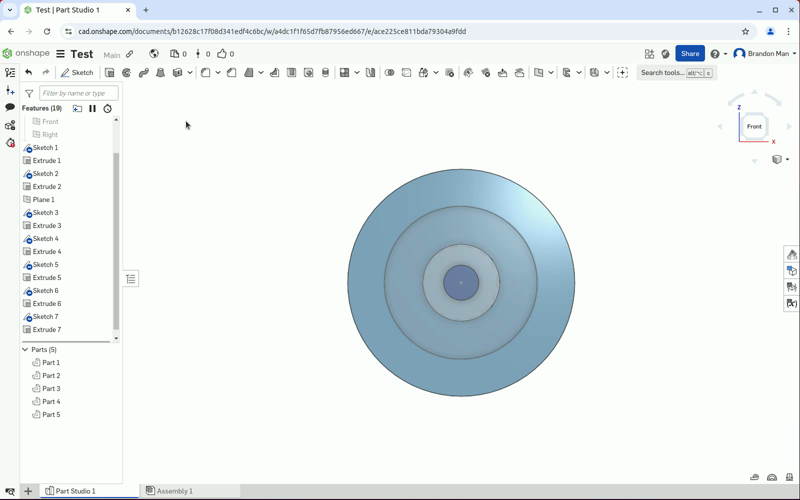
key(left, 2)
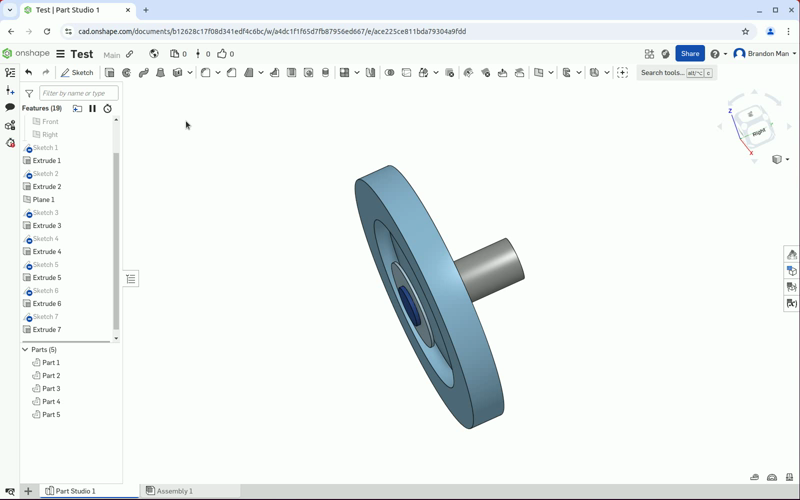
key(down, 2)
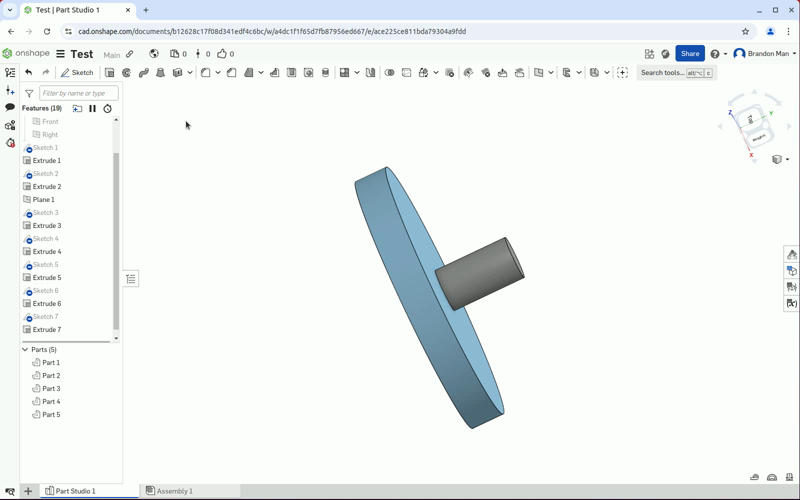
key(up, 2)
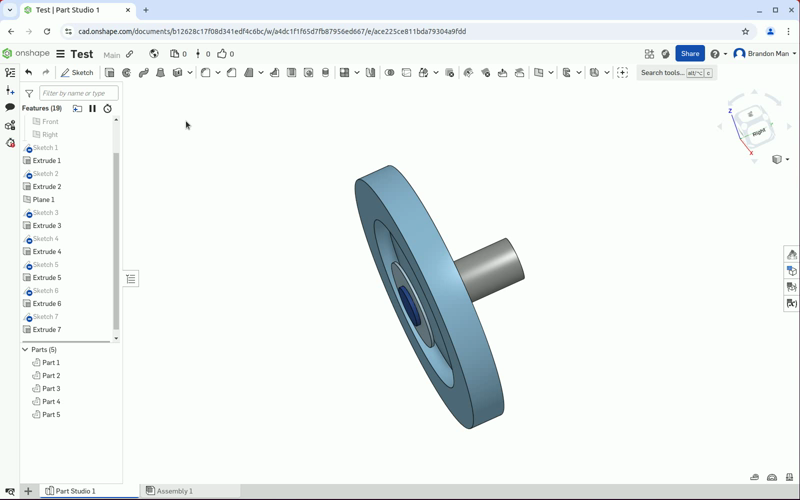
key(right, 2)
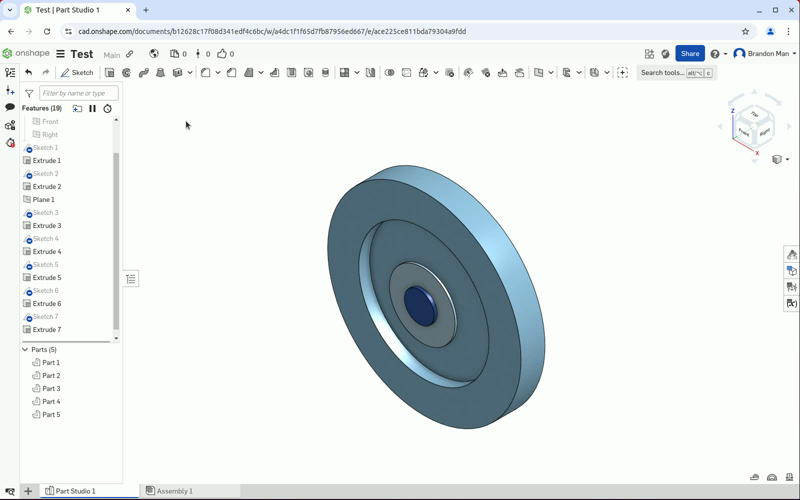
mouse_move(69, 150)
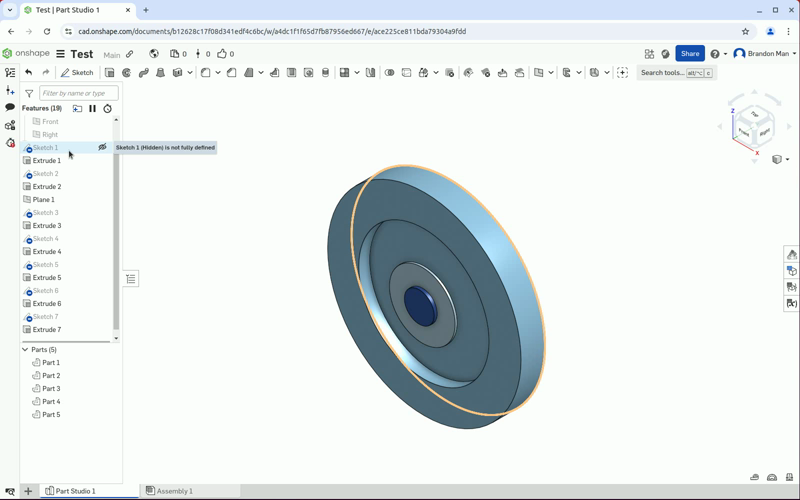
click(69, 150)